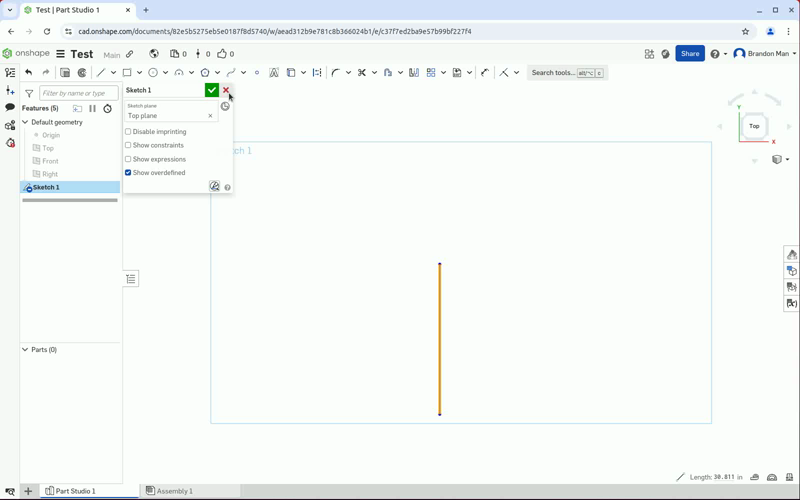
key(shift+h)
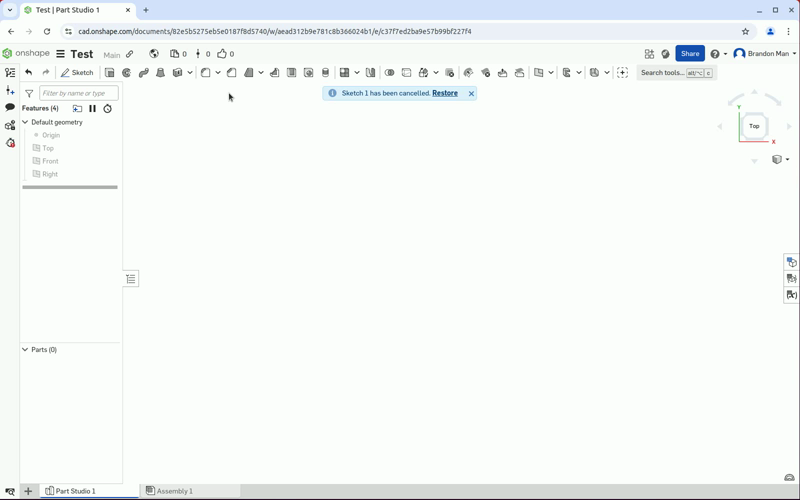
mouse_move(73, 352)
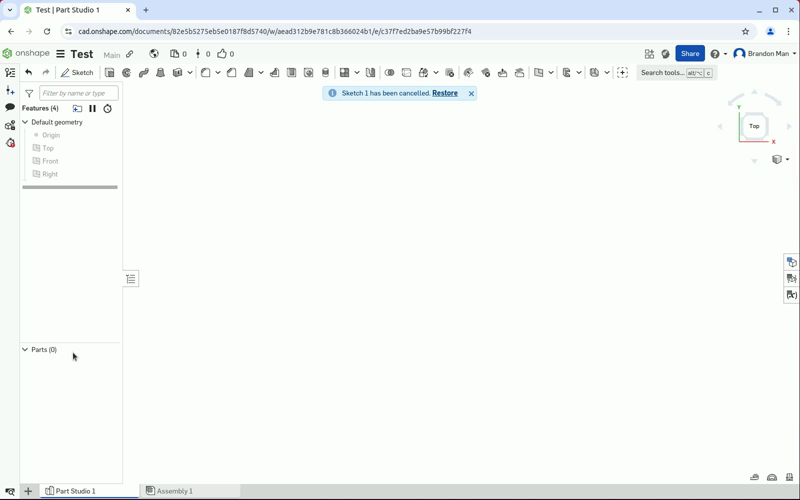
key(y)
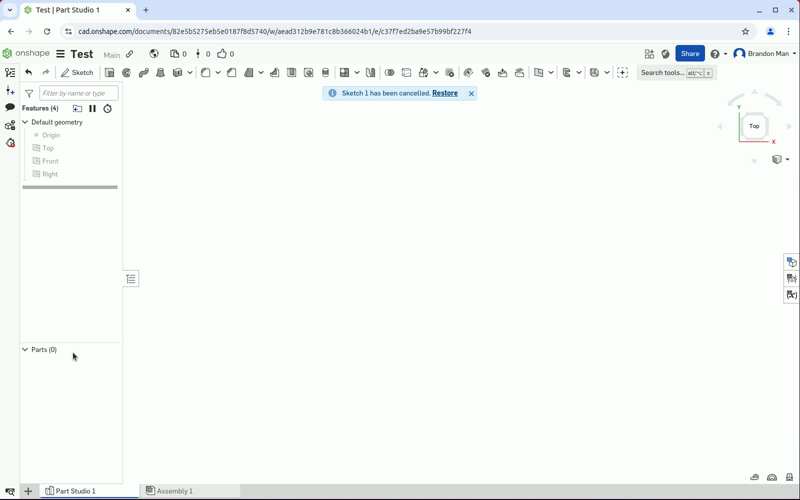
key(shift+p)
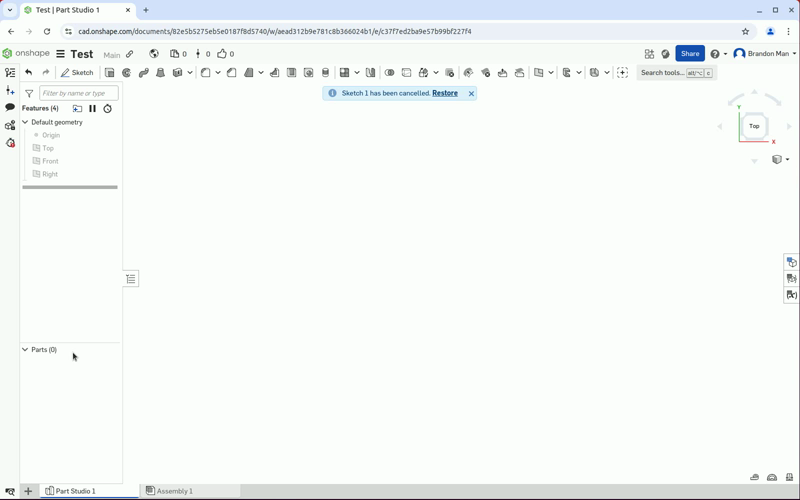
key(space)
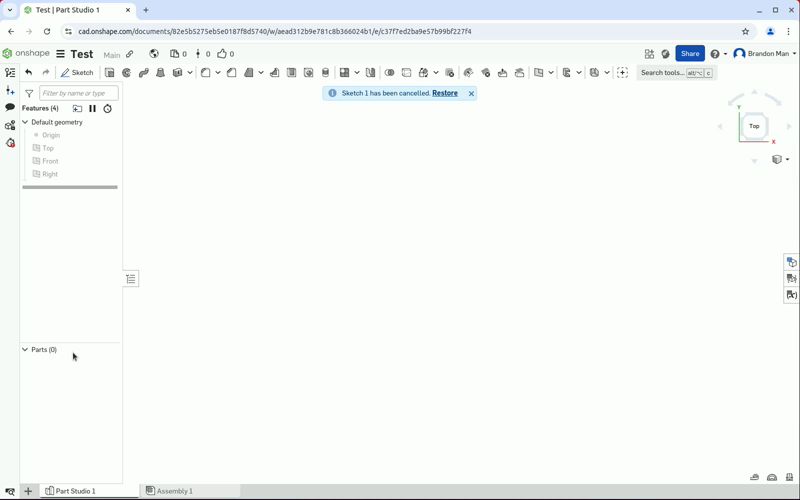
key_down(shift)
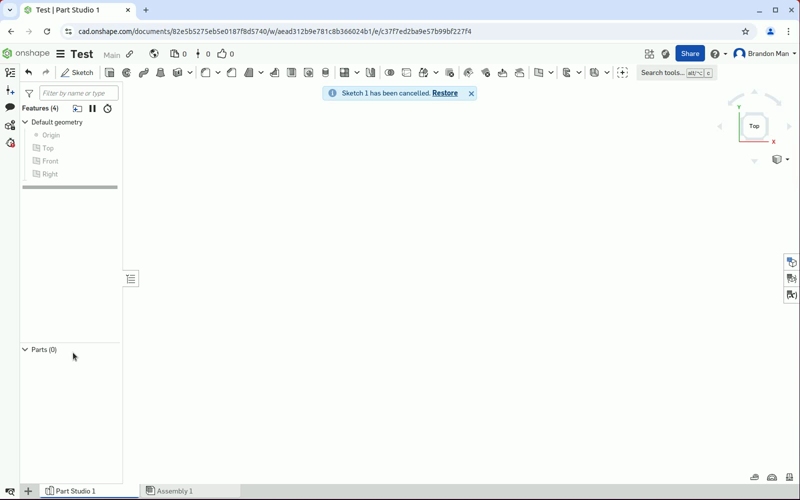
key(up)
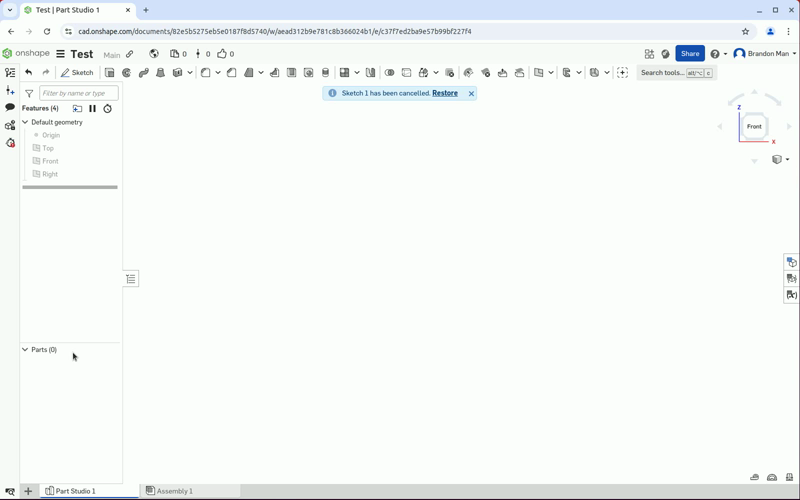
key_up(shift)
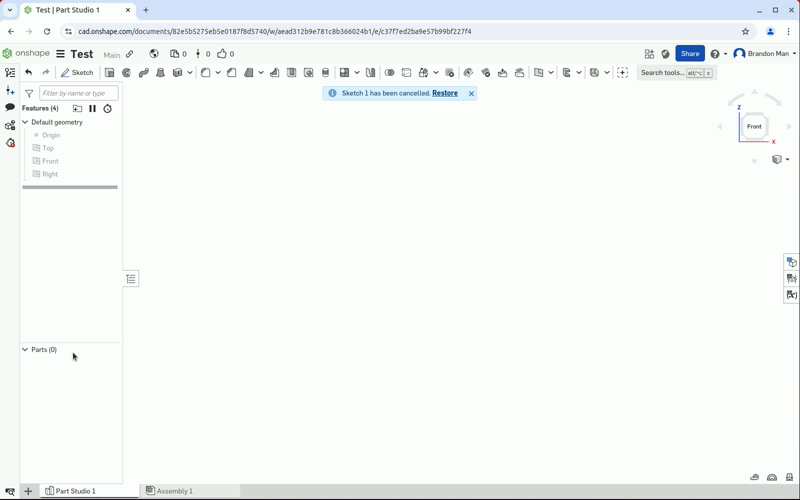
mouse_move(73, 352)
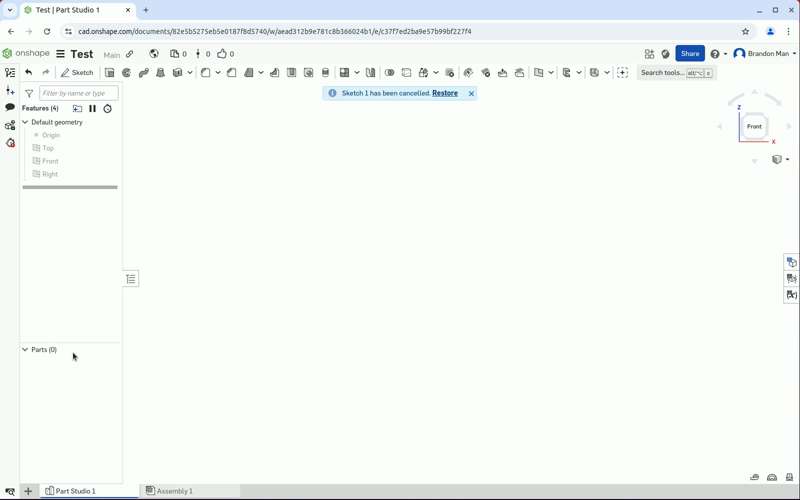
key(shift+y)
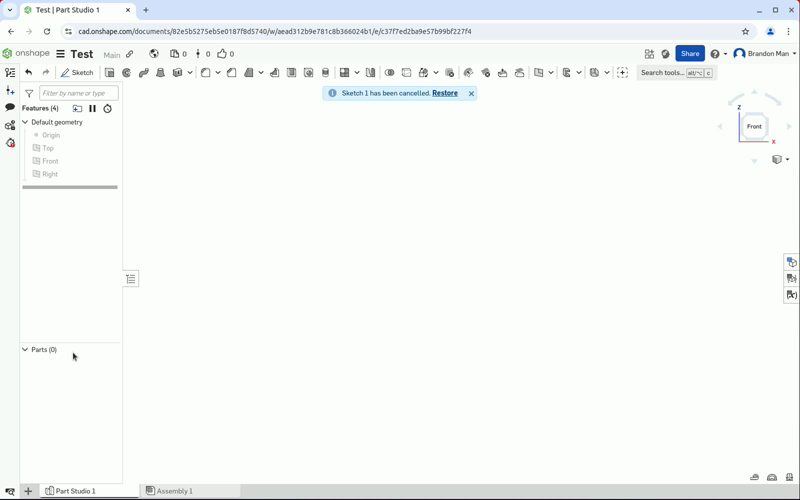
key(shift+s)
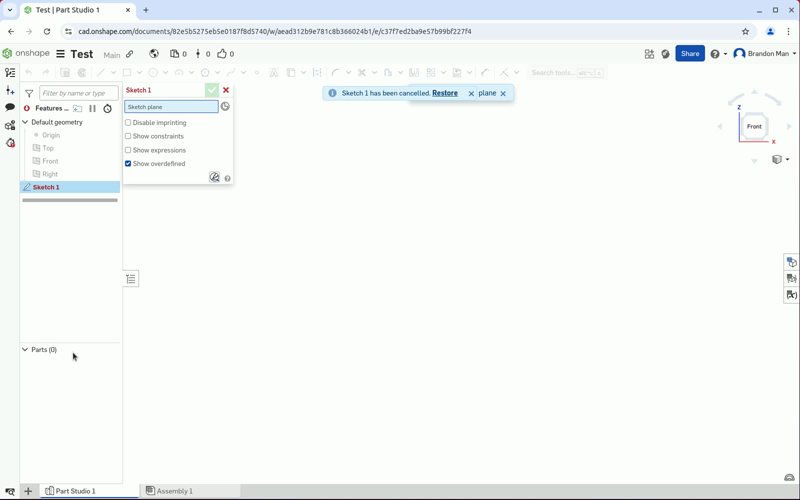
mouse_move(73, 163)
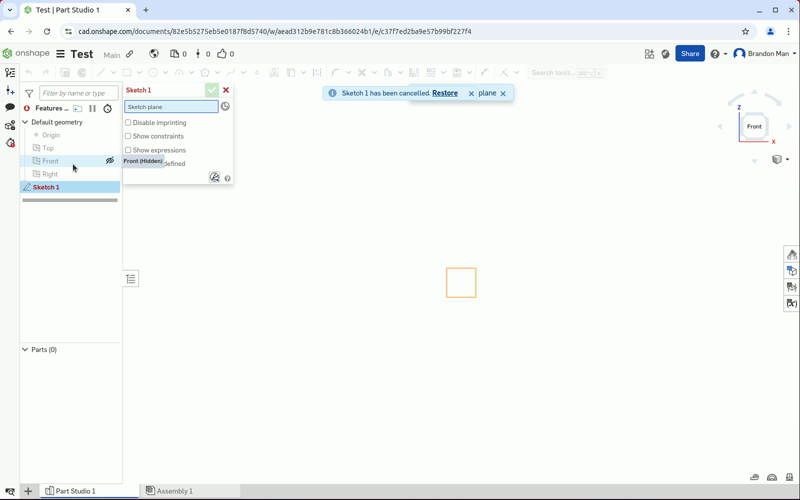
click(73, 163)
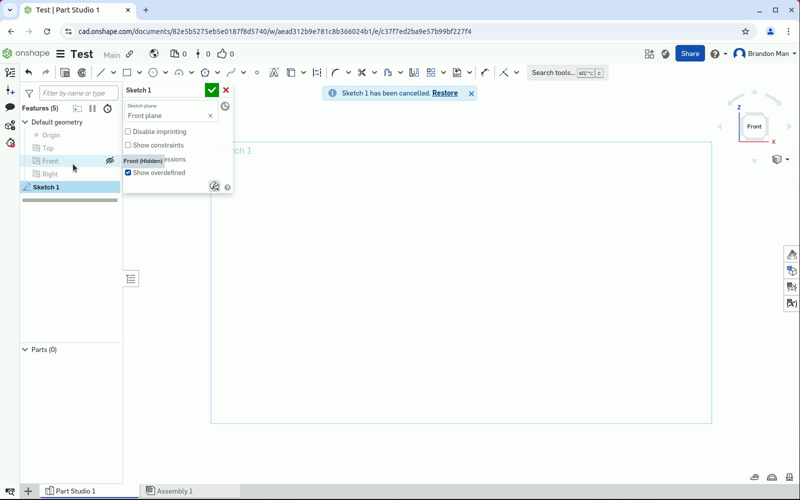
mouse_move(73, 352)
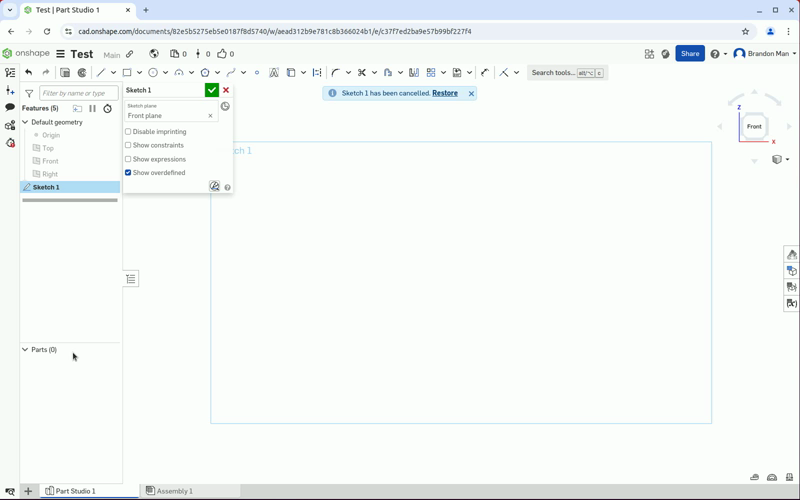
key(y)
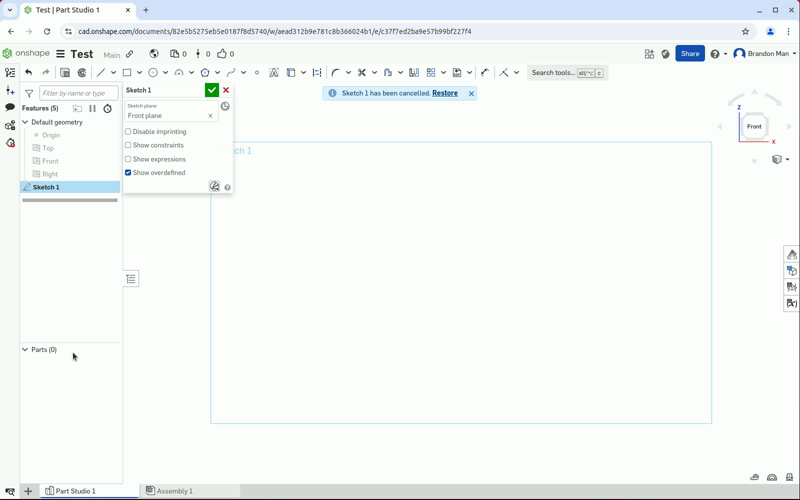
key(l)
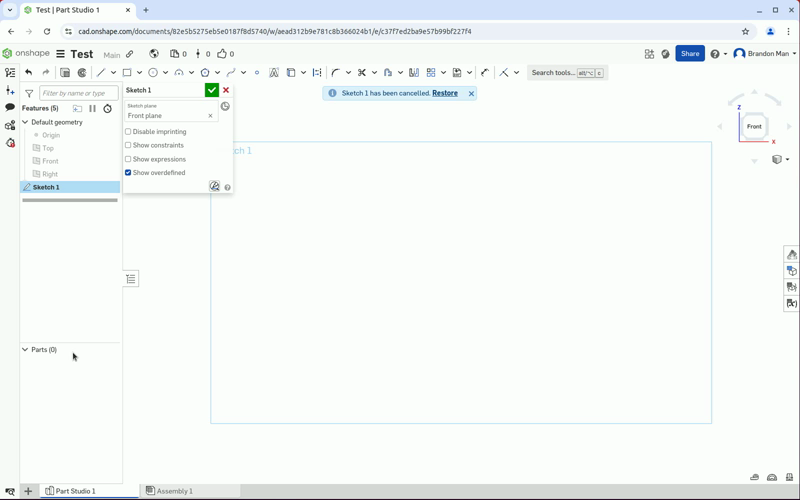
key_down(shift)
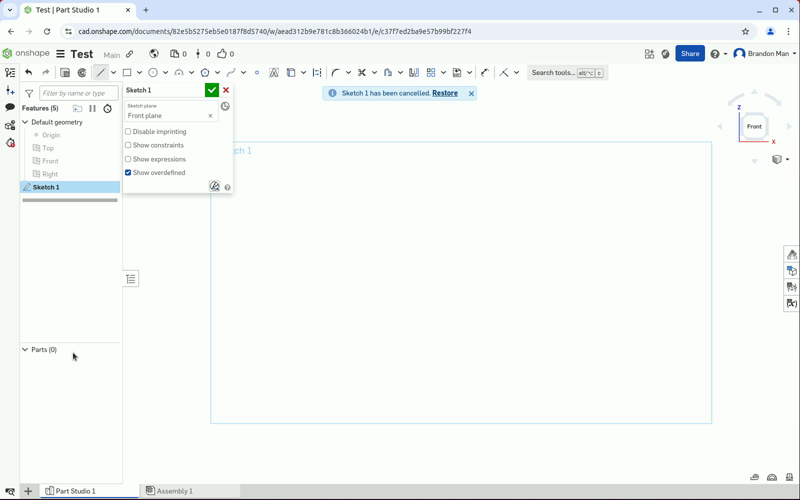
mouse_move(407, 345)
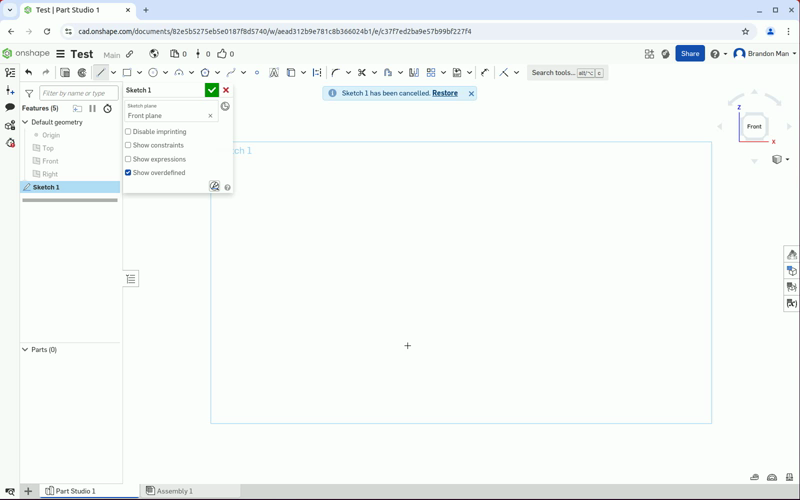
click(407, 345)
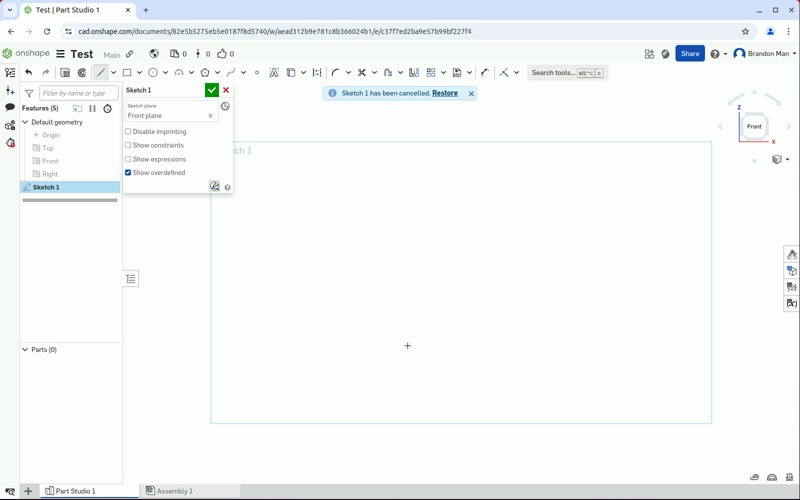
key_up(shift)
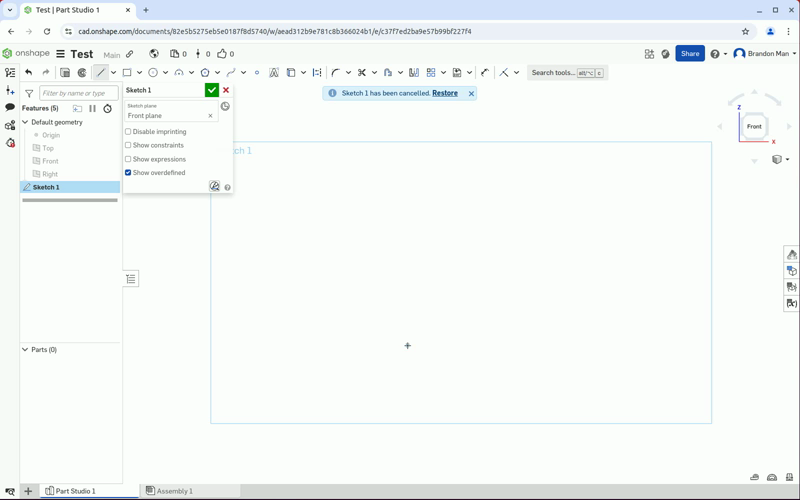
key_down(shift)
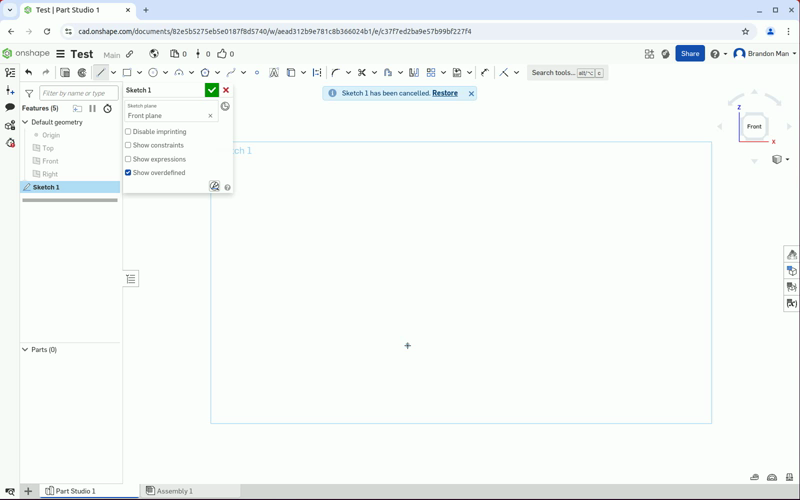
mouse_move(508, 345)
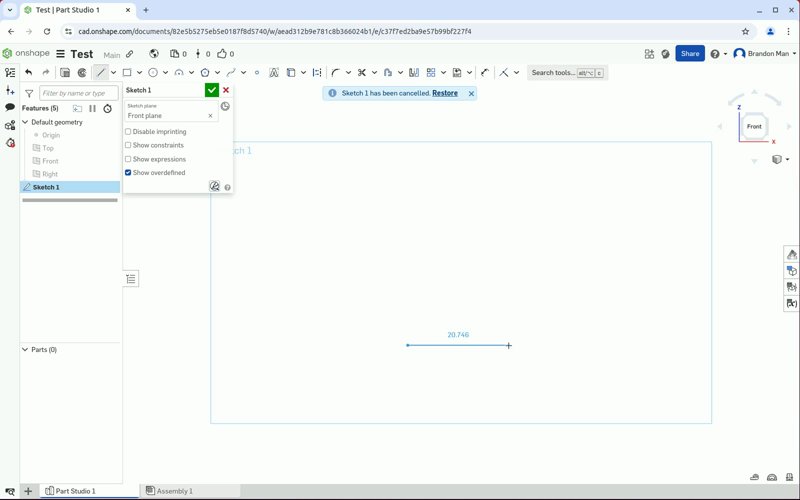
click(508, 345)
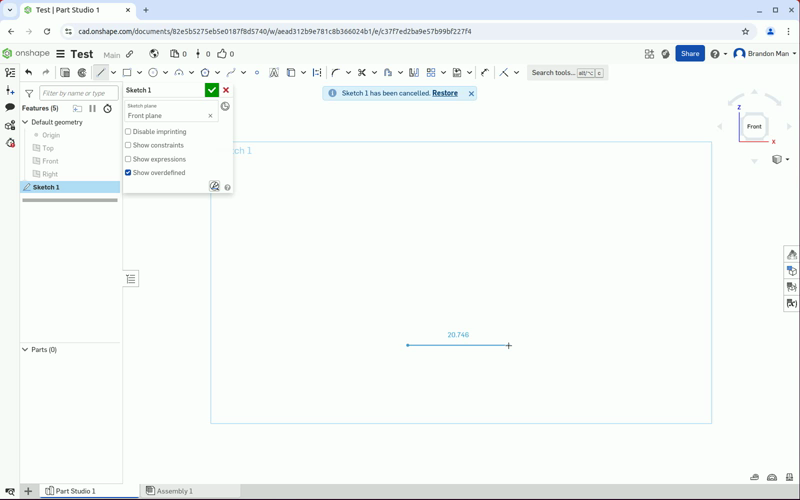
key_up(shift)
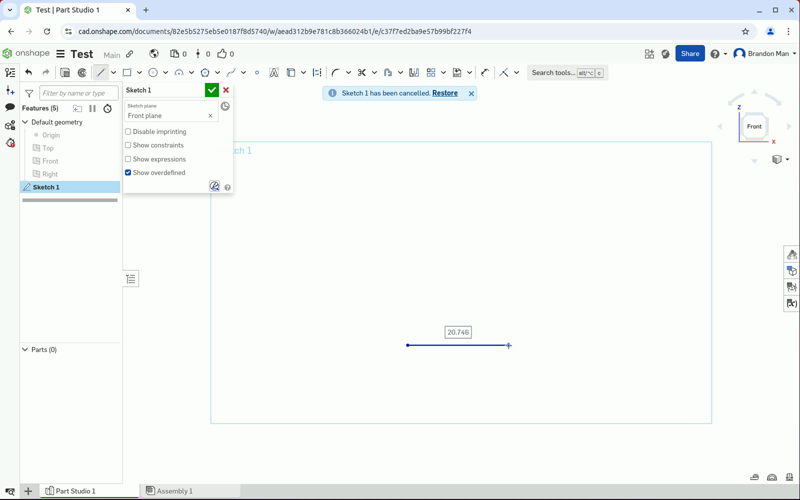
key_down(shift)
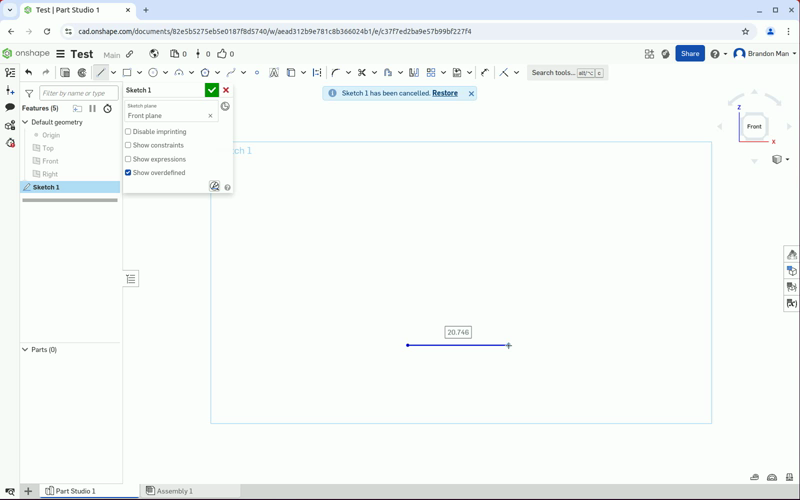
mouse_move(508, 170)
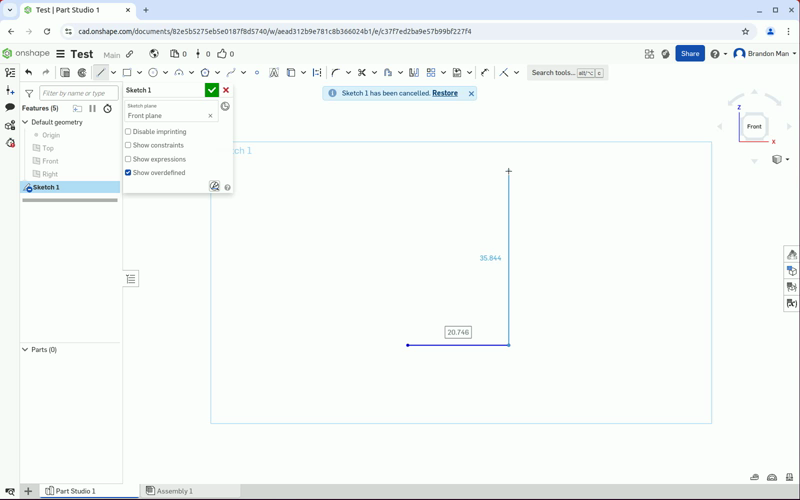
click(508, 170)
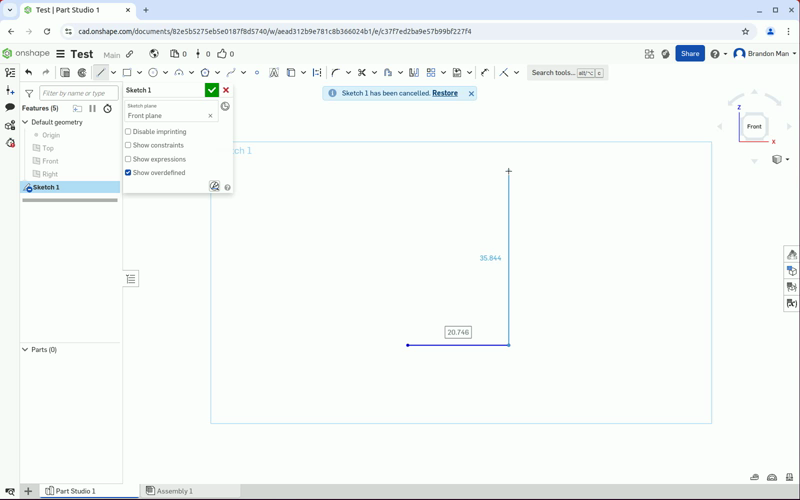
key_up(shift)
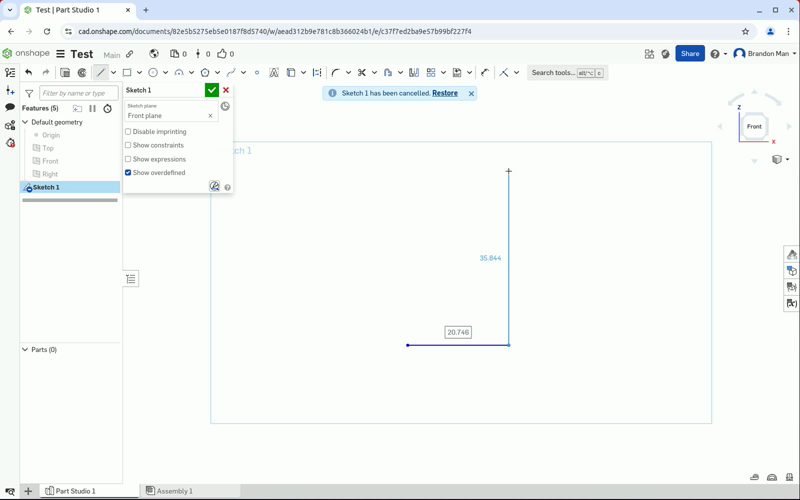
key_down(shift)
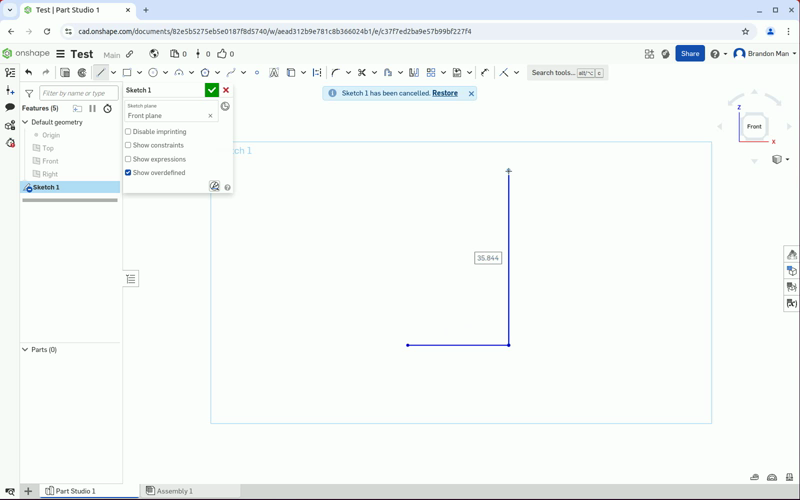
mouse_move(407, 170)
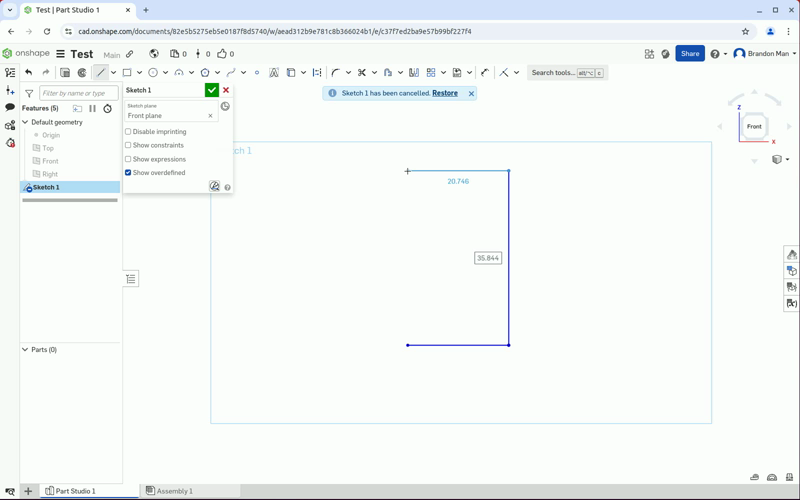
click(407, 170)
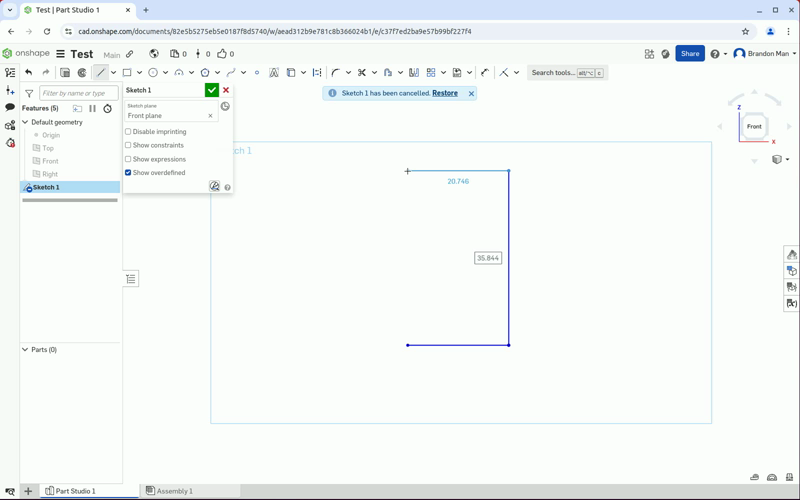
key_up(shift)
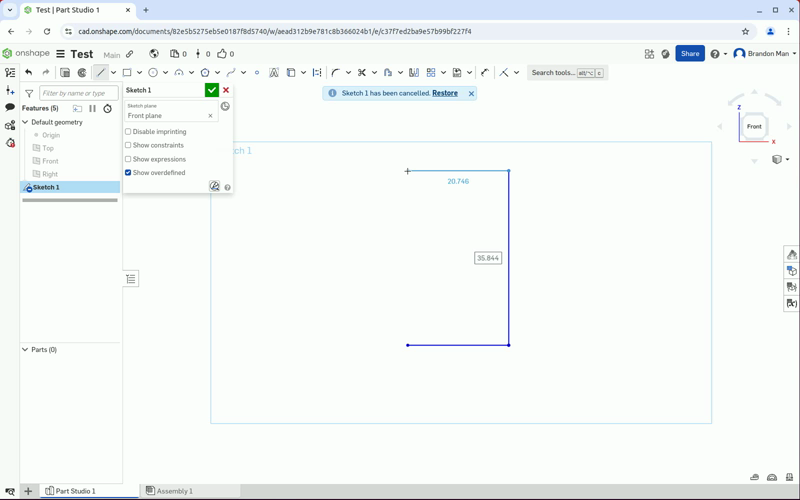
key_down(shift)
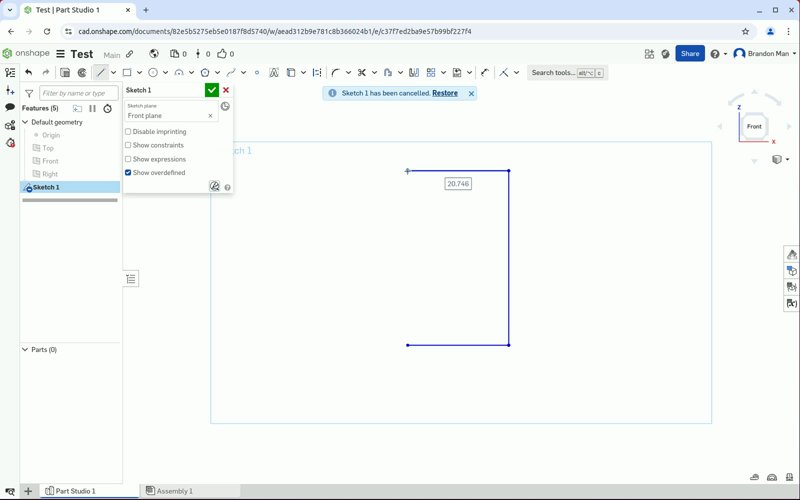
mouse_move(407, 345)
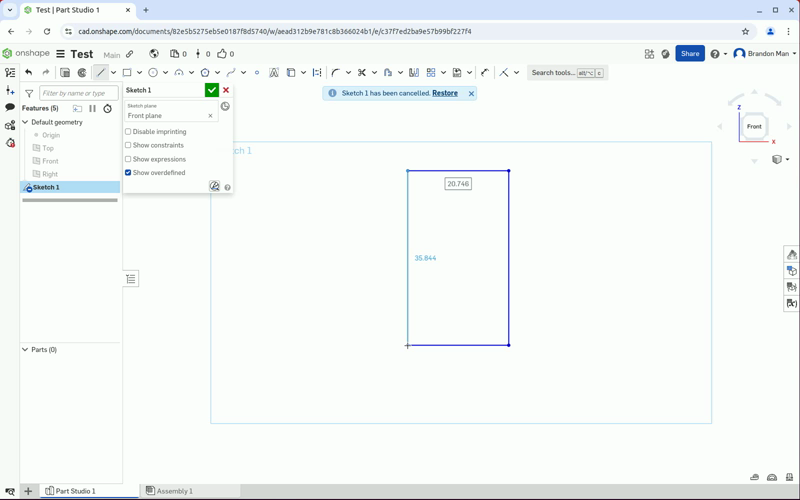
key_up(shift)
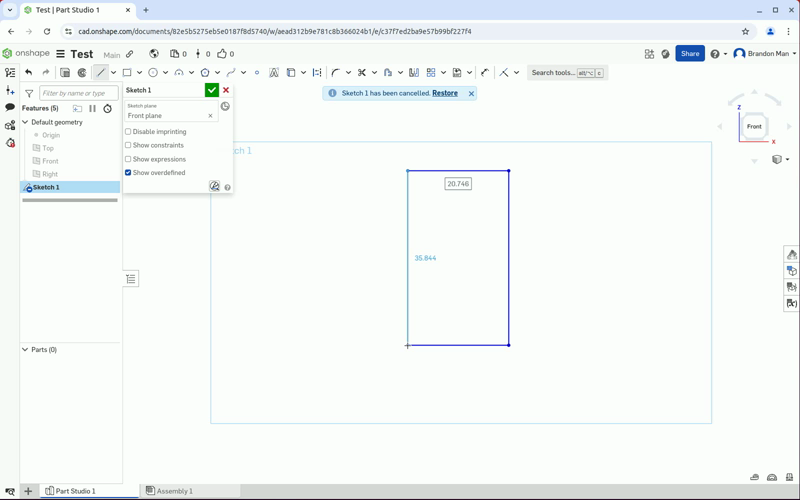
click(407, 345)
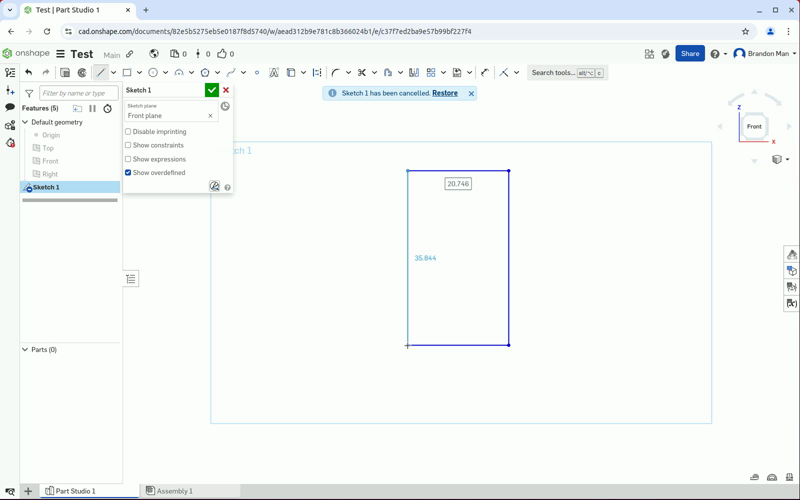
key(esc)
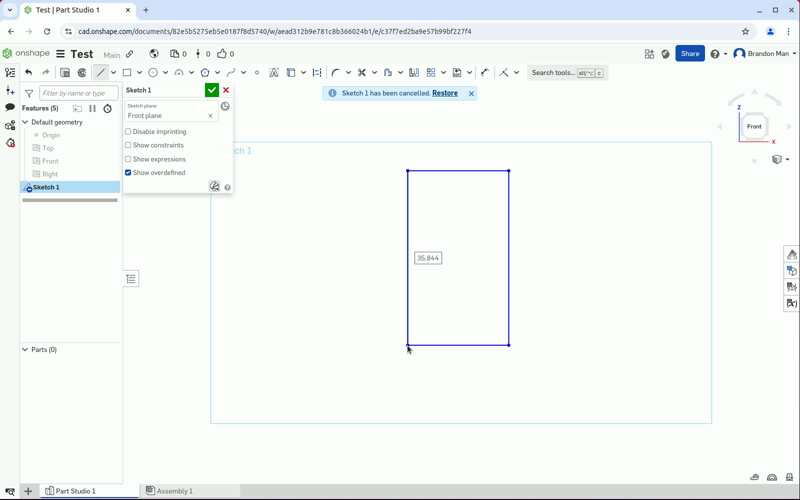
mouse_move(481, 225)
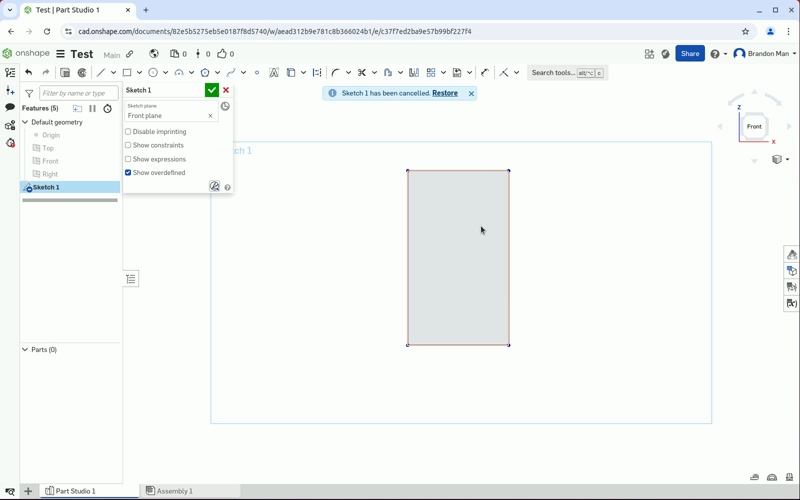
click(481, 225)
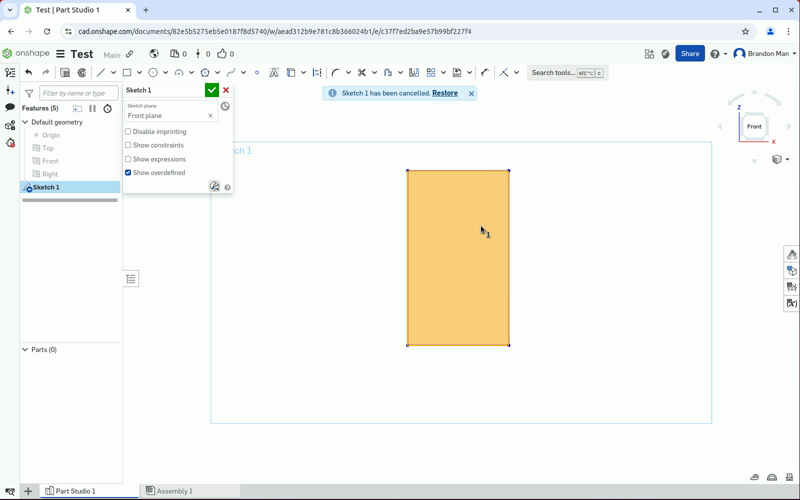
mouse_move(73, 352)
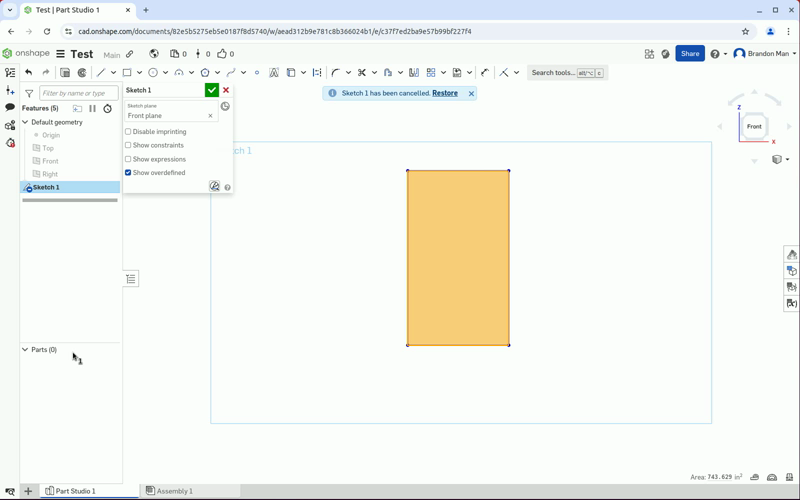
key(shift+y)
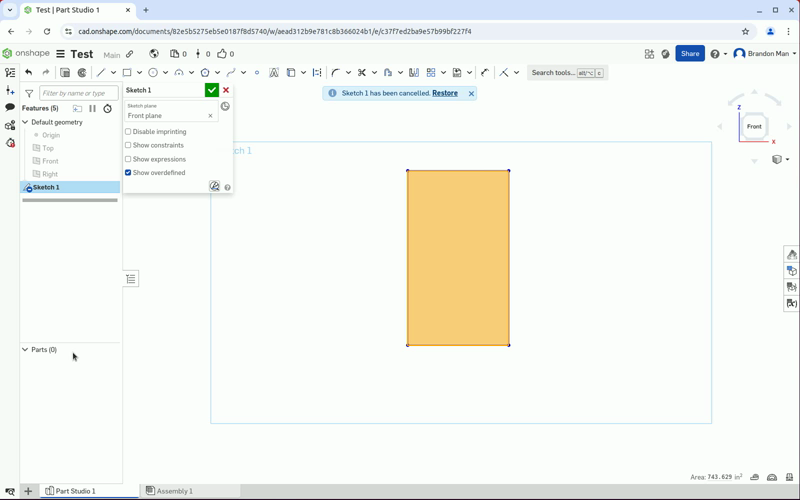
key(shift+e)
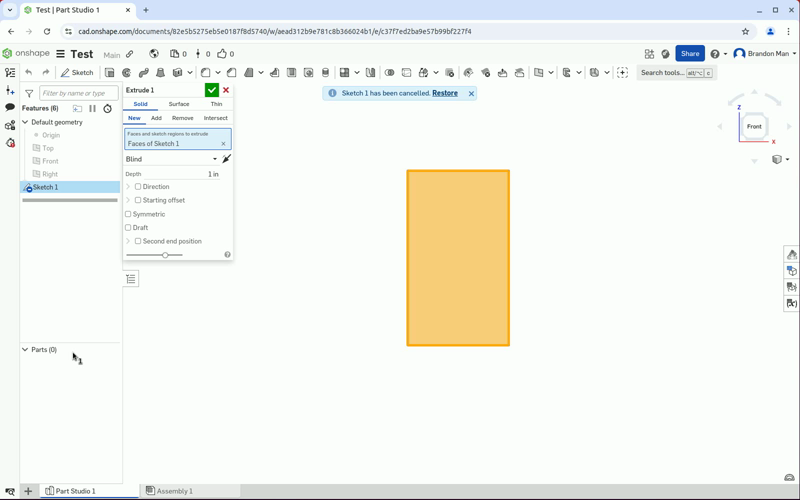
mouse_move(143, 106)
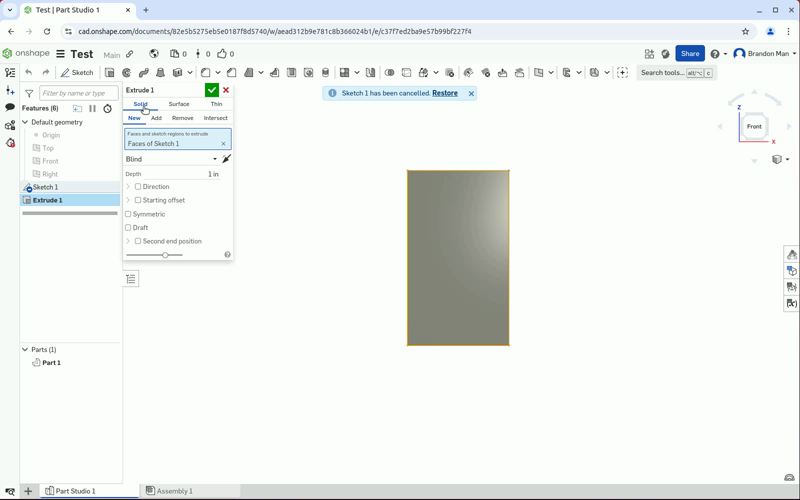
click(143, 106)
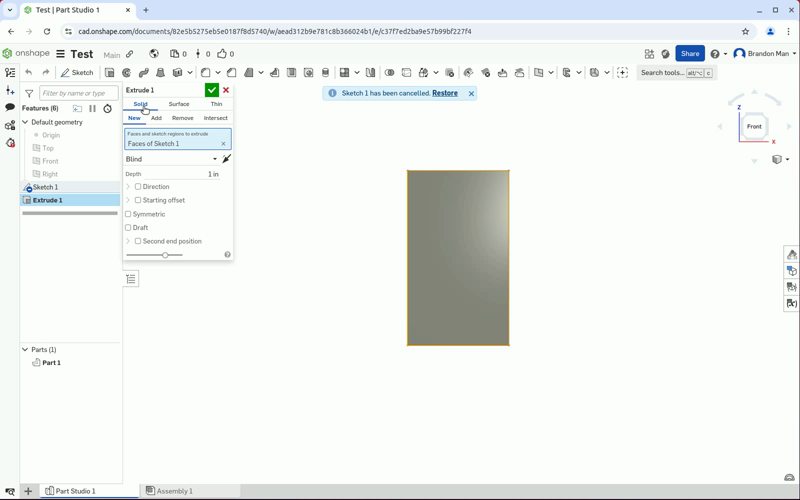
mouse_move(137, 120)
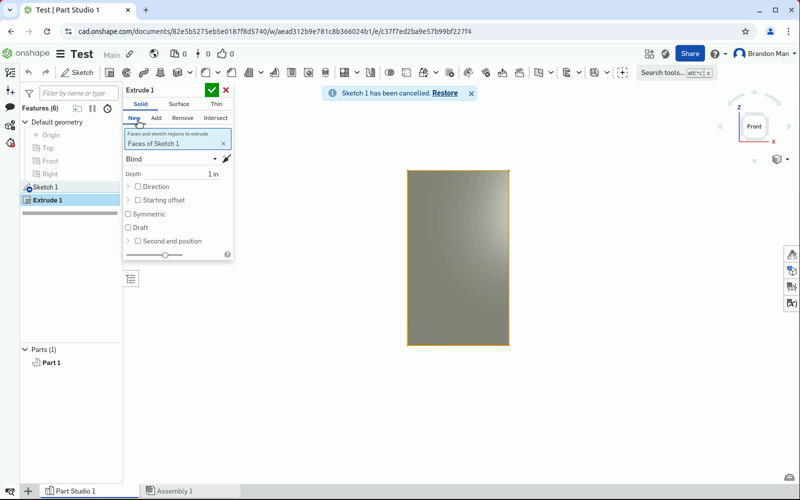
click(137, 120)
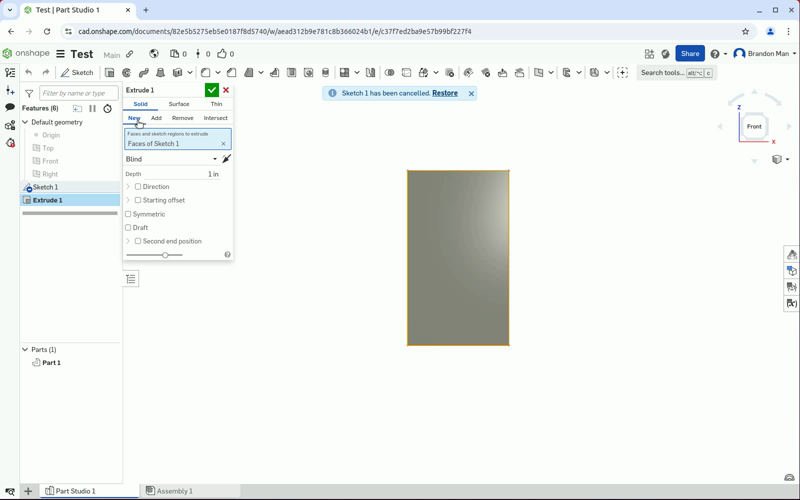
key(tab, 4)
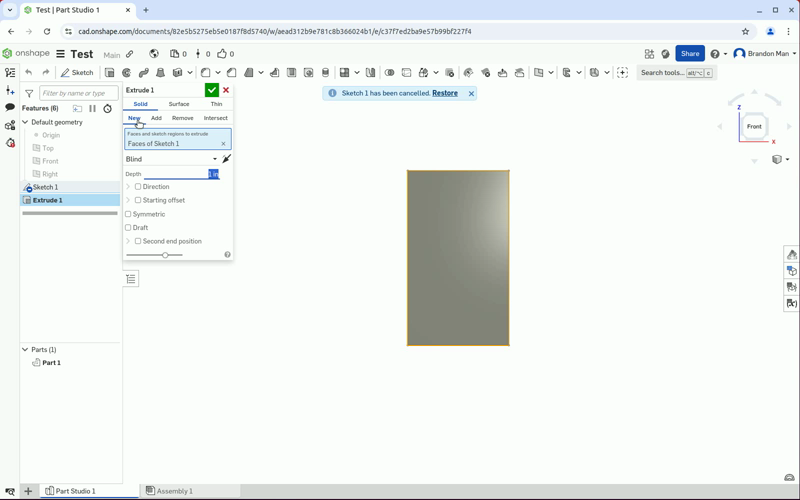
text(0.963)
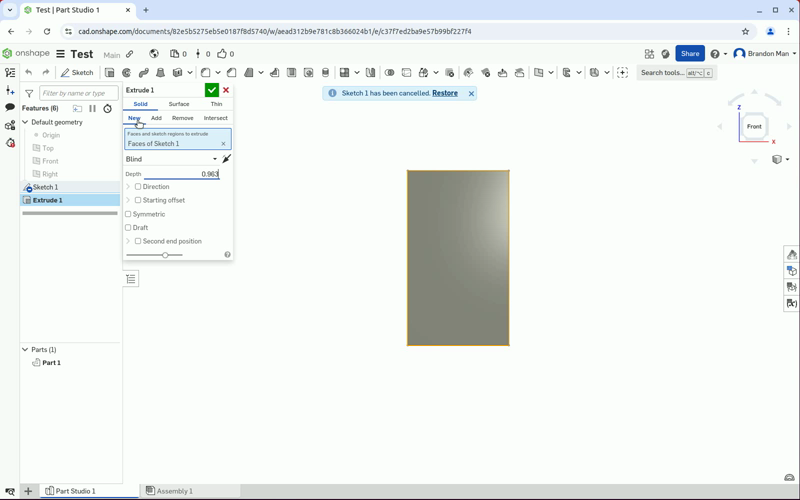
key(enter)
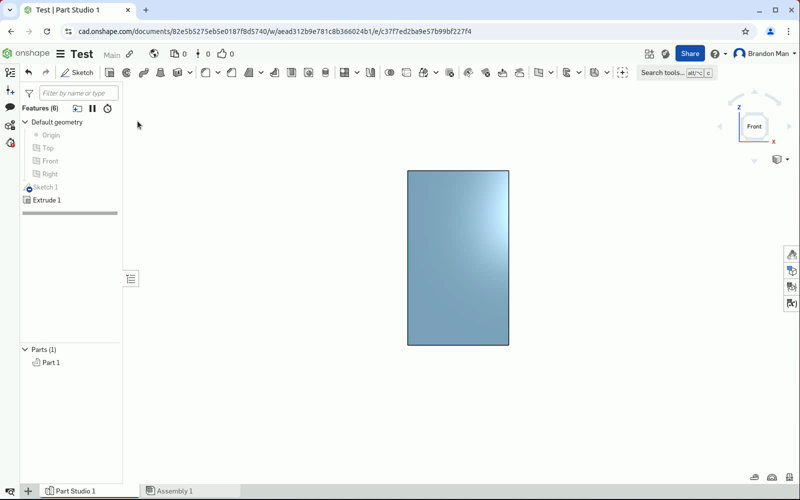
key(shift+h)
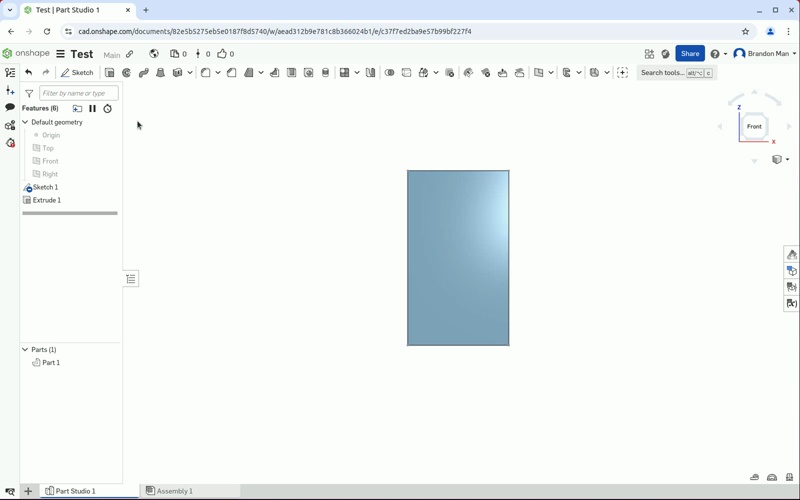
key(shift+h)
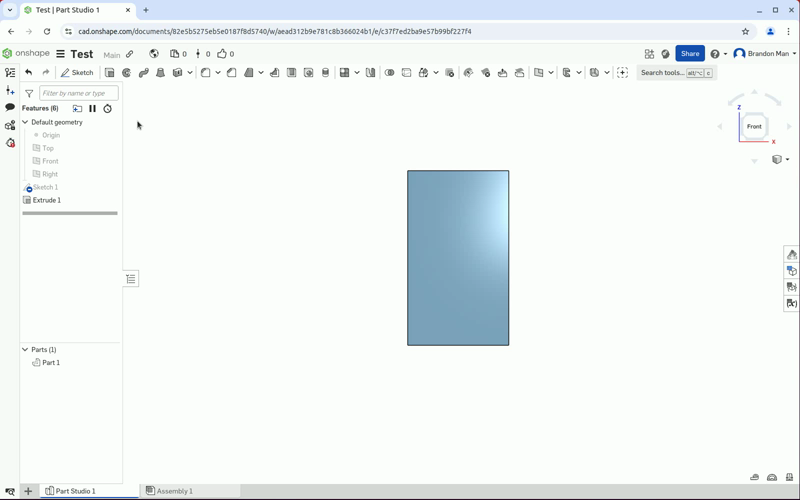
mouse_move(73, 189)
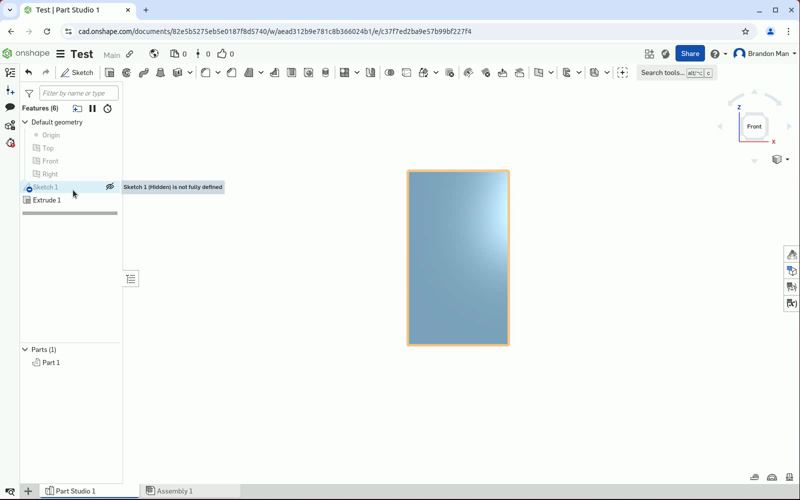
click(73, 189)
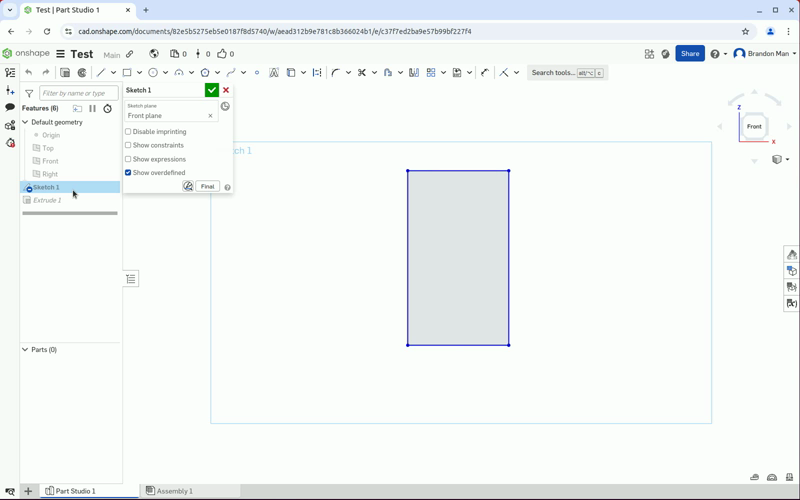
mouse_move(229, 92)
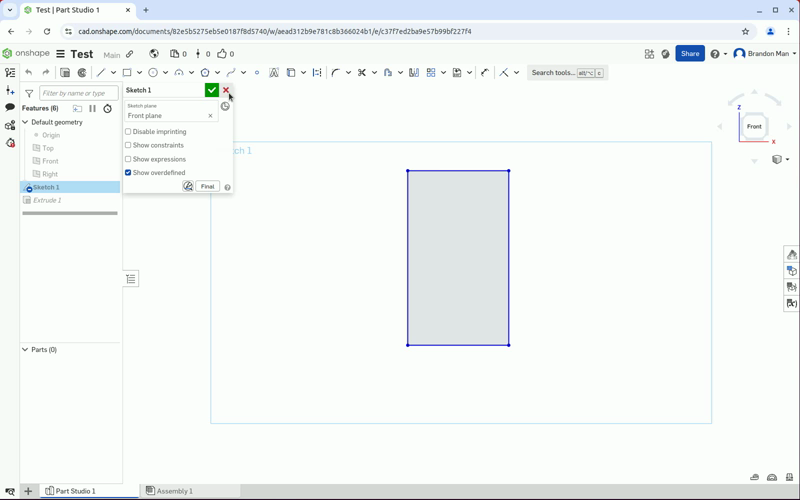
click(229, 92)
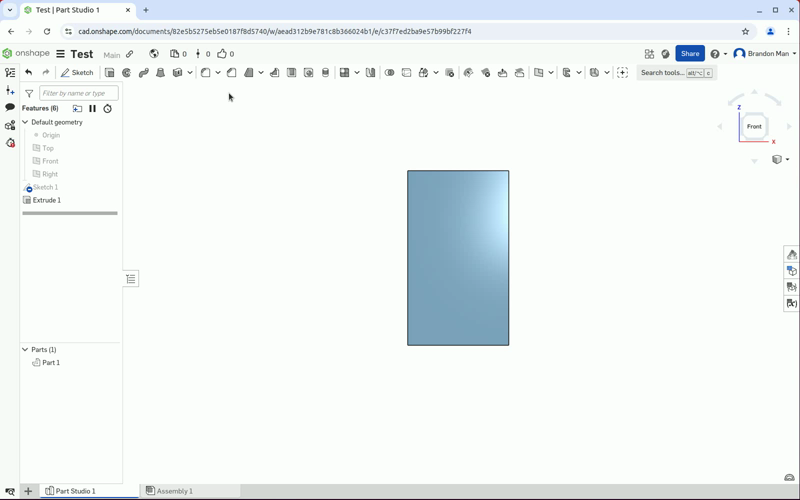
mouse_move(541, 75)
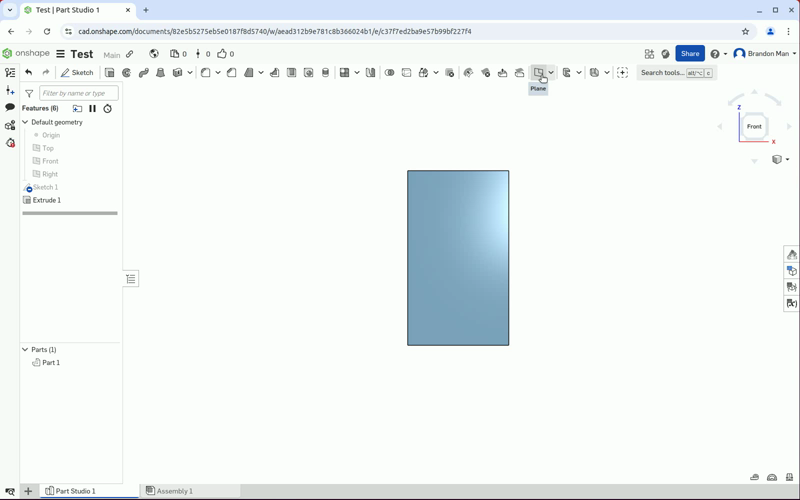
click(541, 75)
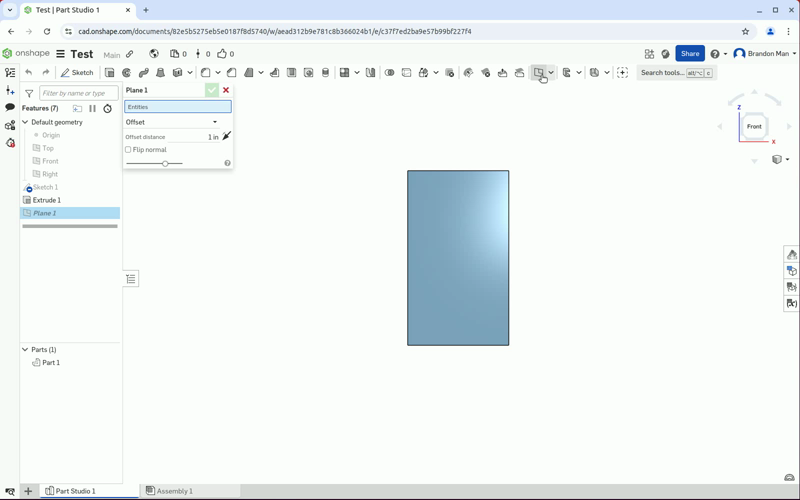
mouse_move(73, 163)
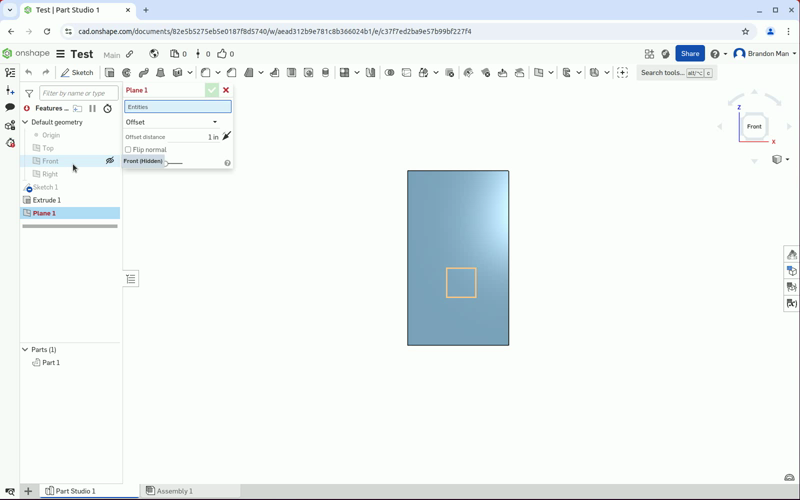
click(73, 163)
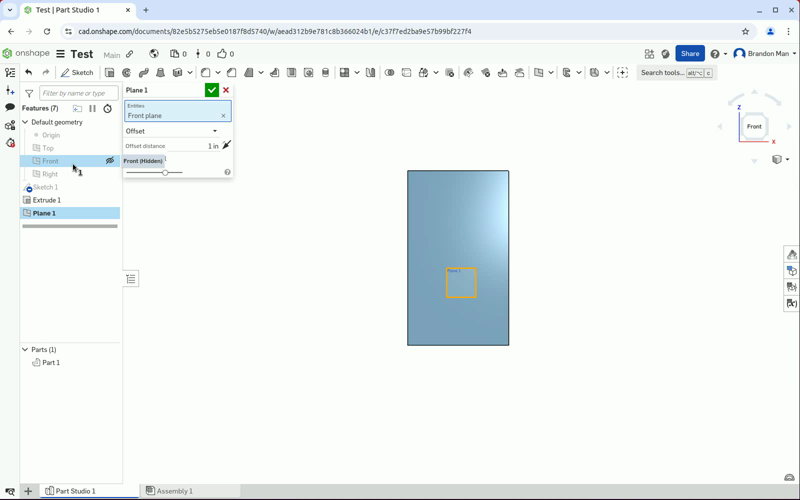
key(tab, 2)
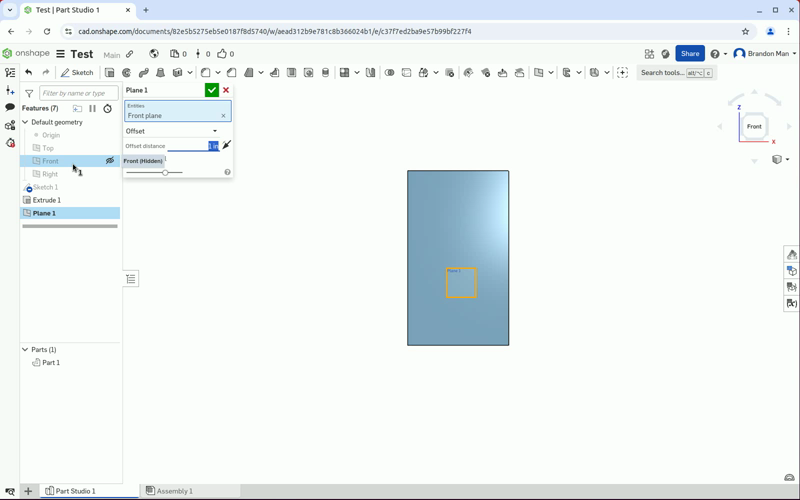
text(0.955)
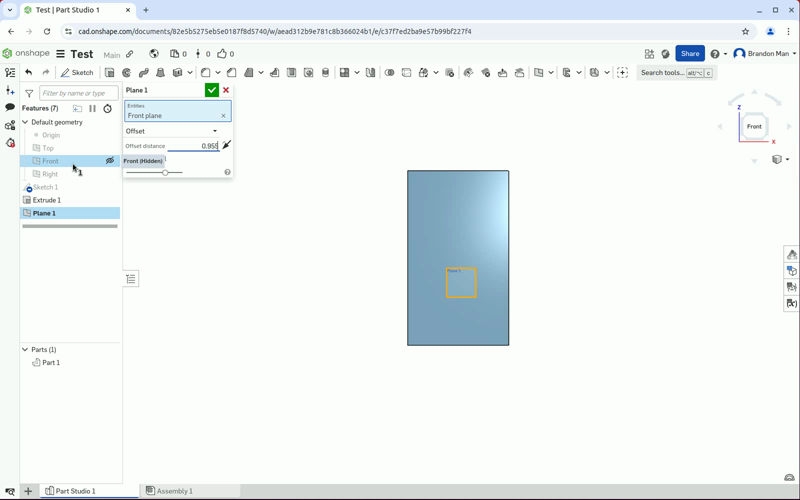
key(enter, 2)
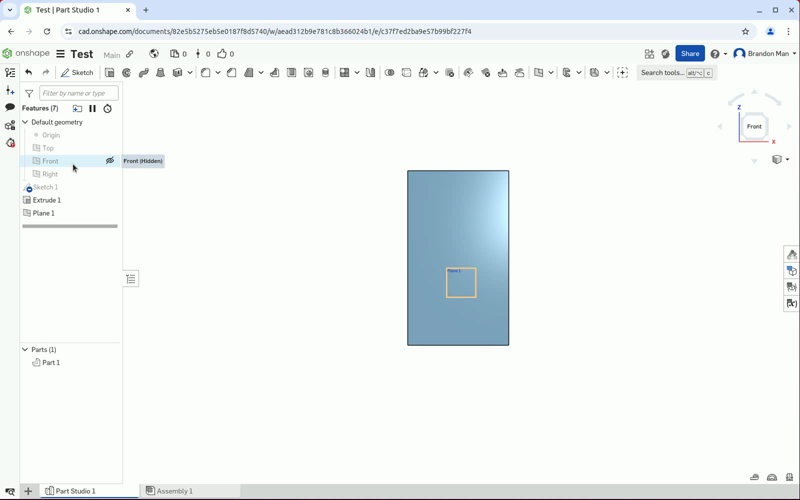
key(shift+s)
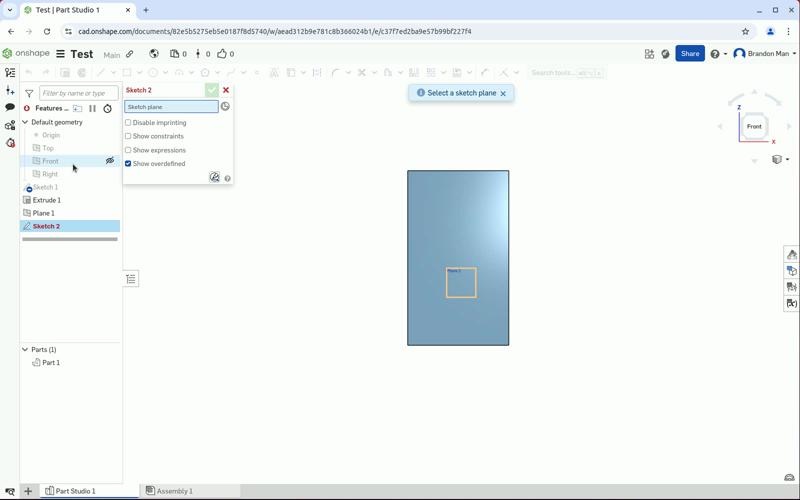
mouse_move(73, 215)
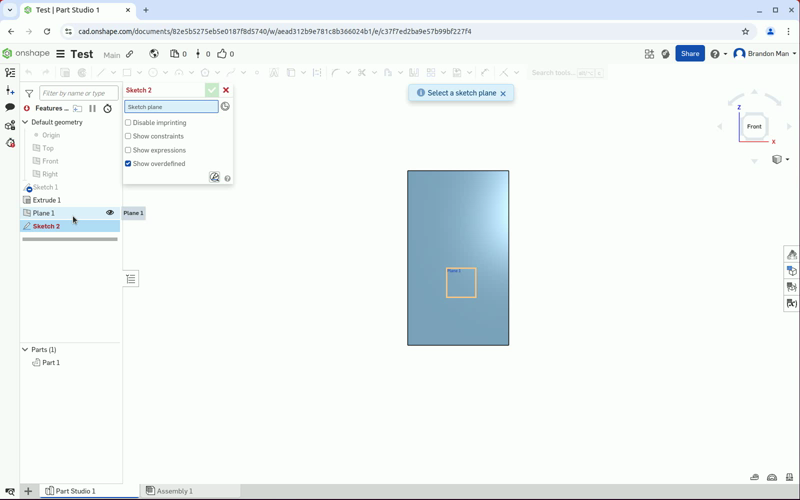
click(73, 215)
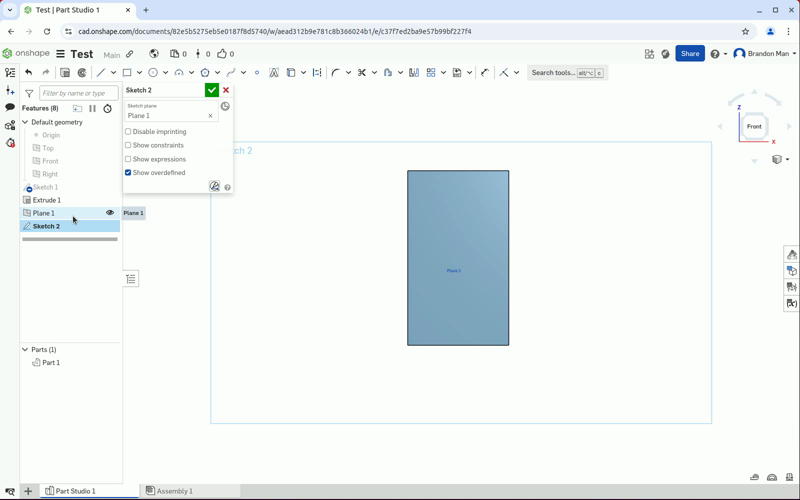
mouse_move(73, 352)
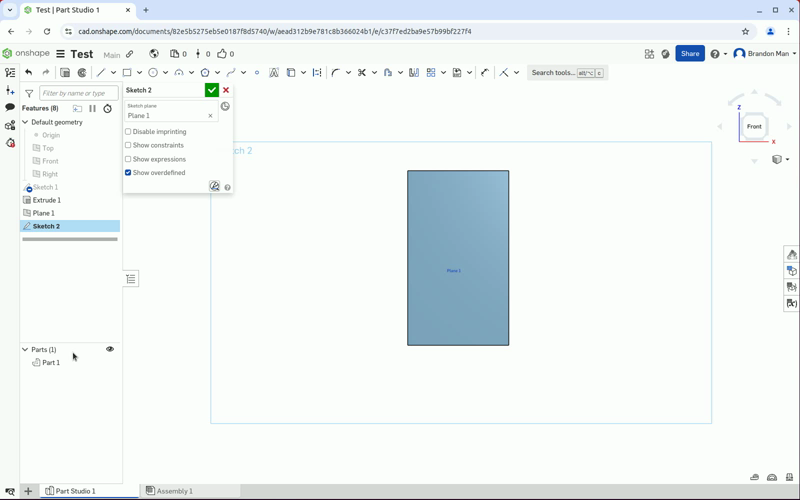
key(y)
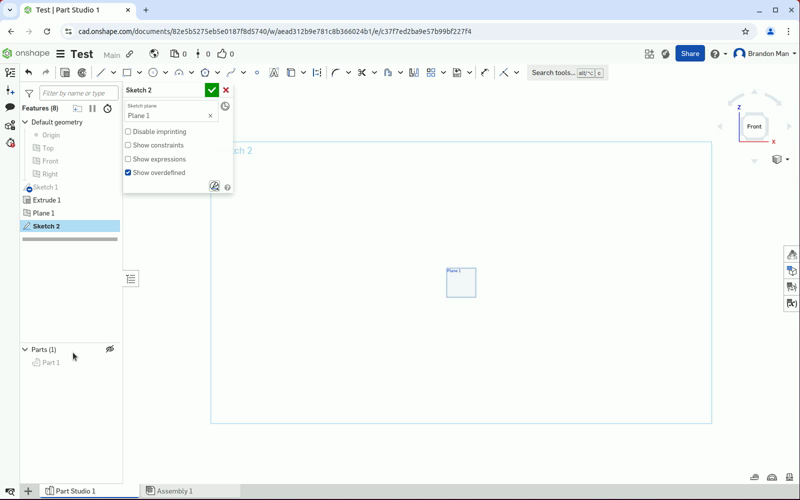
key(l)
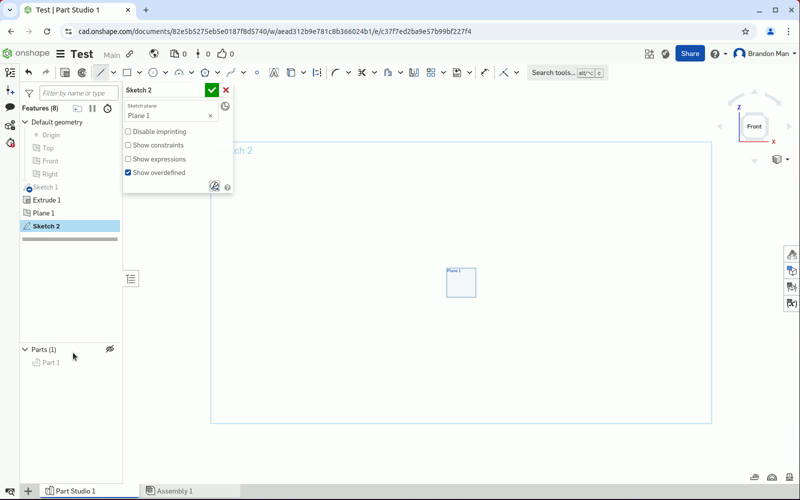
key_down(shift)
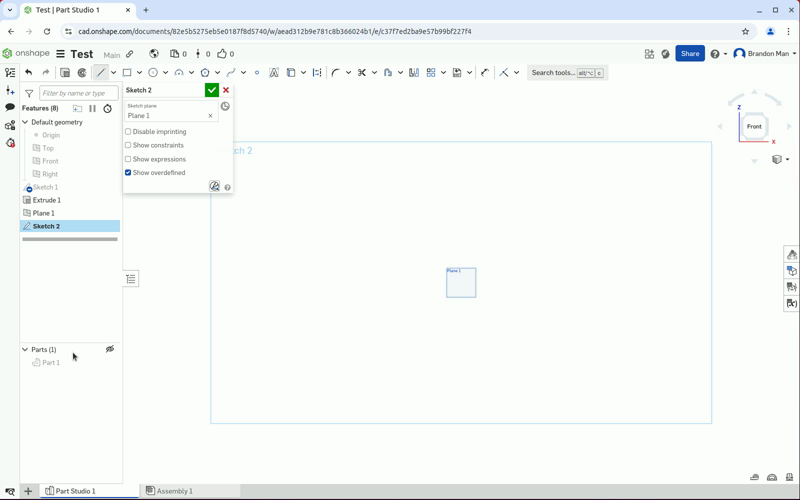
mouse_move(426, 195)
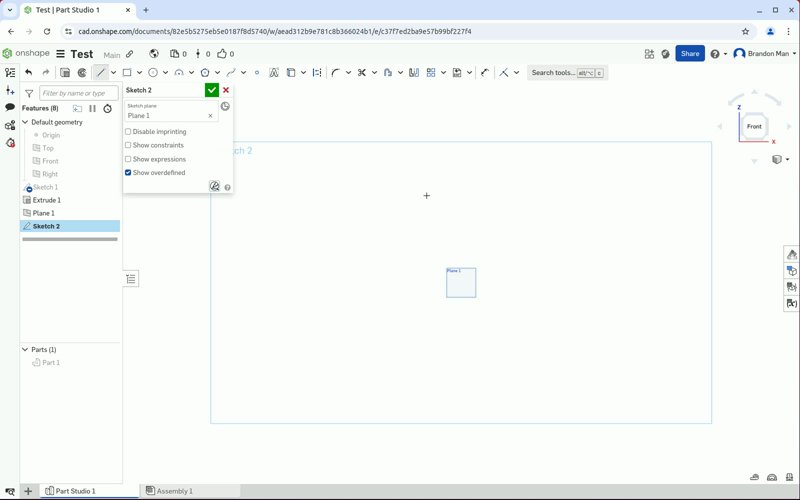
click(426, 195)
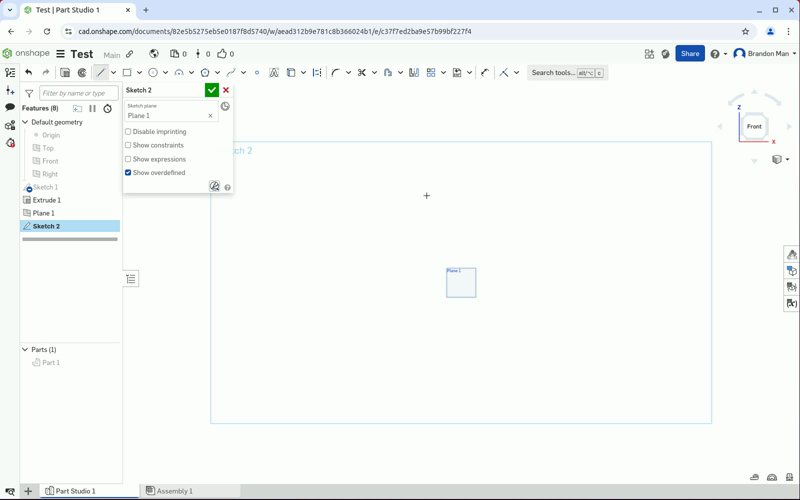
key_up(shift)
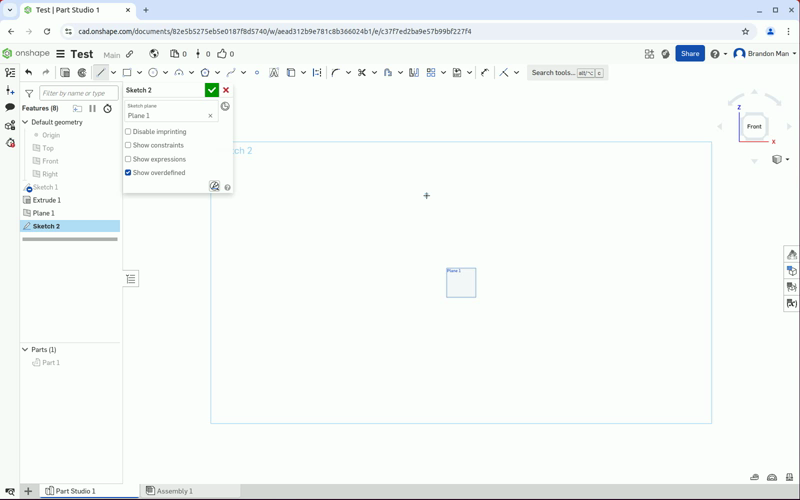
key_down(shift)
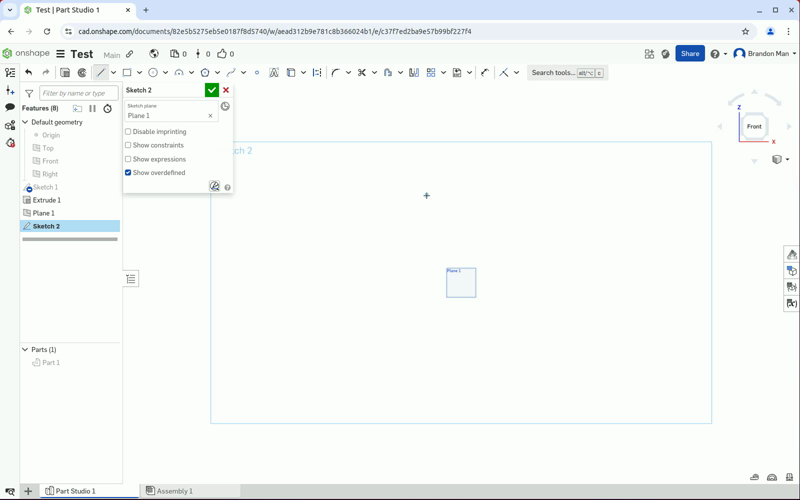
mouse_move(491, 195)
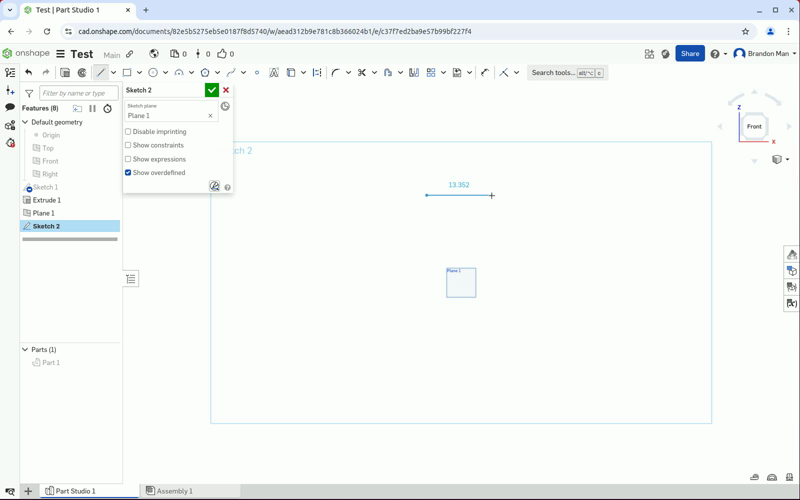
click(491, 195)
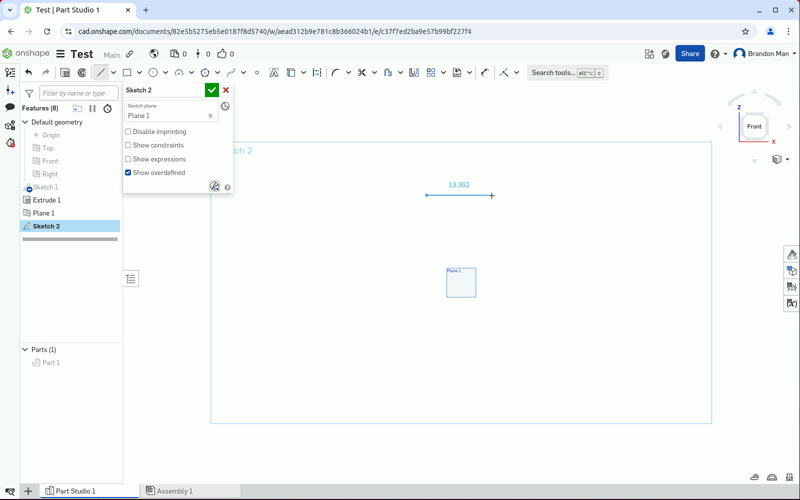
key_up(shift)
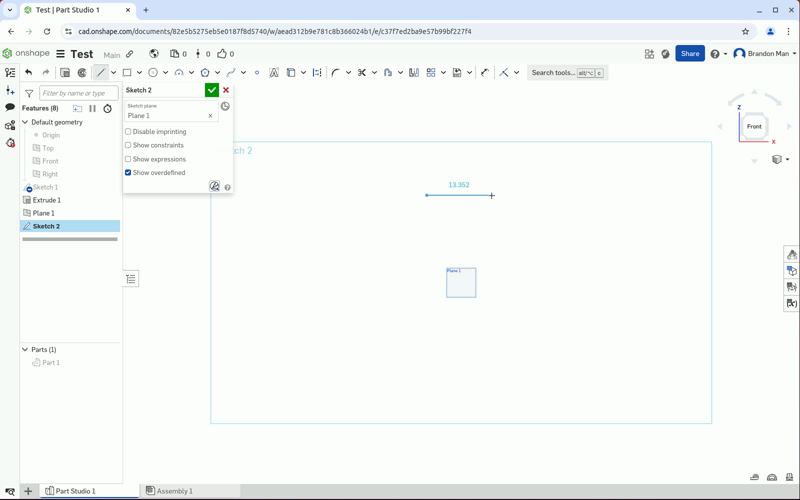
key_down(shift)
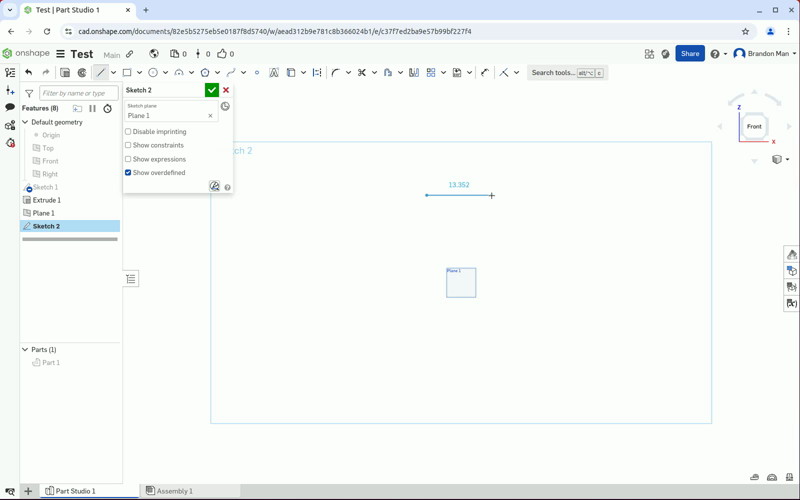
mouse_move(521, 195)
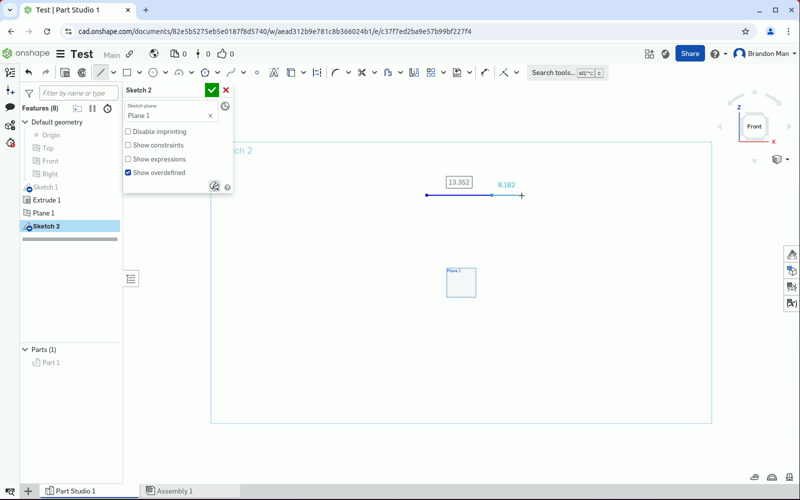
mouse_move(491, 188)
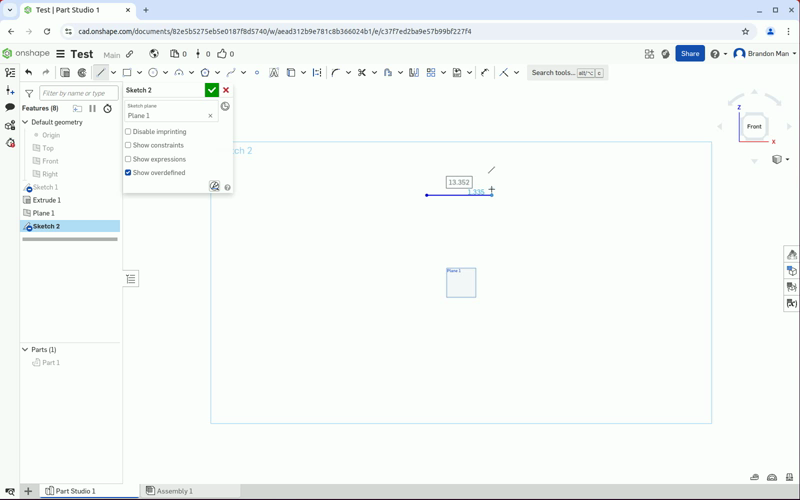
scroll(6)
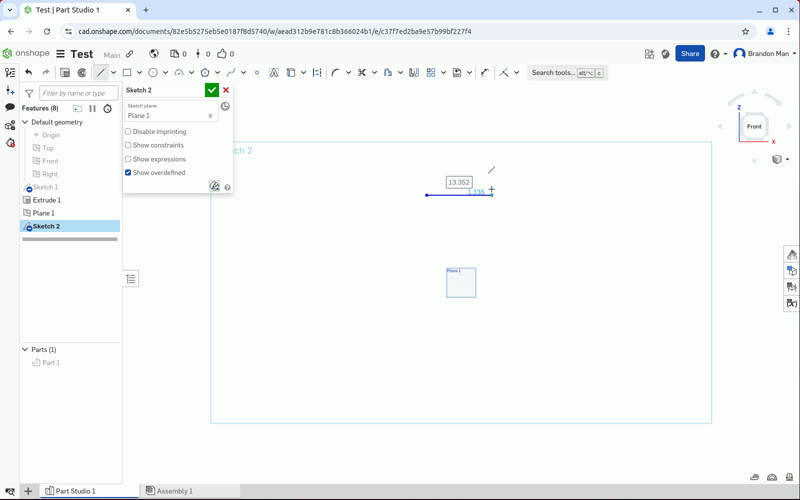
scroll(6)
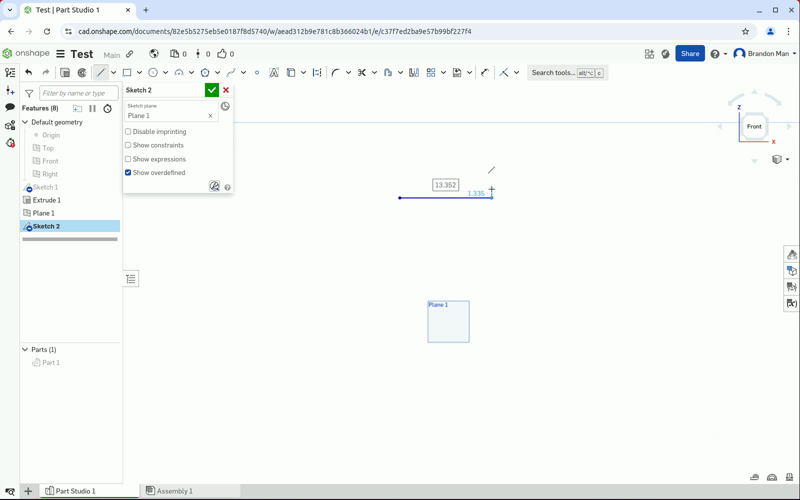
scroll(6)
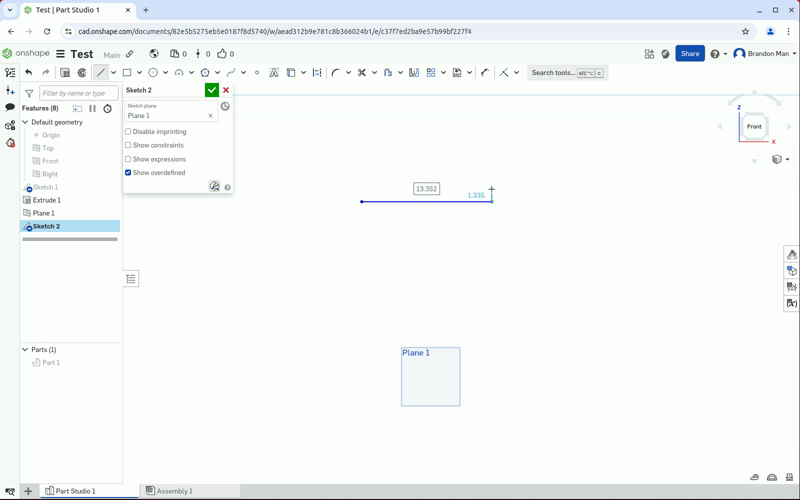
scroll(6)
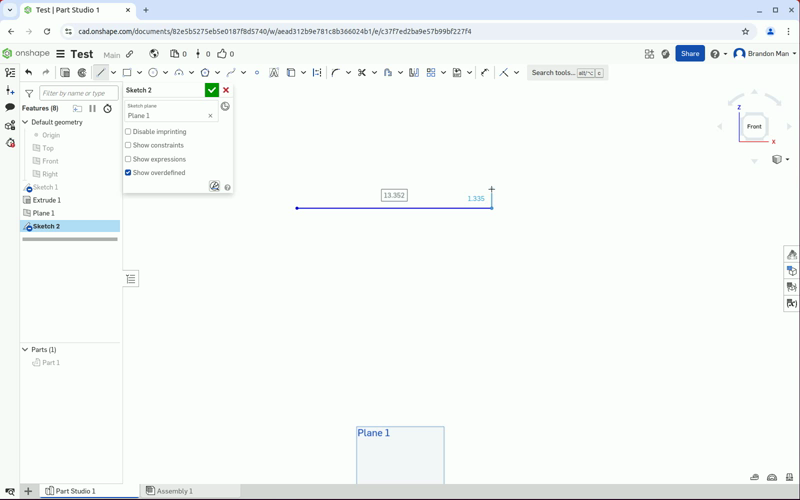
scroll(6)
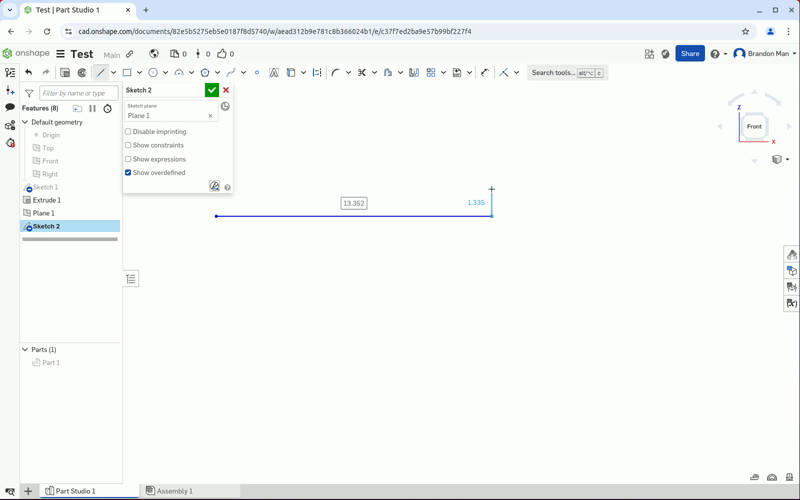
scroll(6)
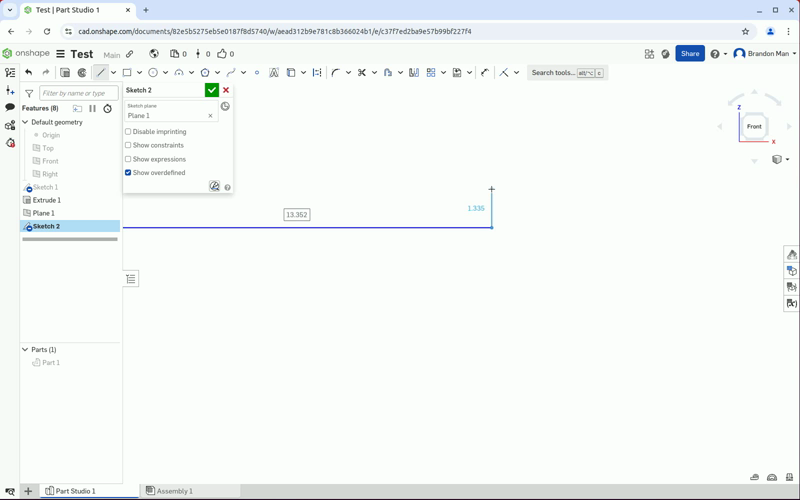
scroll(6)
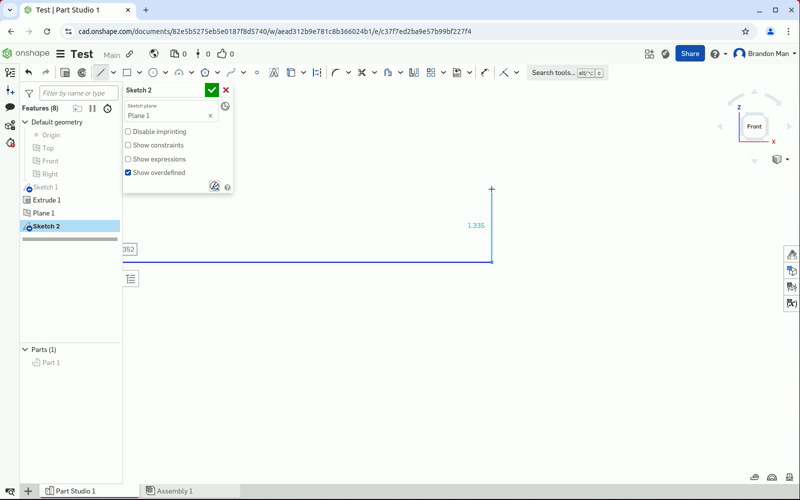
click(491, 188)
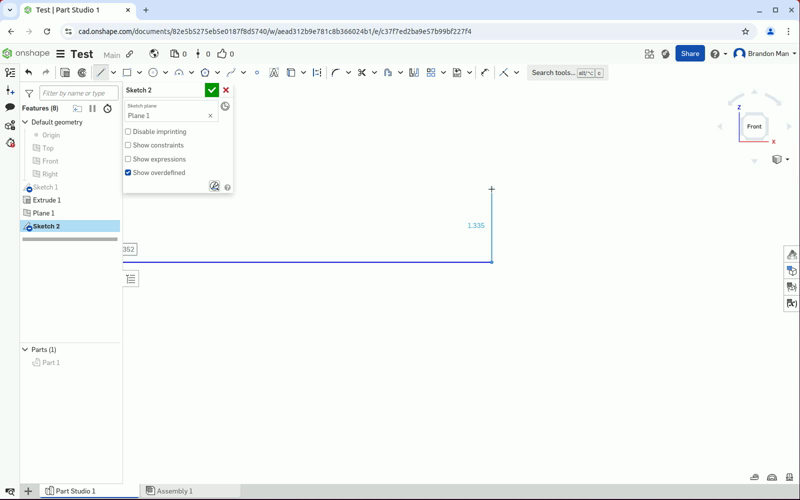
scroll(-6)
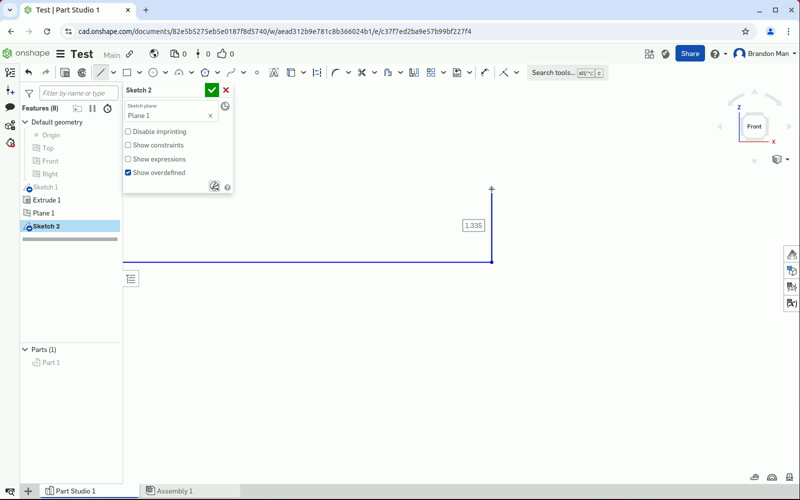
scroll(-6)
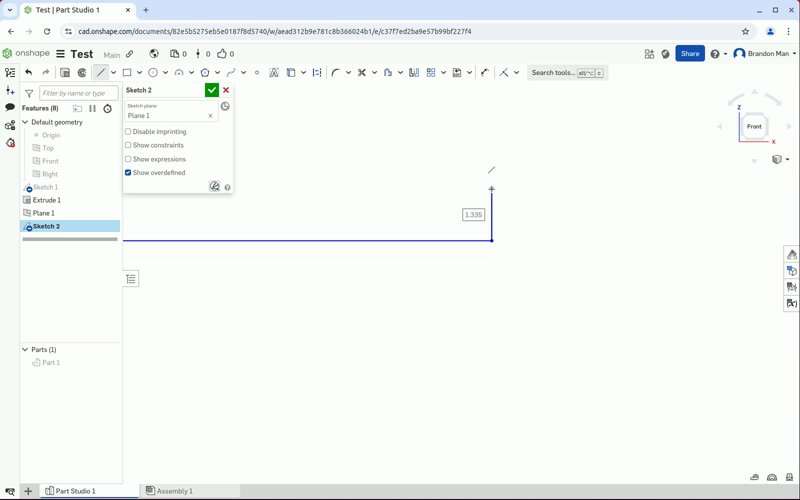
scroll(-6)
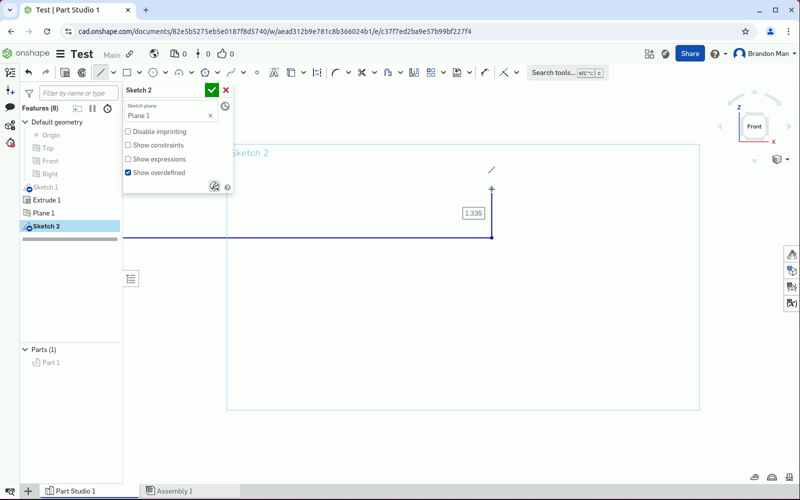
scroll(-6)
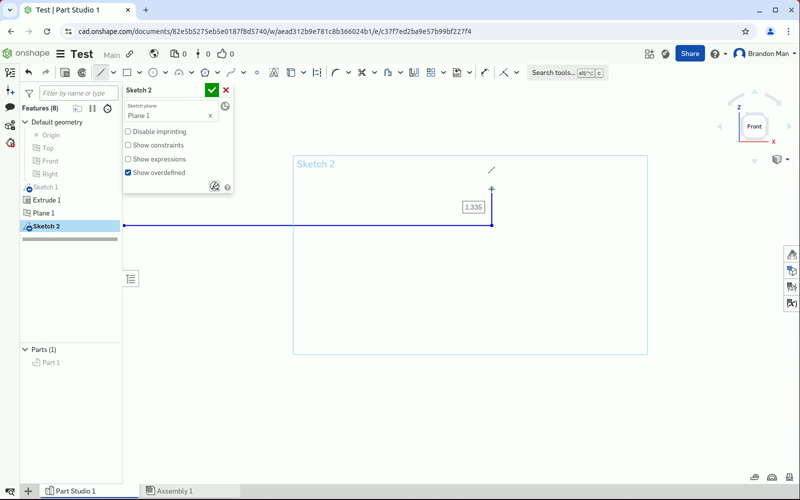
scroll(-6)
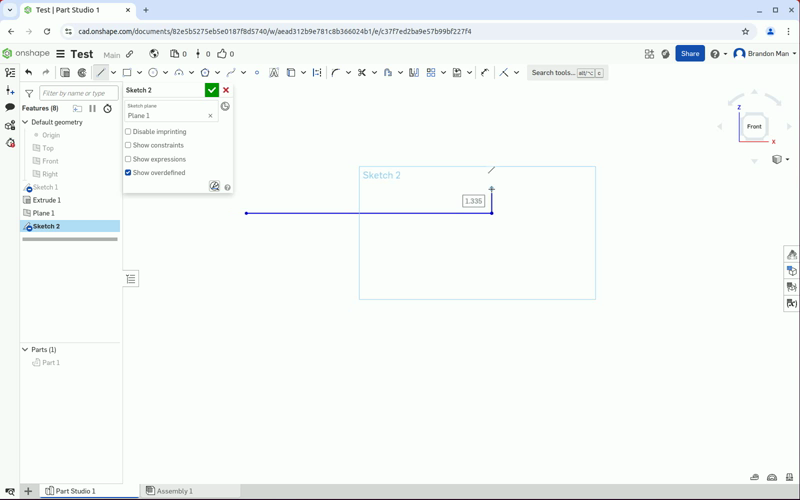
scroll(-6)
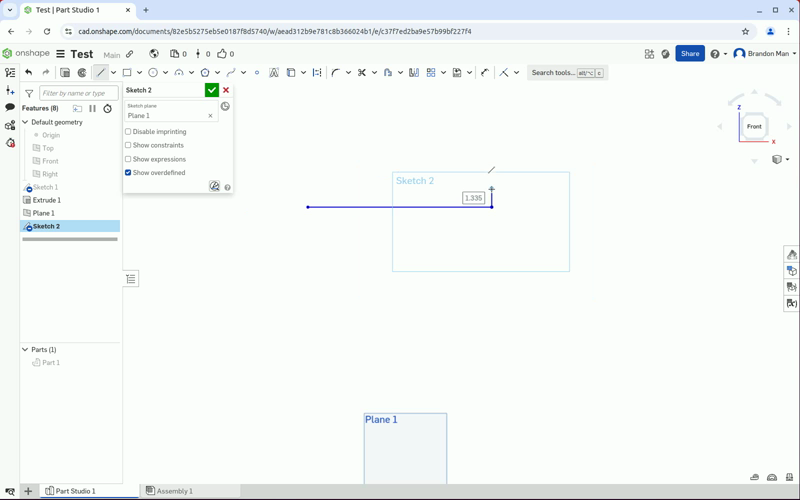
scroll(-6)
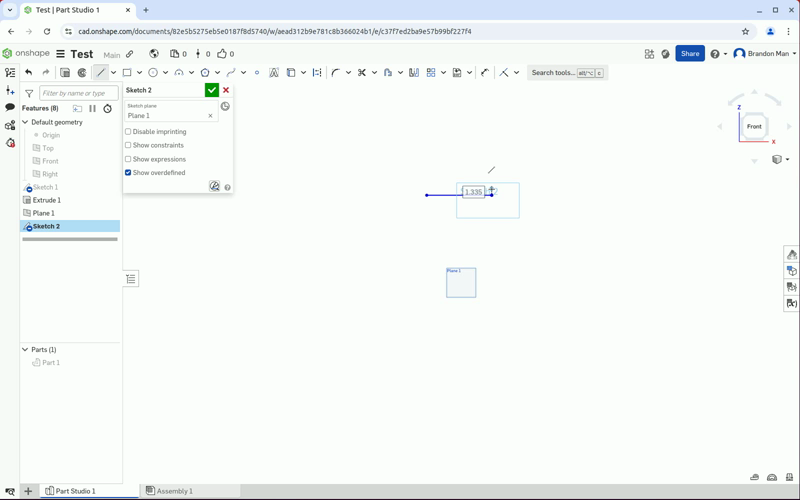
key_up(shift)
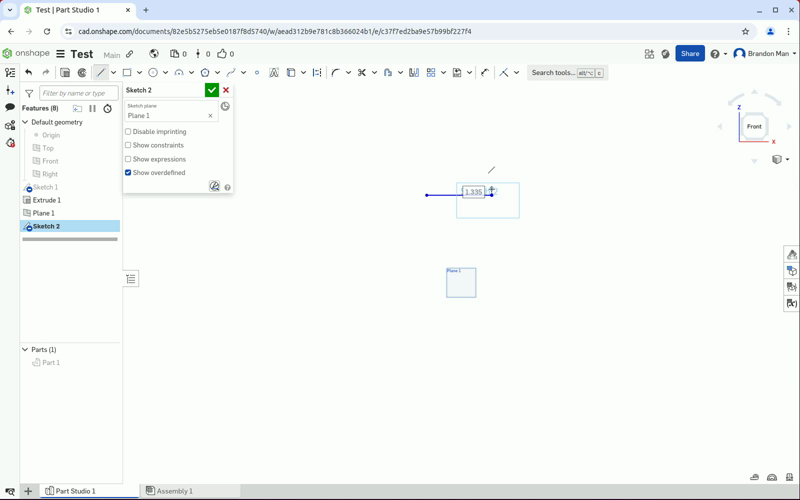
key_down(shift)
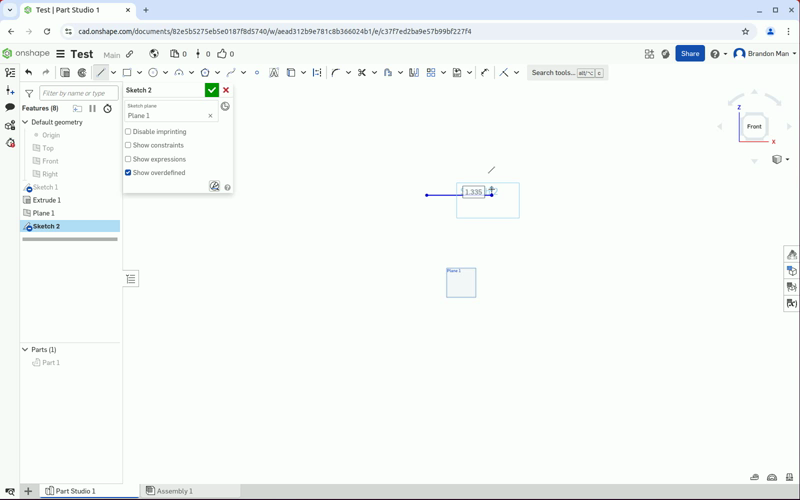
mouse_move(426, 188)
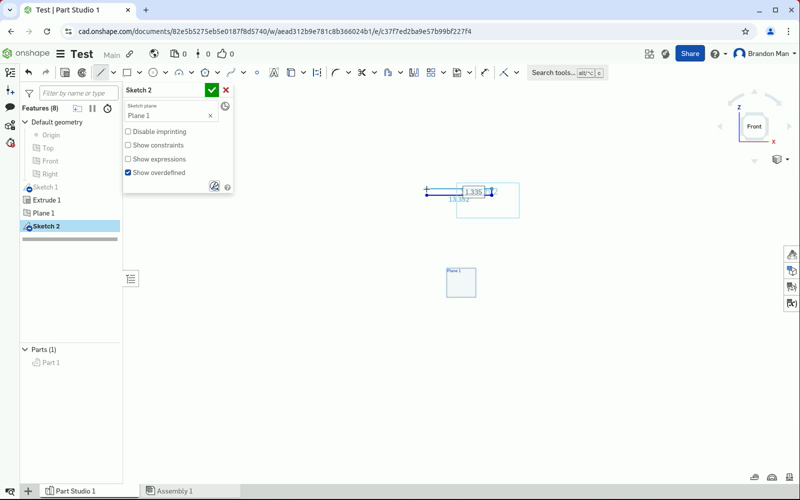
click(426, 188)
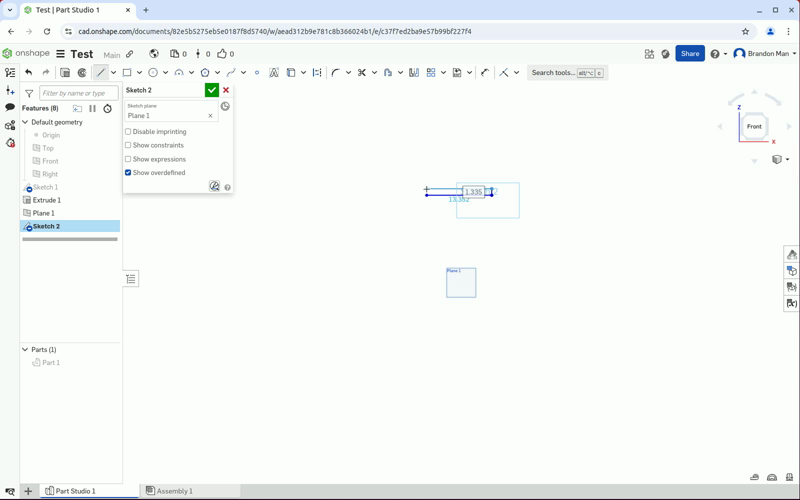
key_up(shift)
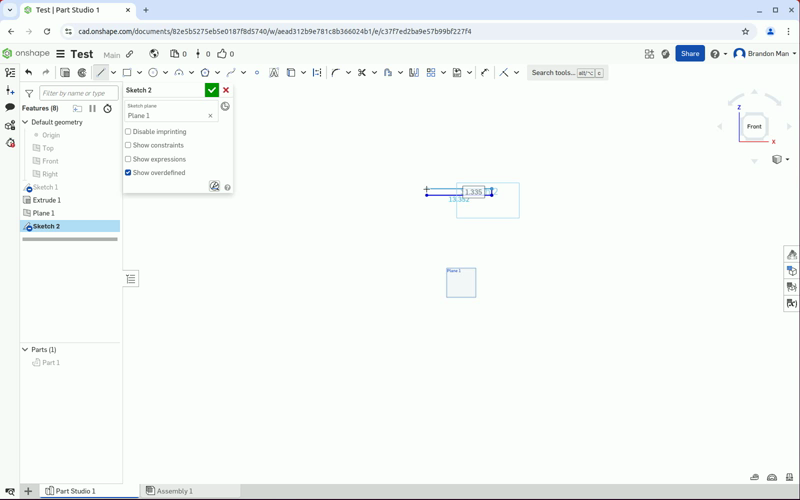
mouse_move(456, 188)
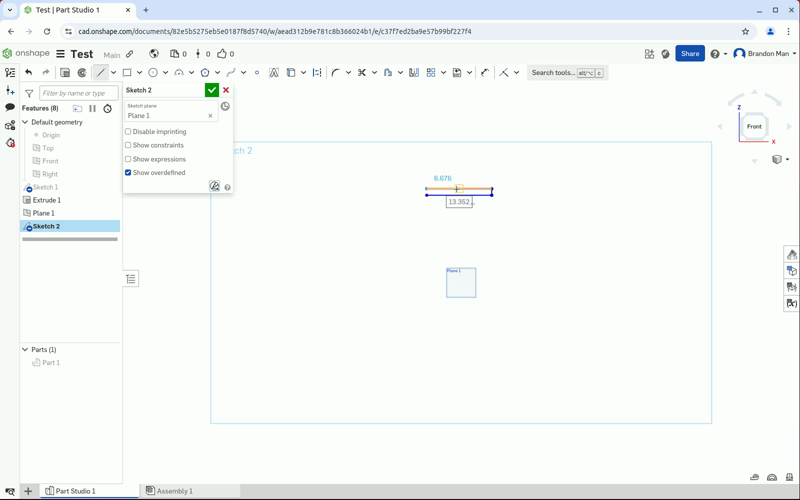
key_down(shift)
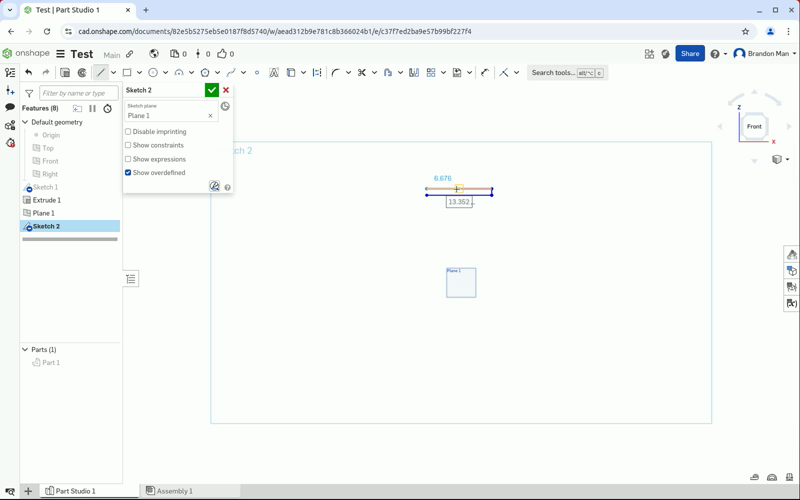
mouse_move(426, 195)
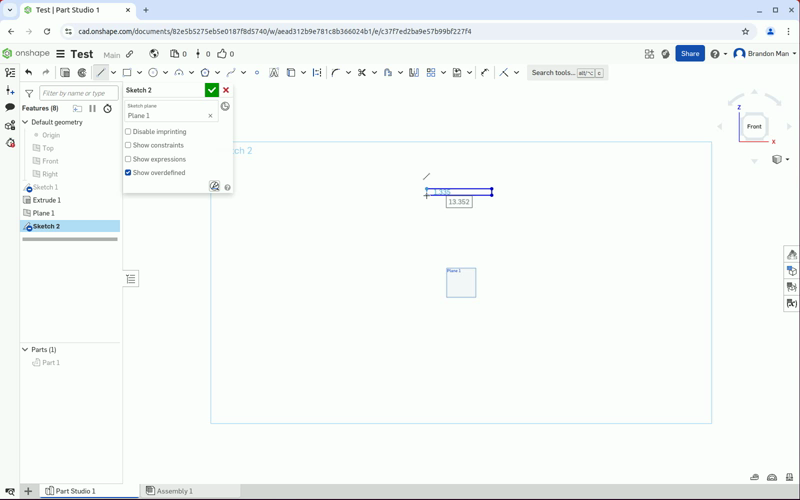
scroll(6)
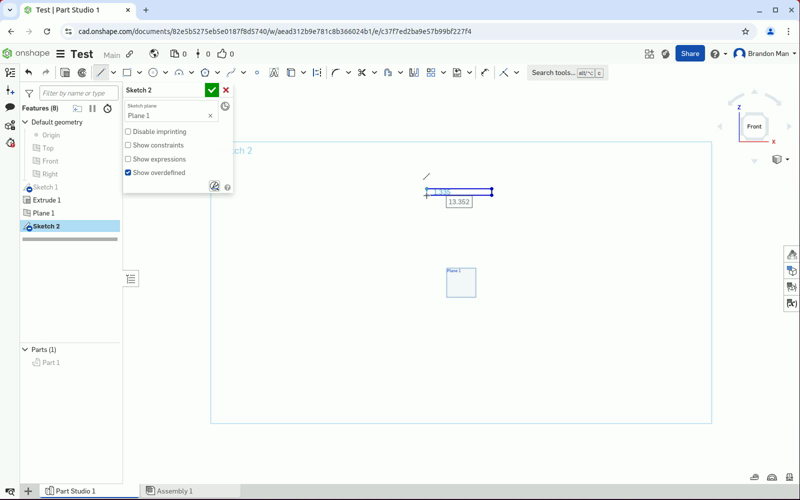
scroll(6)
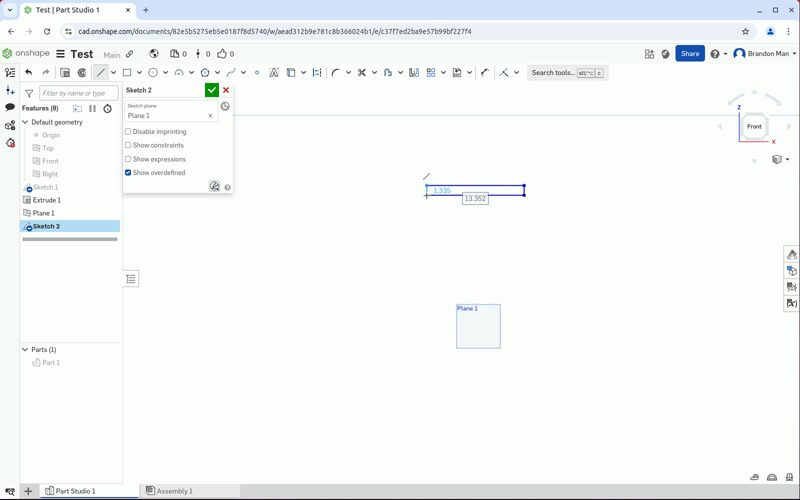
scroll(6)
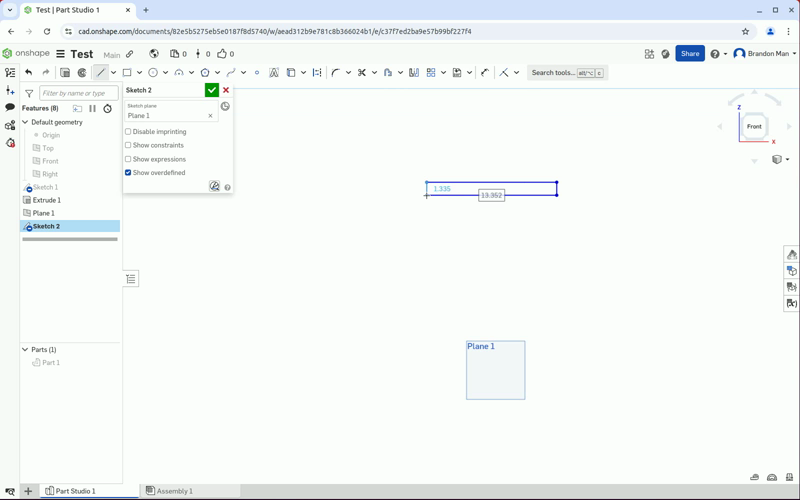
scroll(6)
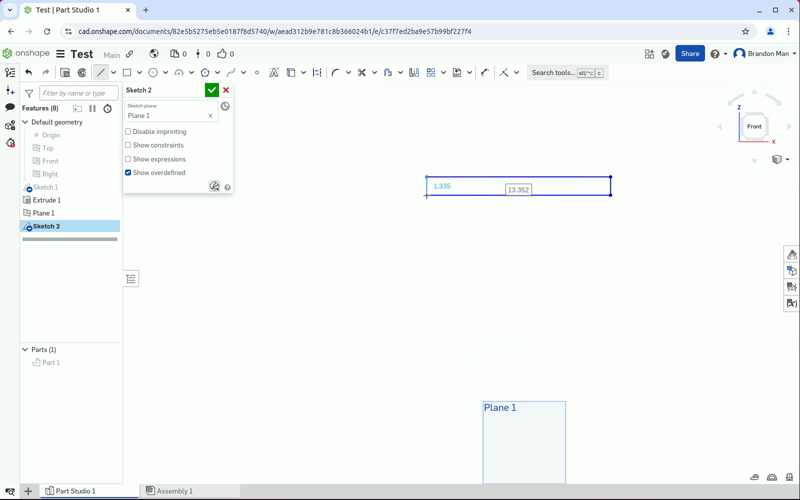
scroll(6)
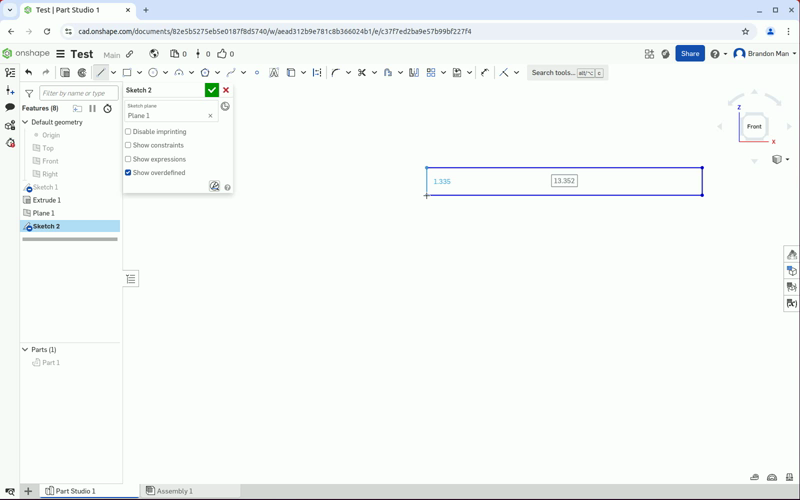
scroll(6)
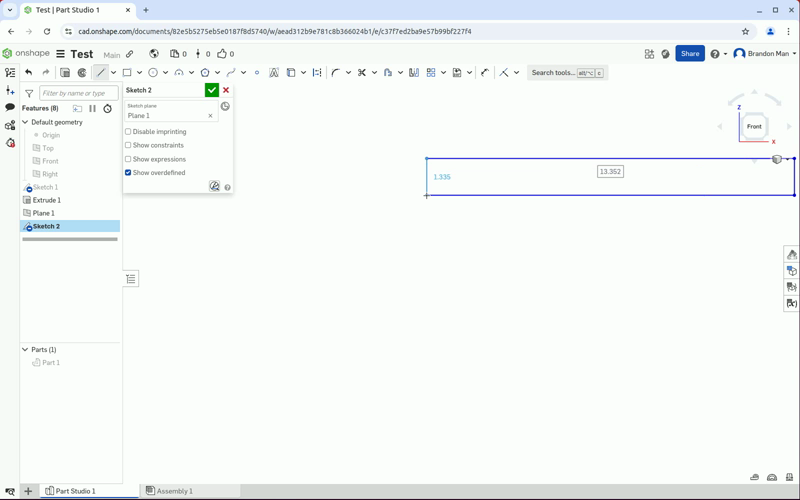
scroll(6)
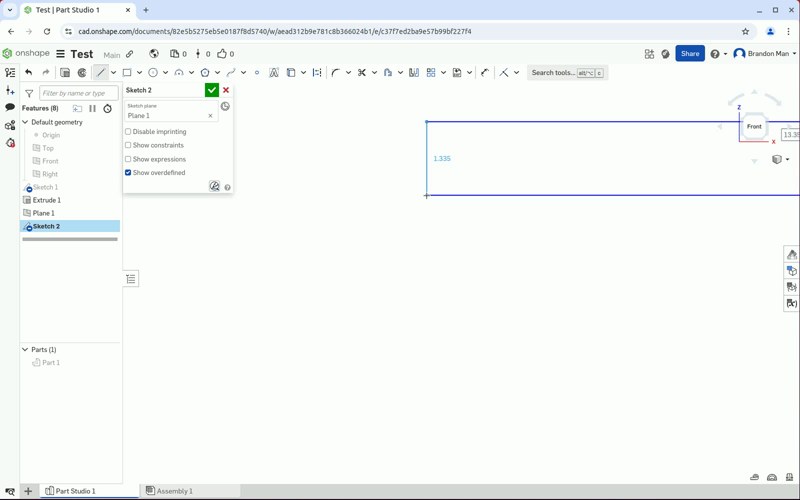
key_up(shift)
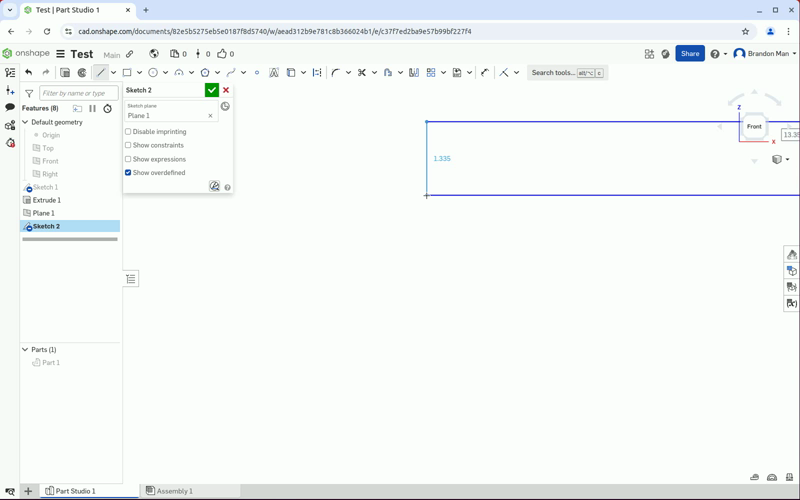
click(426, 195)
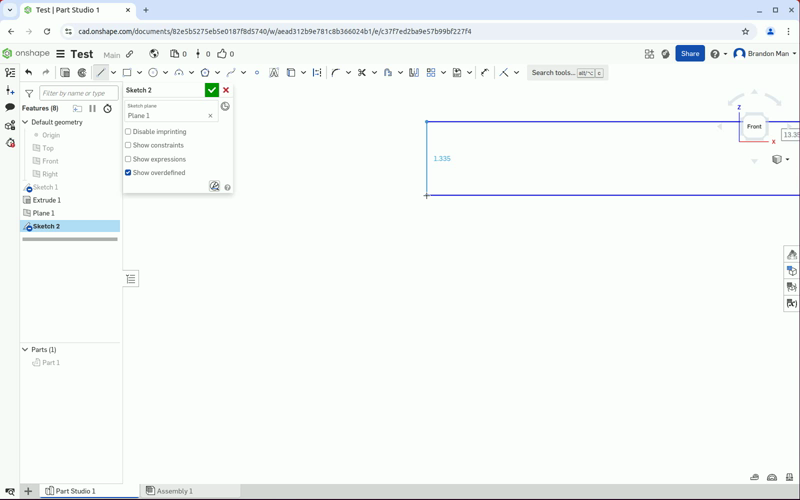
scroll(-6)
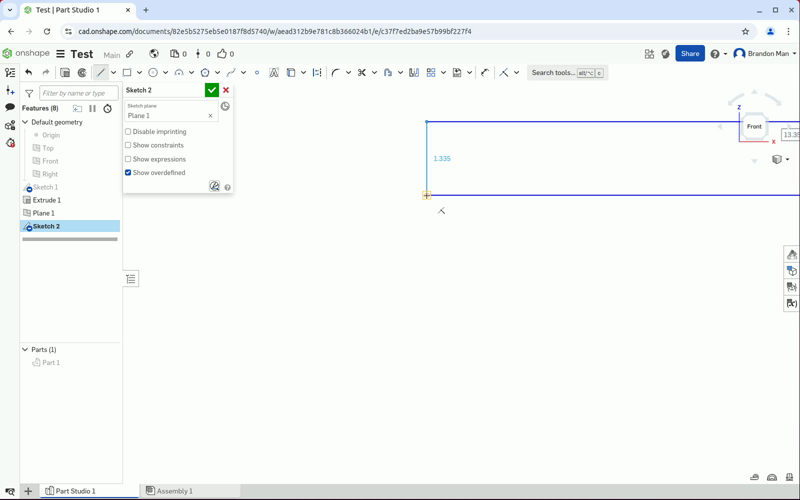
scroll(-6)
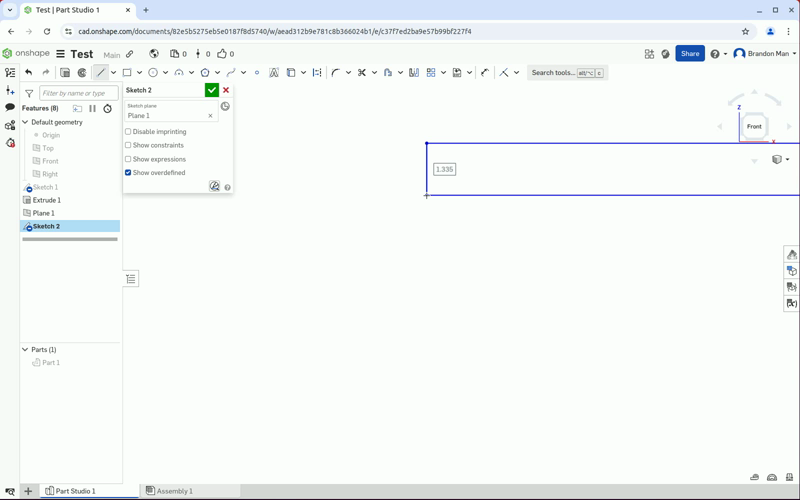
scroll(-6)
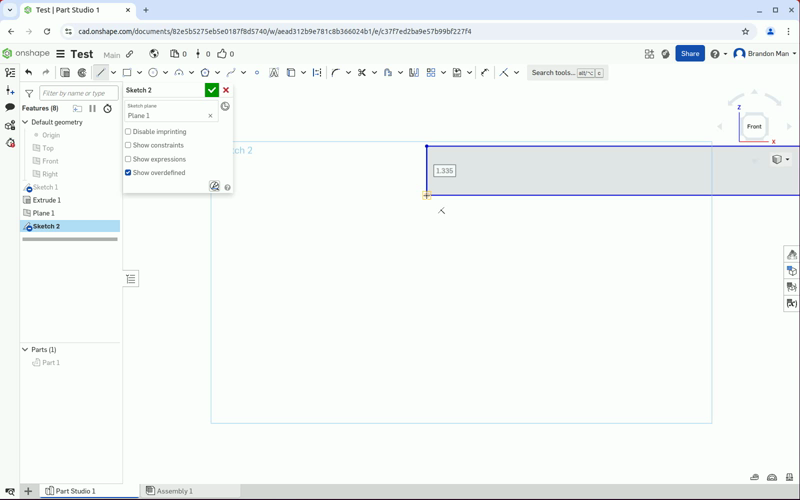
scroll(-6)
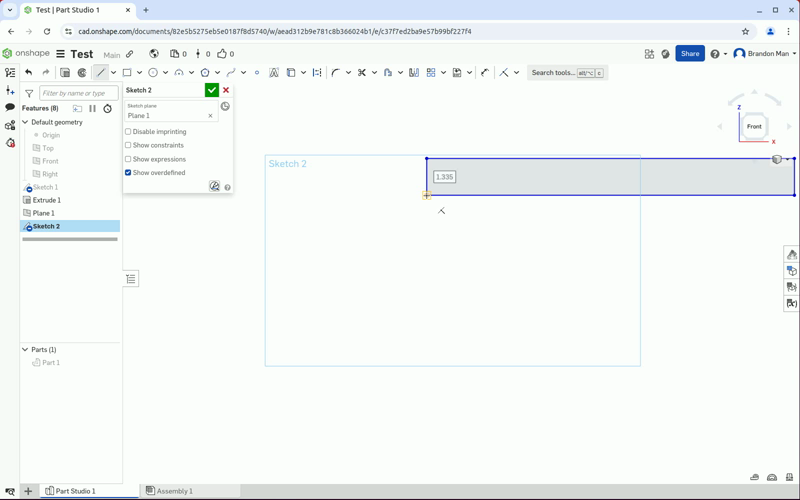
scroll(-6)
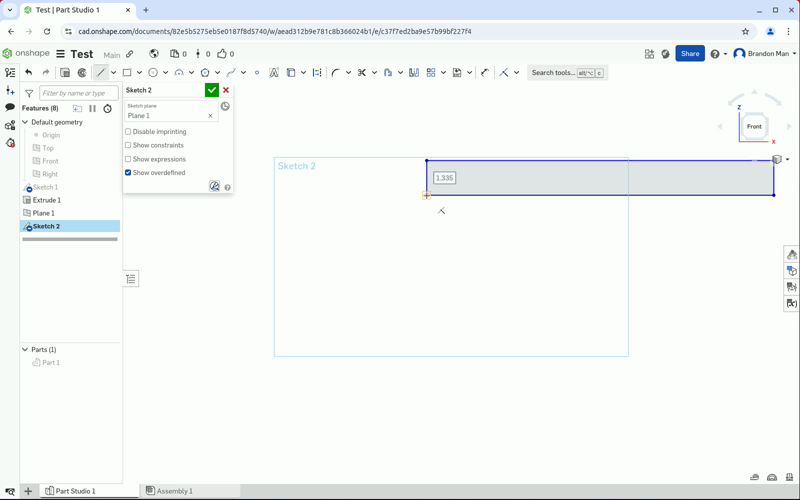
scroll(-6)
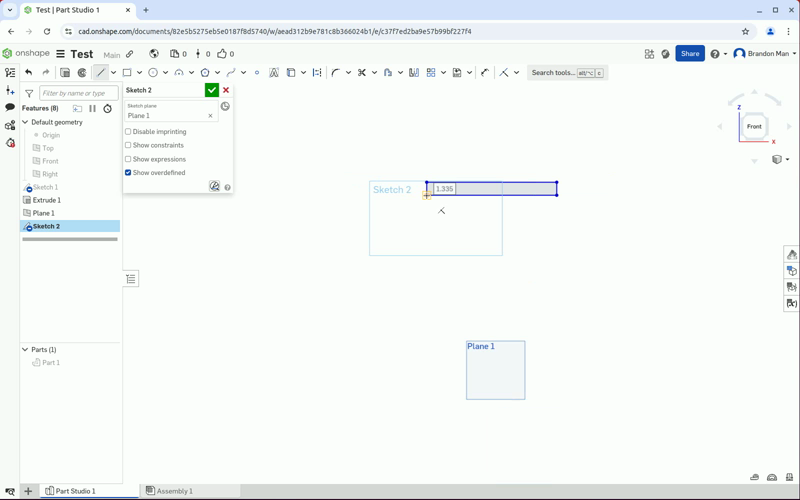
scroll(-6)
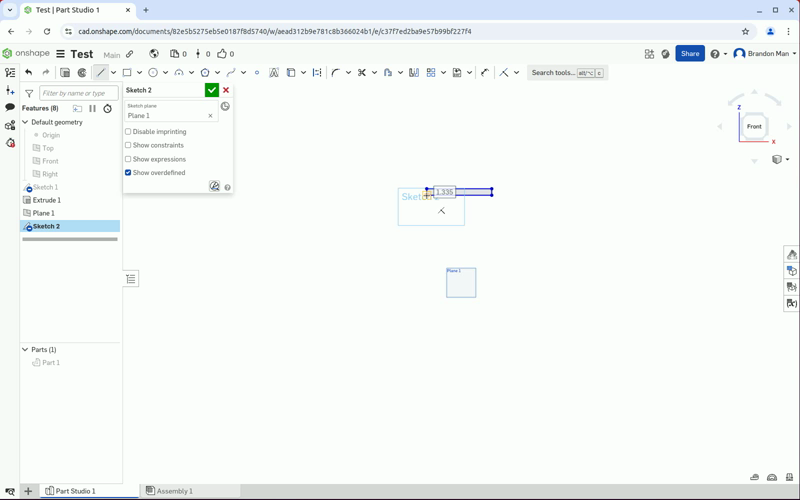
key(esc)
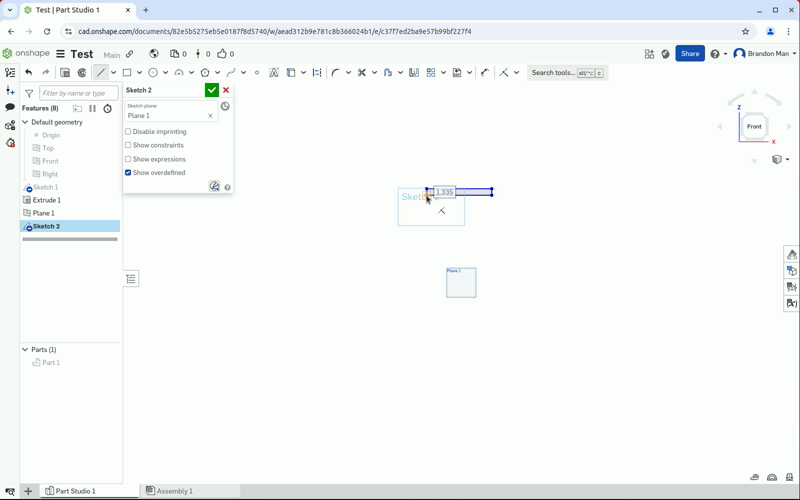
mouse_move(460, 192)
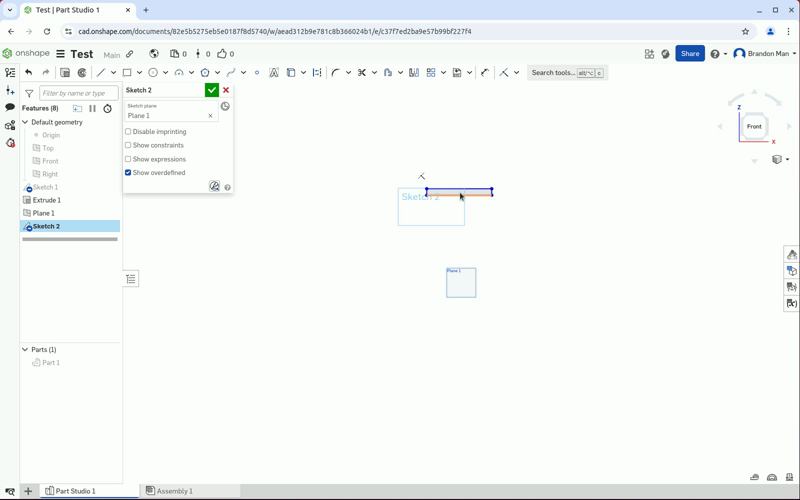
scroll(6)
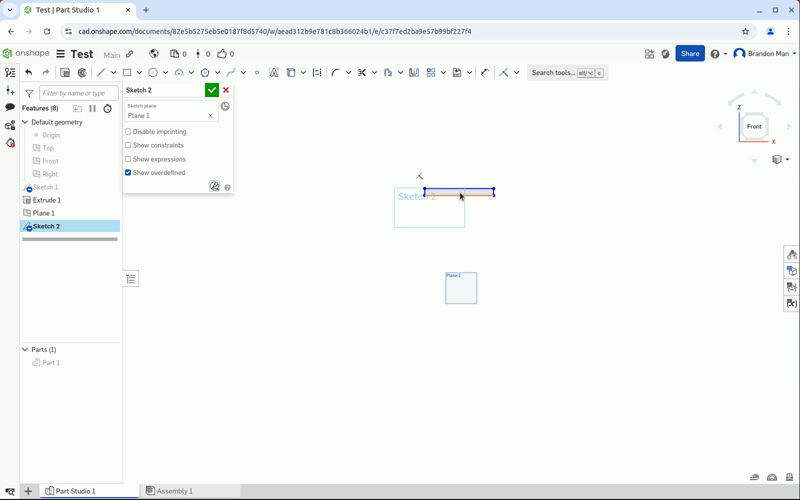
scroll(6)
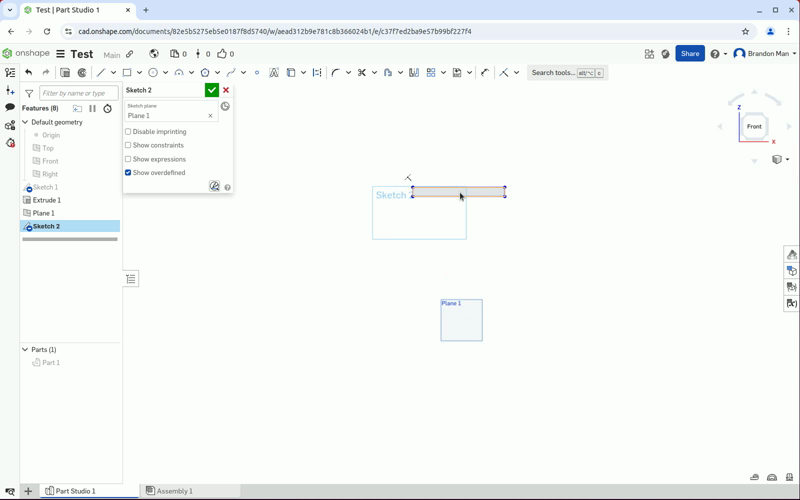
scroll(6)
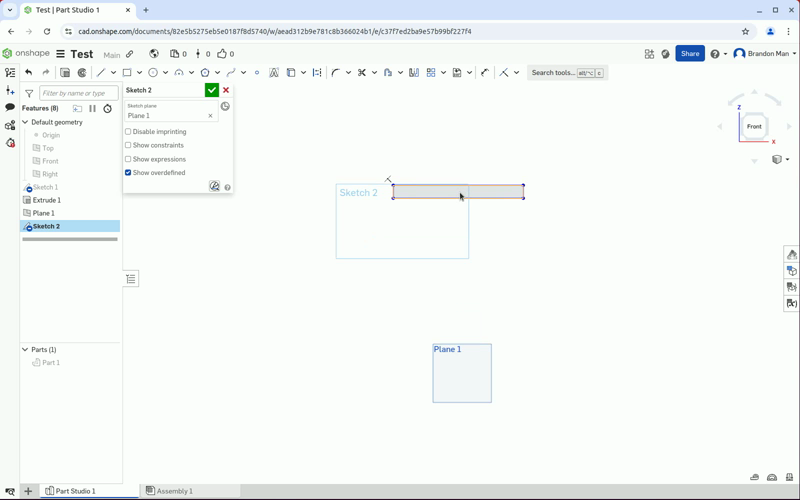
scroll(6)
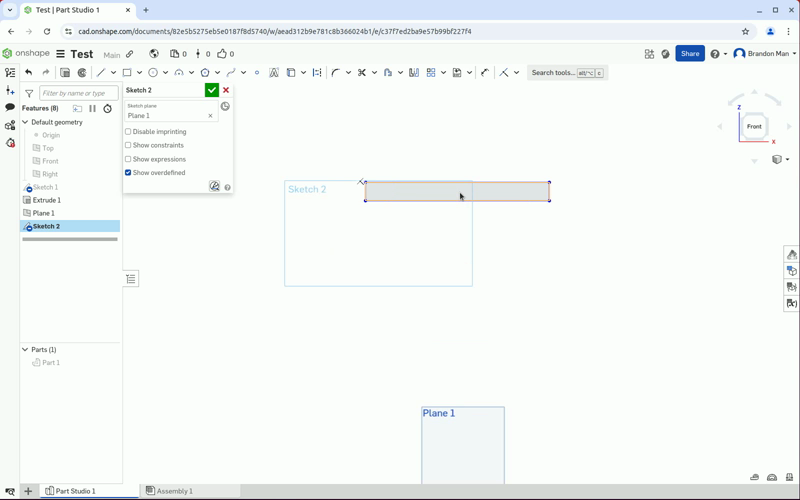
scroll(6)
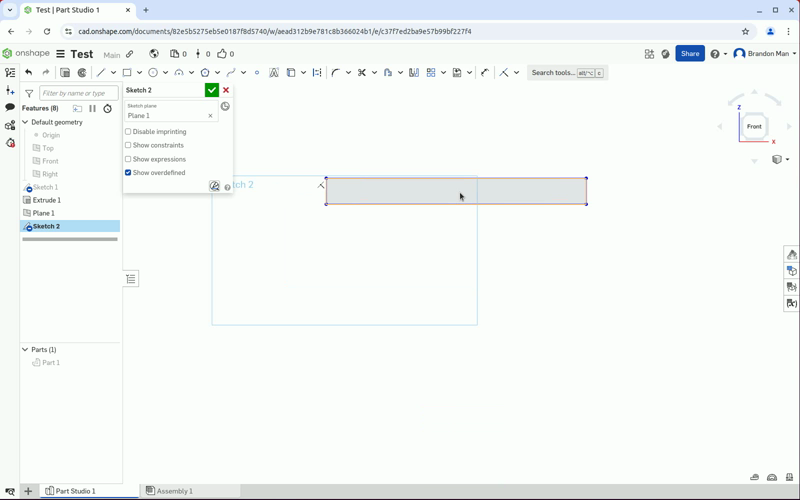
scroll(6)
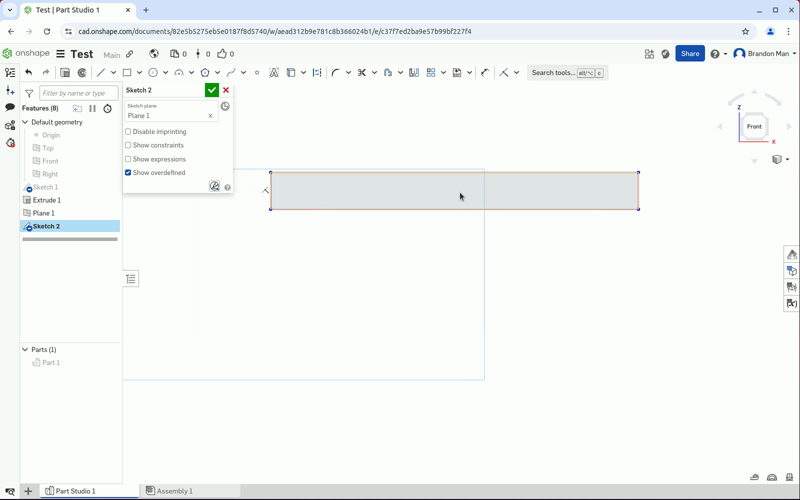
scroll(6)
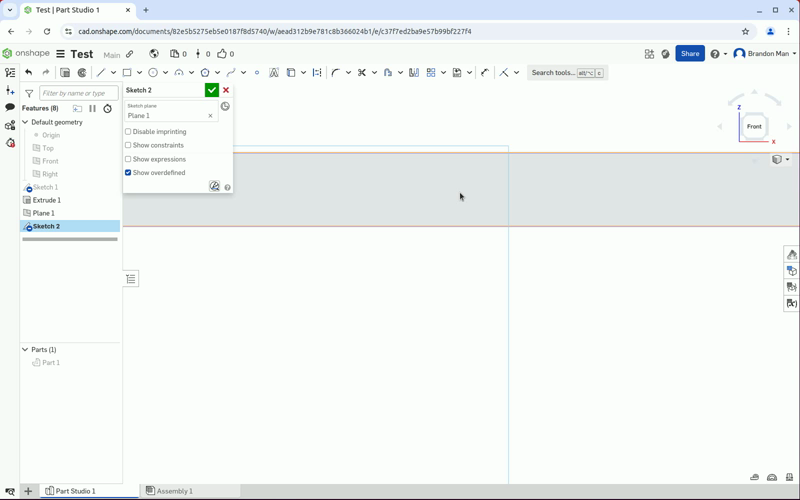
click(460, 192)
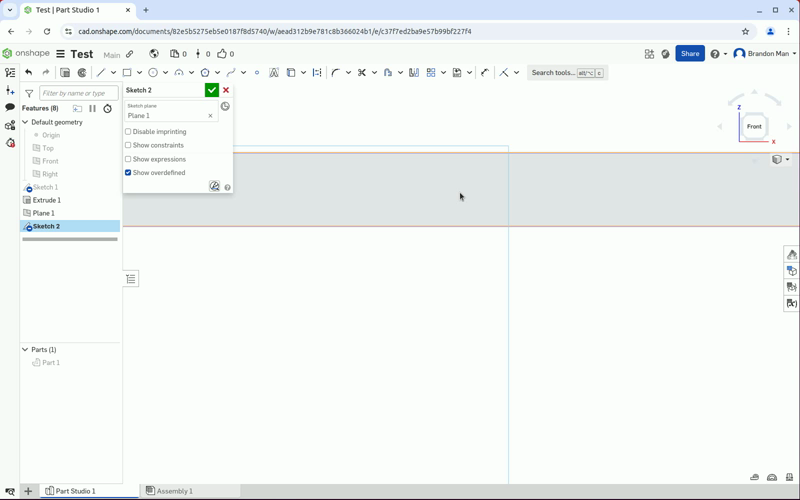
scroll(-6)
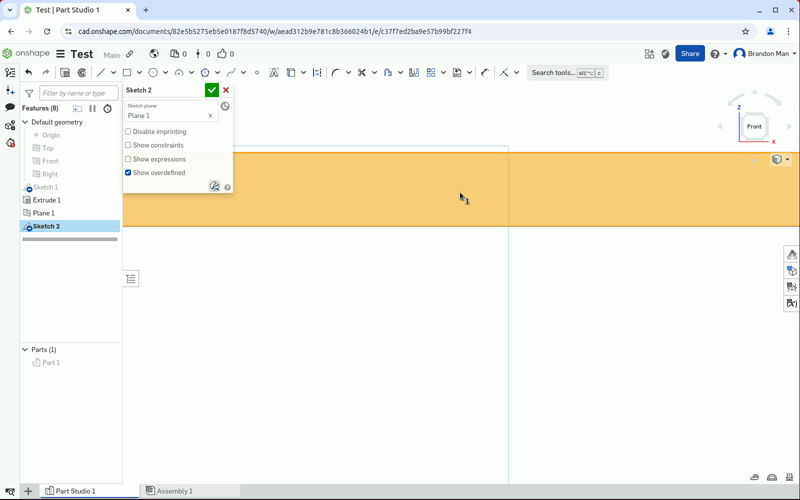
scroll(-6)
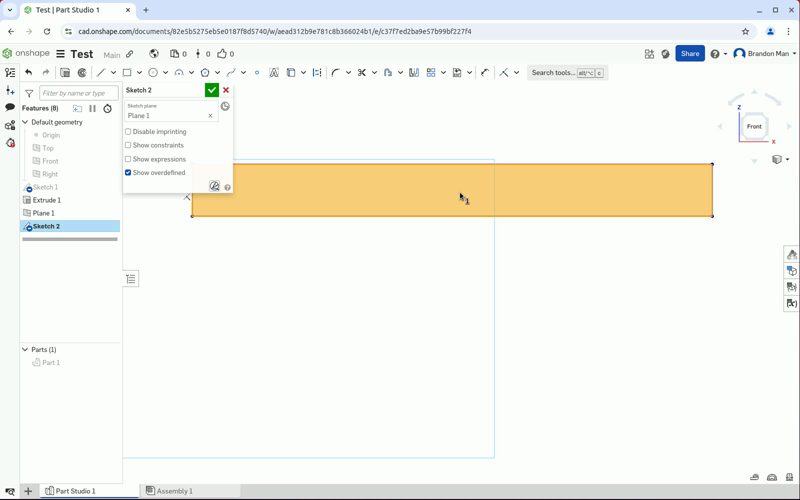
scroll(-6)
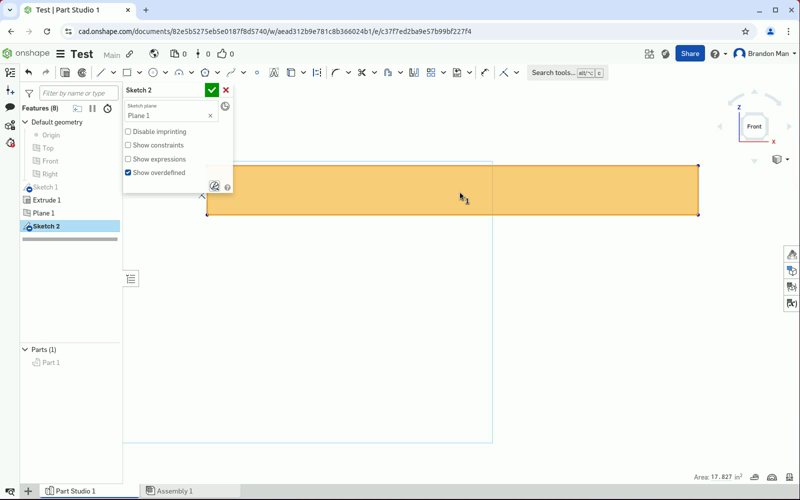
scroll(-6)
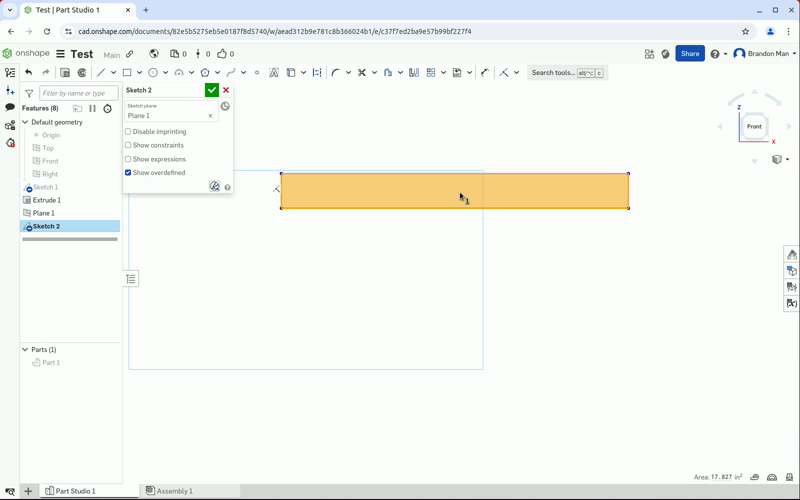
scroll(-6)
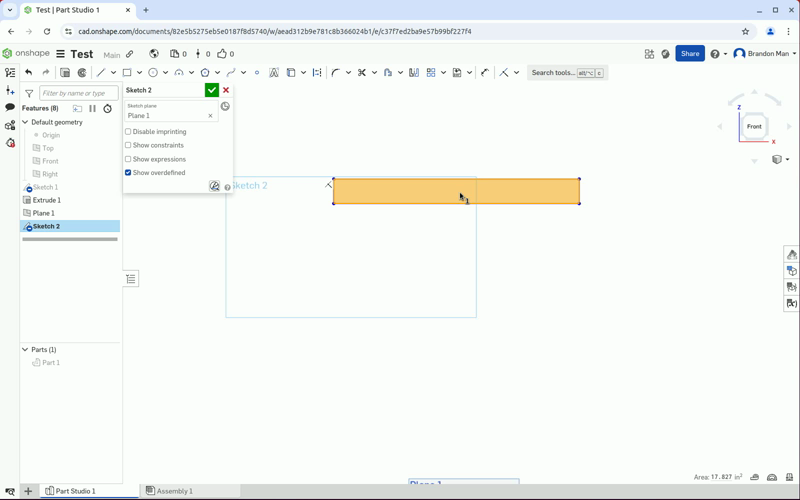
scroll(-6)
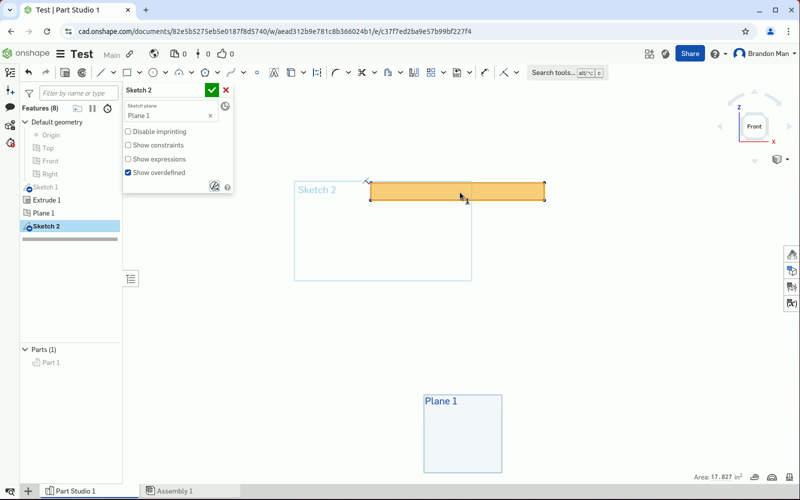
scroll(-6)
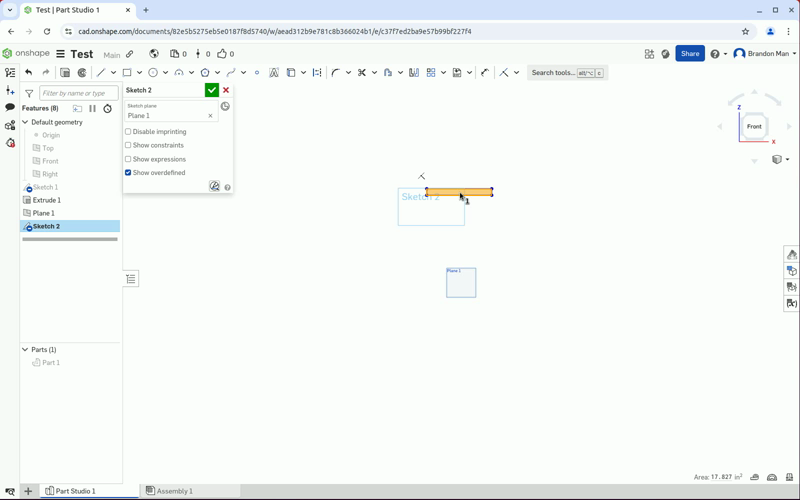
mouse_move(73, 352)
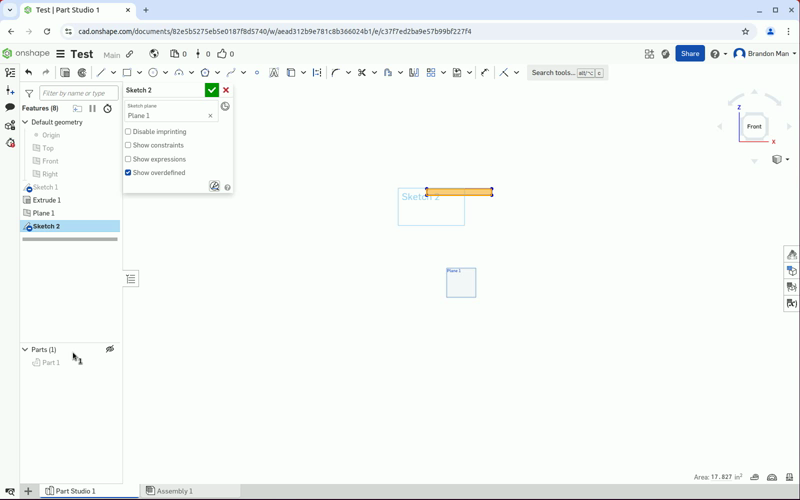
key(shift+y)
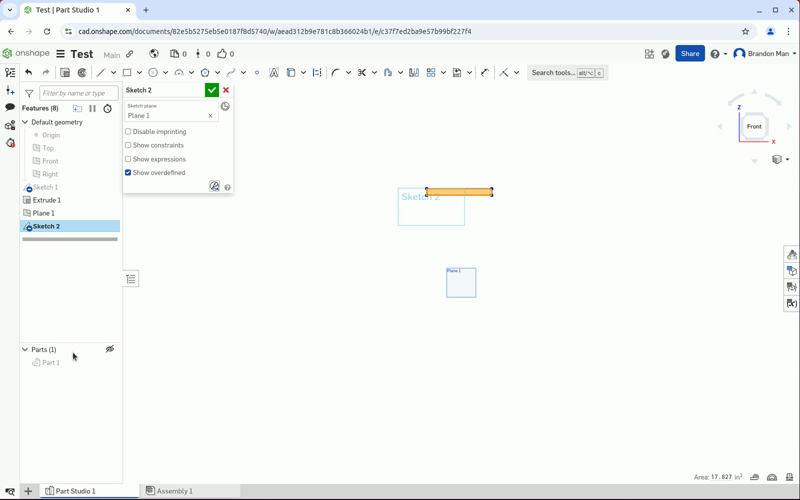
key(shift+e)
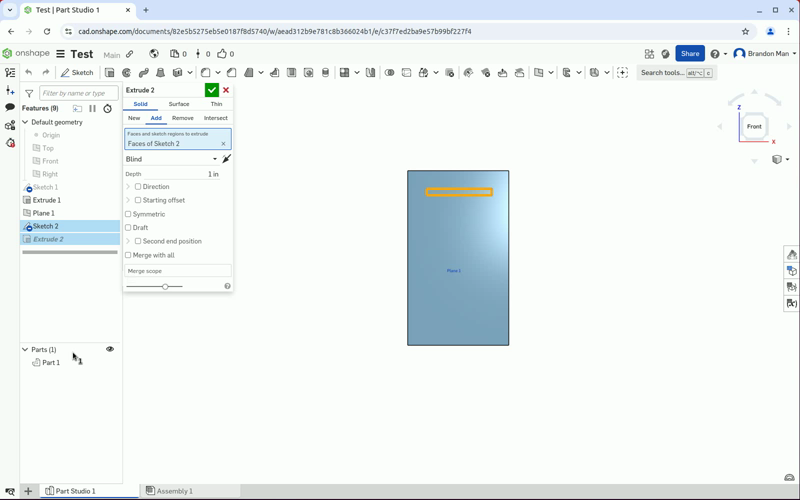
mouse_move(143, 106)
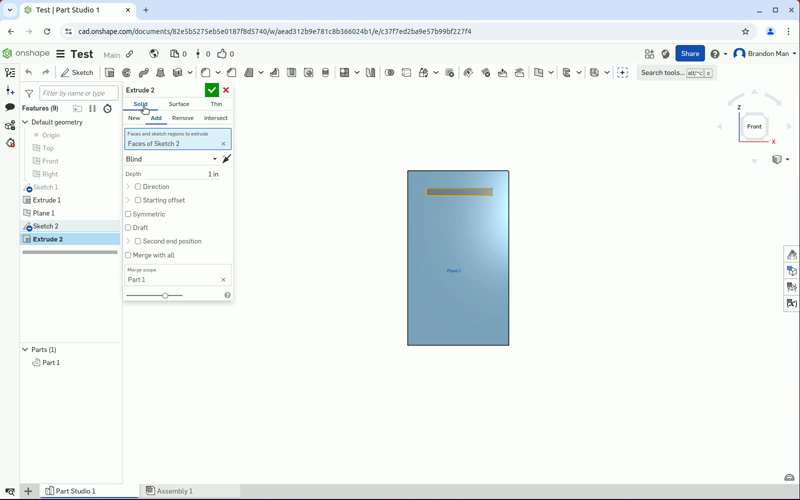
click(143, 106)
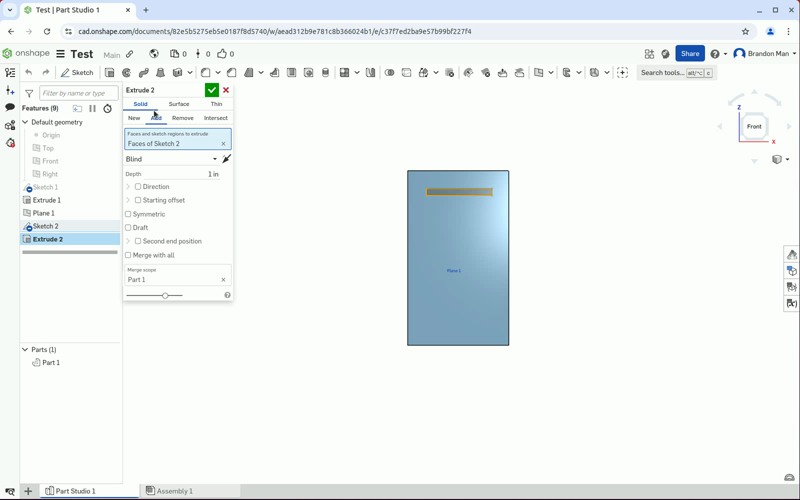
mouse_move(186, 120)
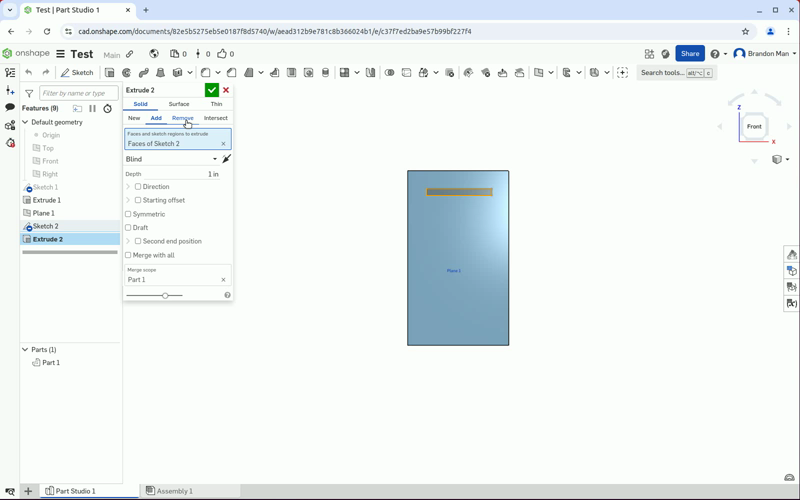
click(186, 120)
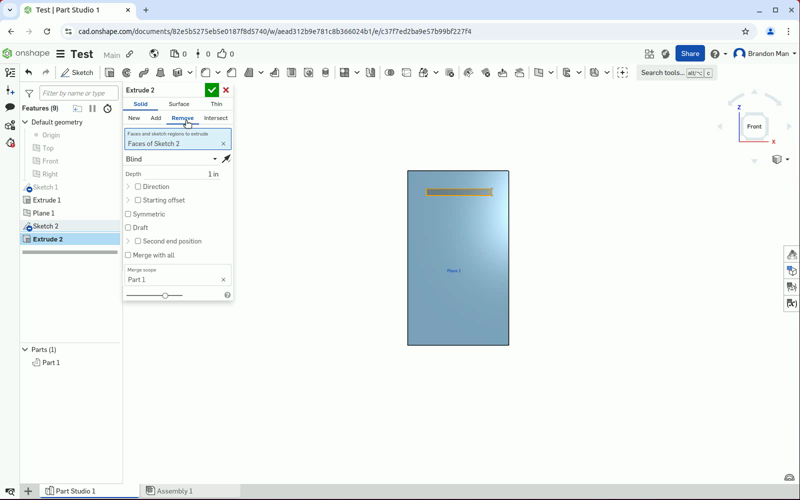
key(tab, 4)
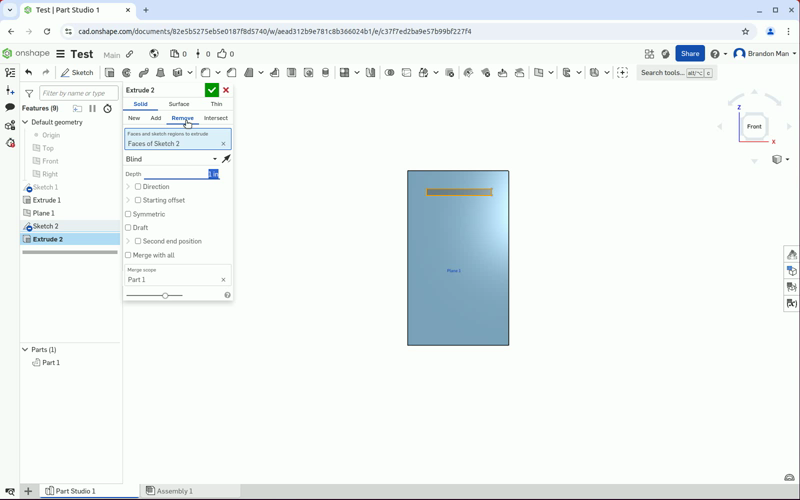
text(1.926)
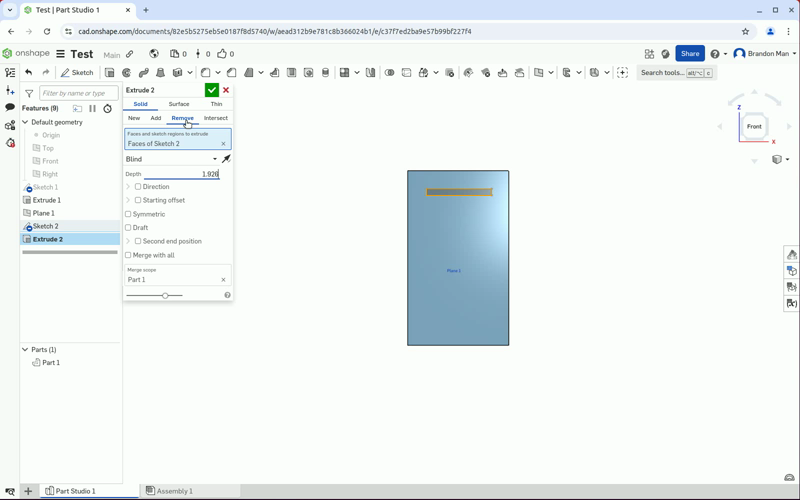
key(tab, 6)
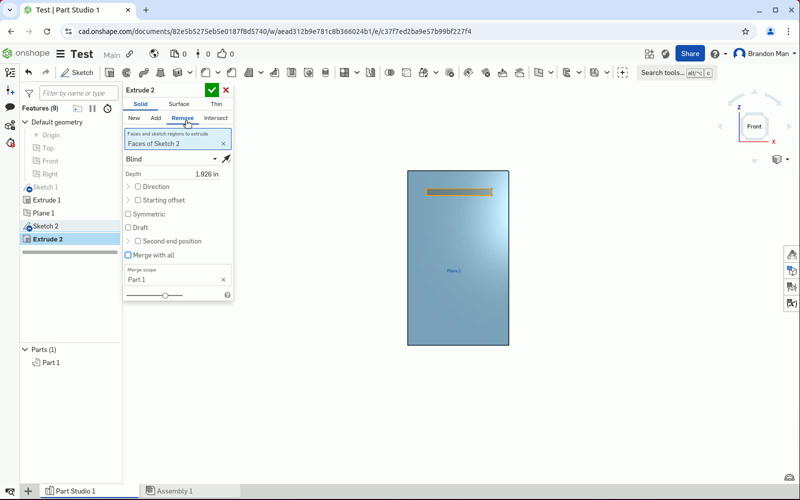
key(space)
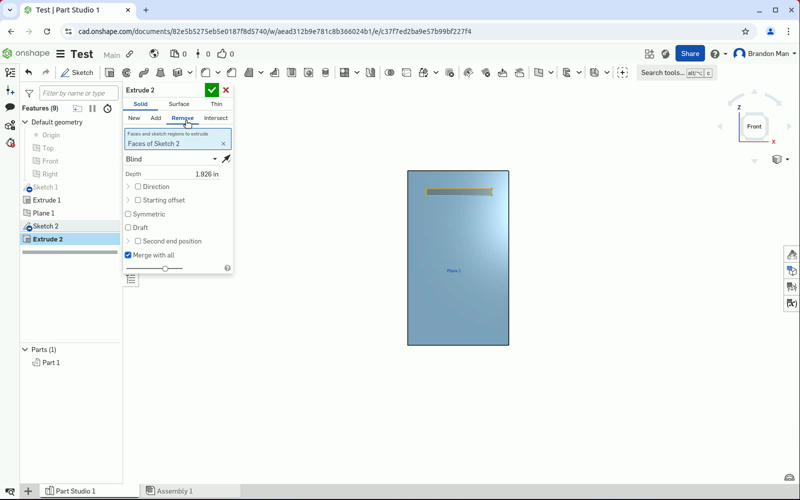
key(enter)
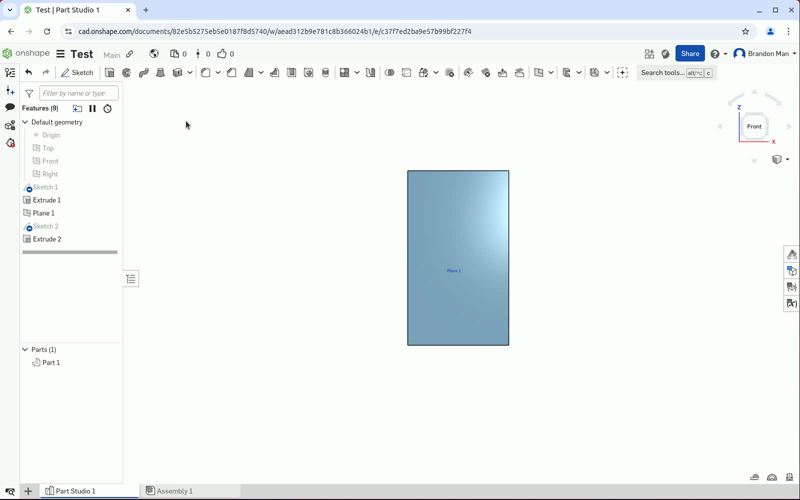
key(shift+h)
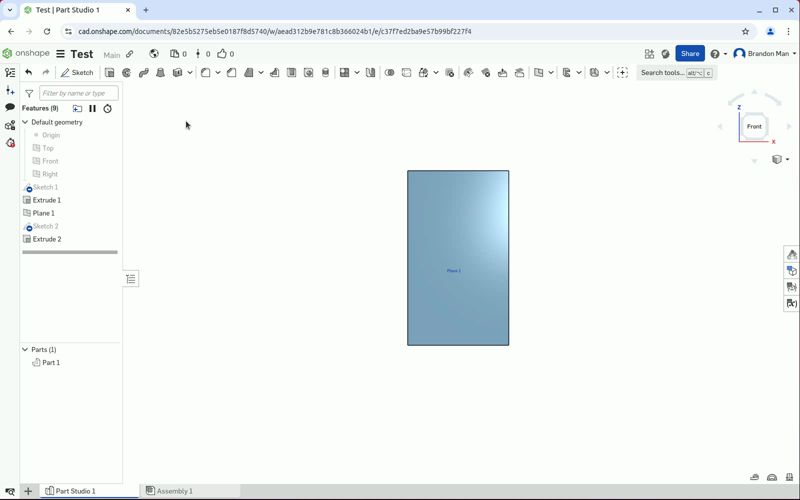
key(shift+h)
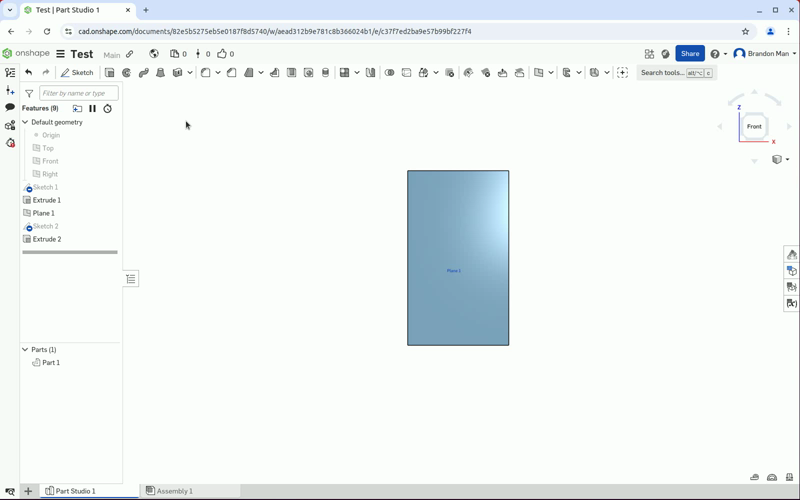
mouse_move(73, 189)
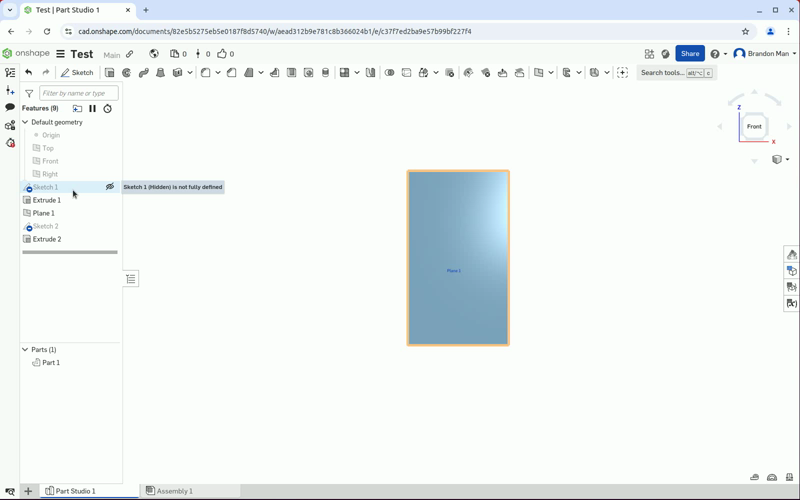
click(73, 189)
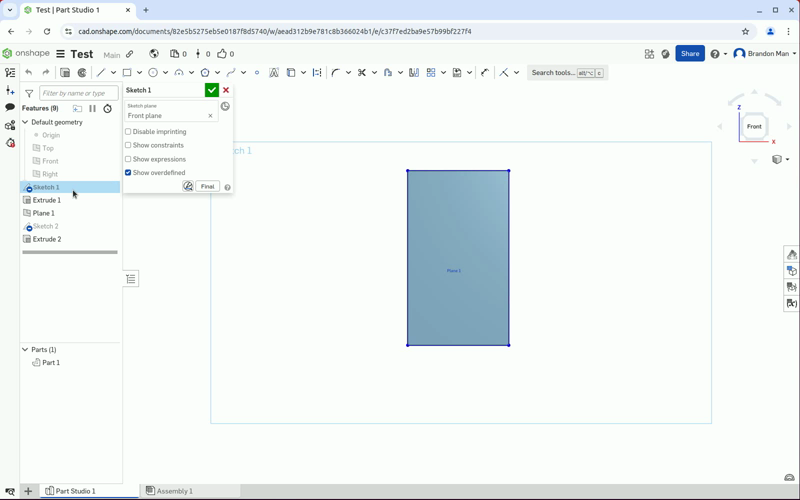
mouse_move(229, 92)
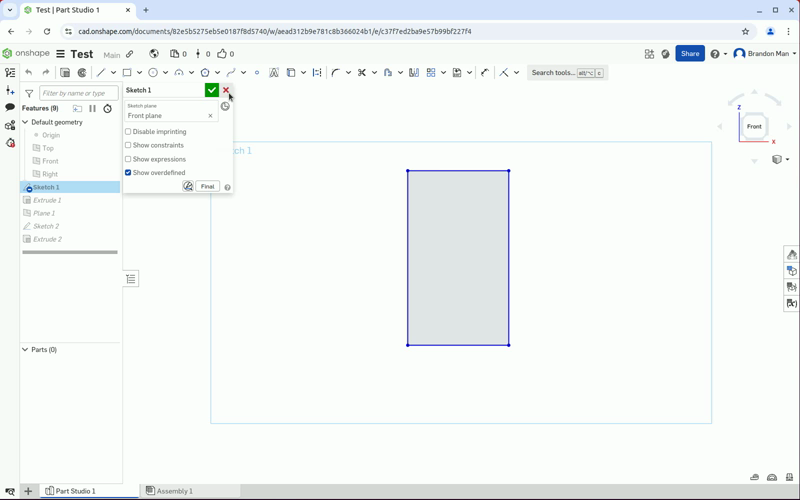
click(229, 92)
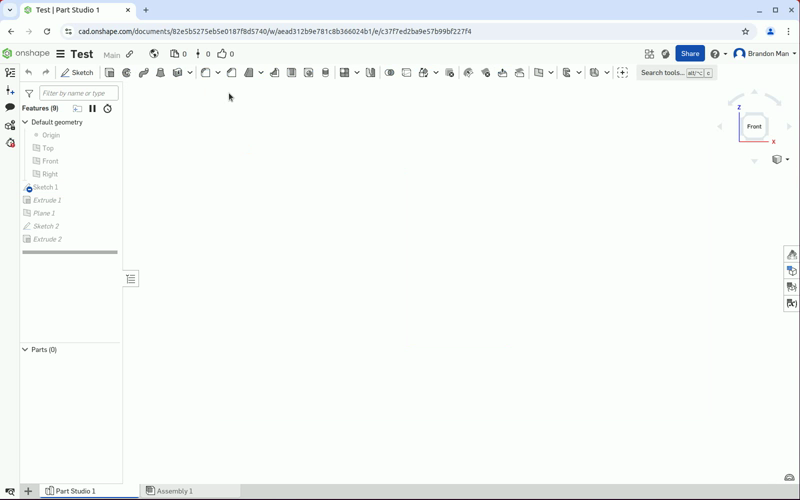
key(shift+s)
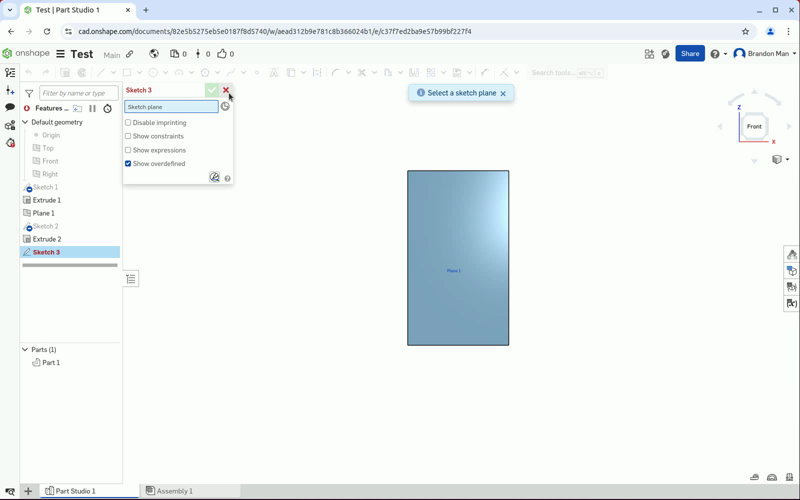
mouse_move(73, 215)
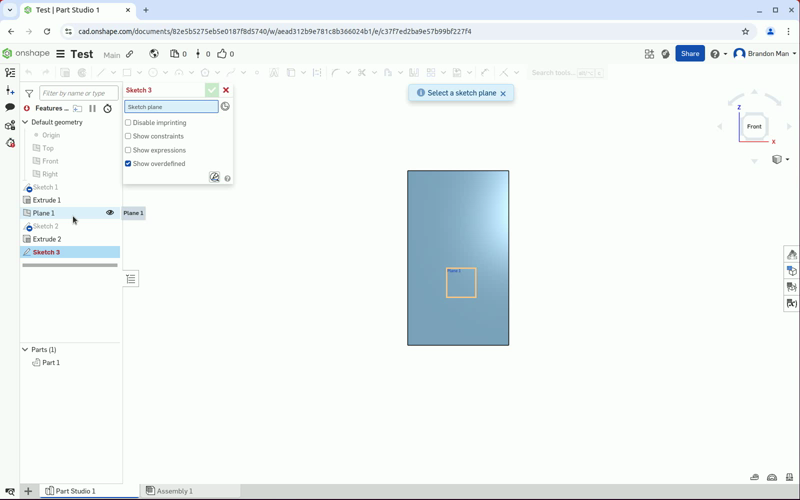
click(73, 215)
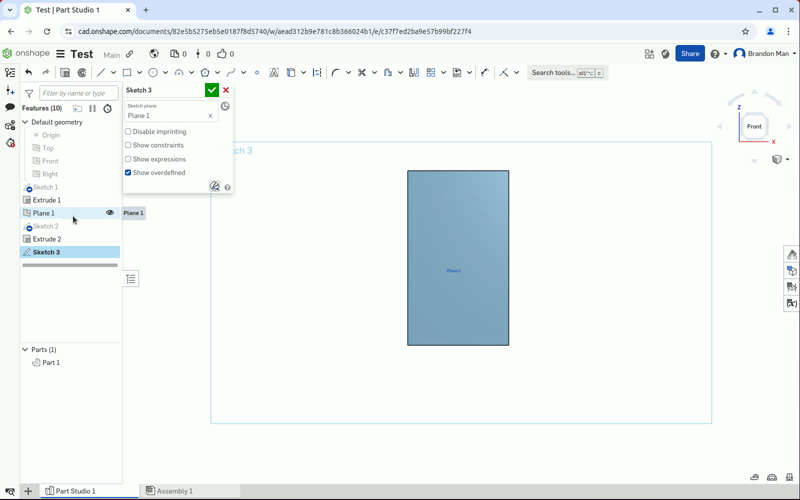
mouse_move(73, 352)
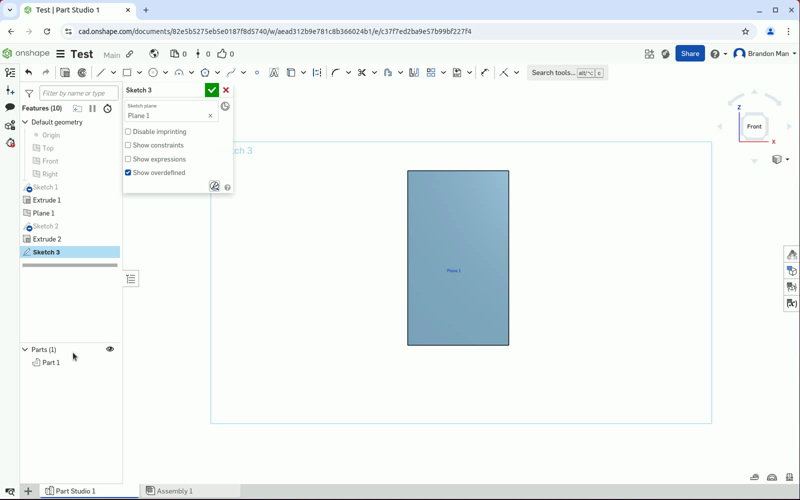
key(y)
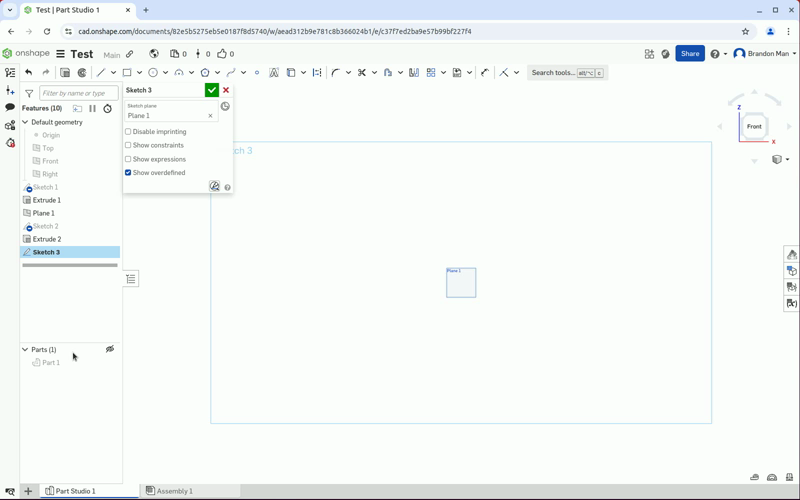
key(l)
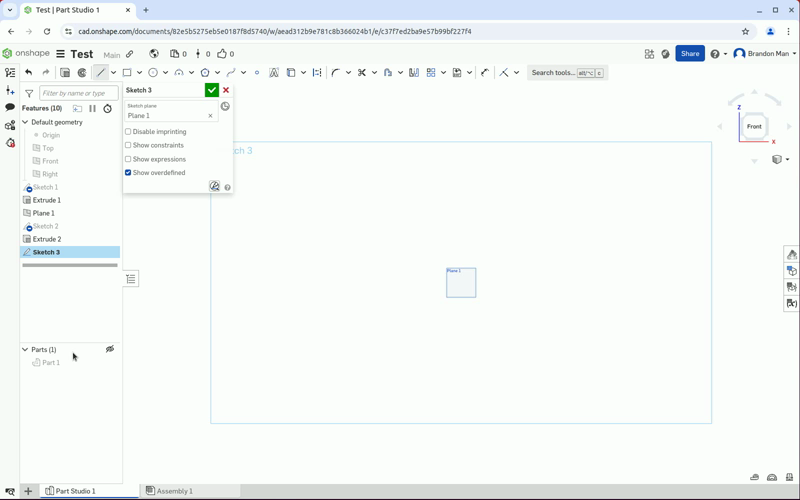
key_down(shift)
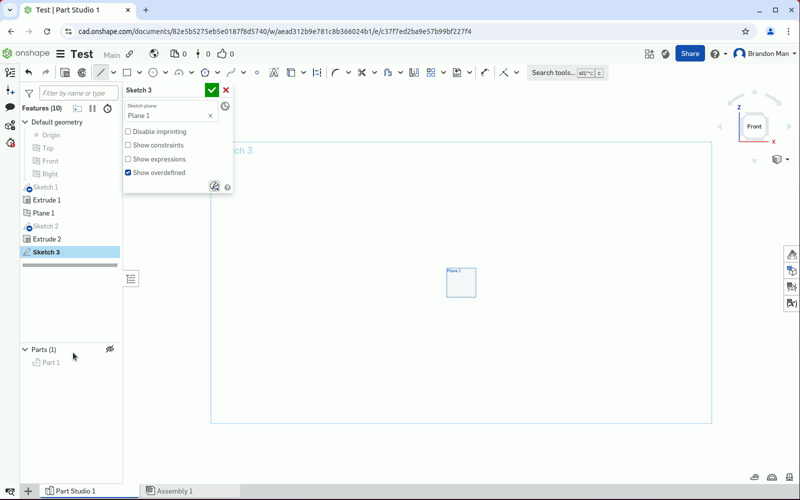
mouse_move(426, 211)
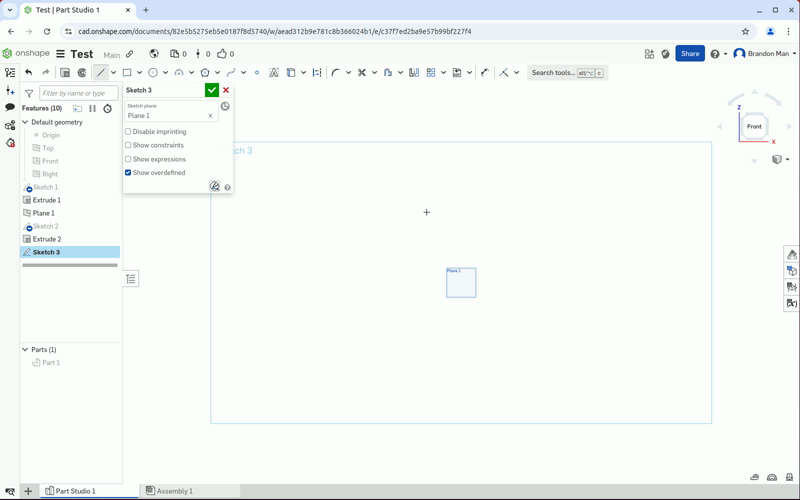
click(426, 211)
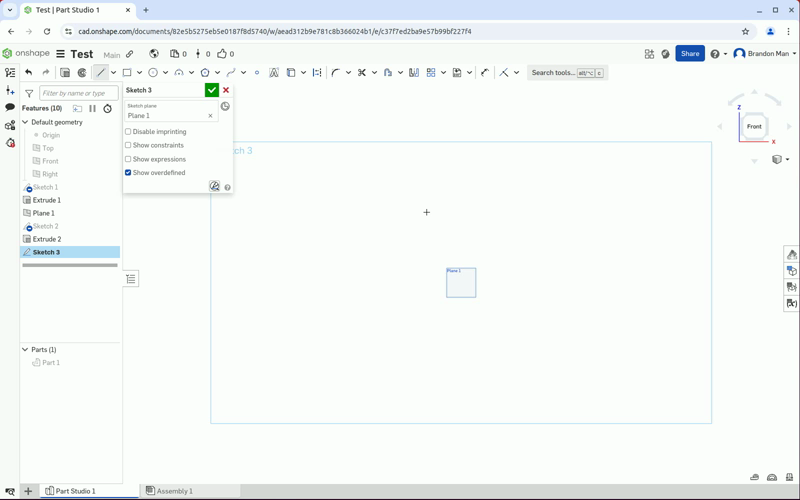
key_up(shift)
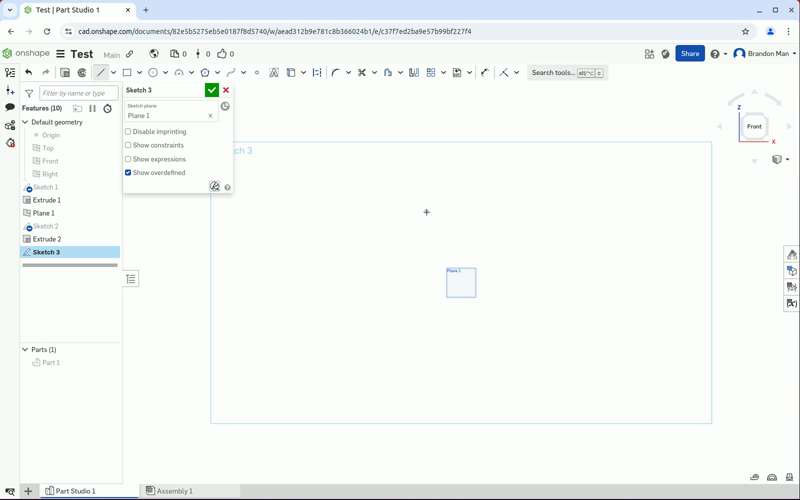
key_down(shift)
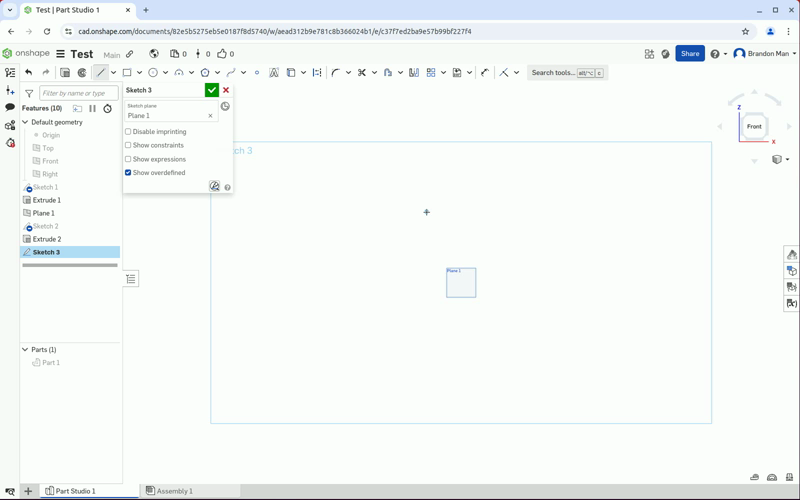
mouse_move(491, 211)
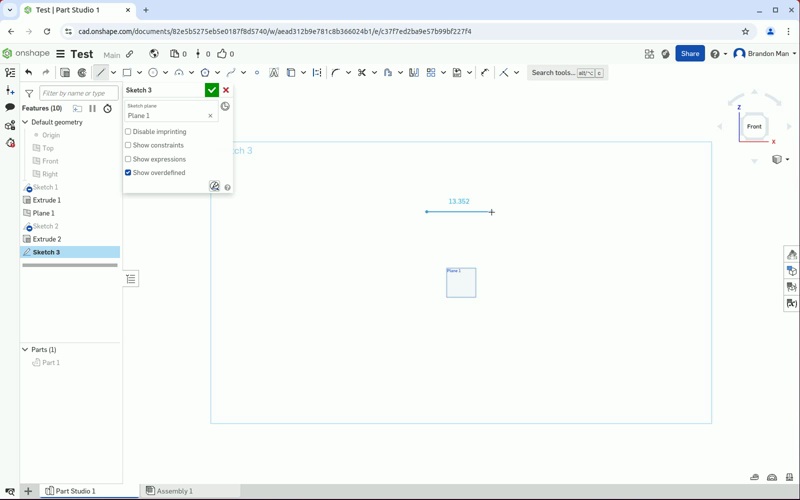
click(491, 211)
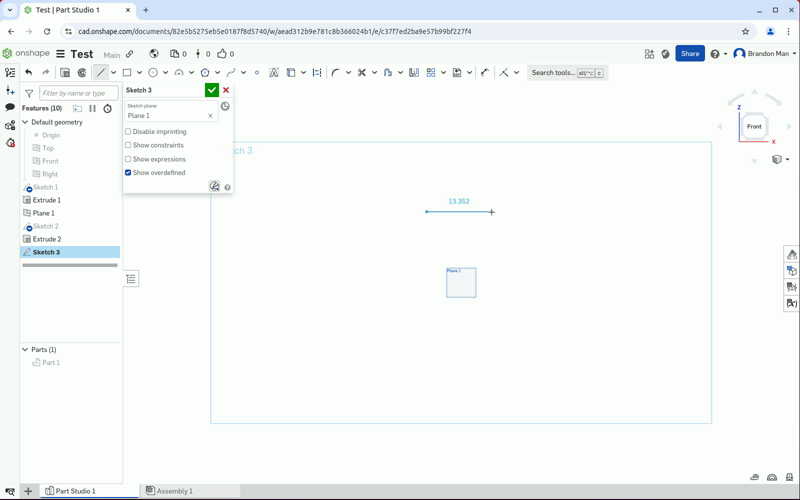
key_up(shift)
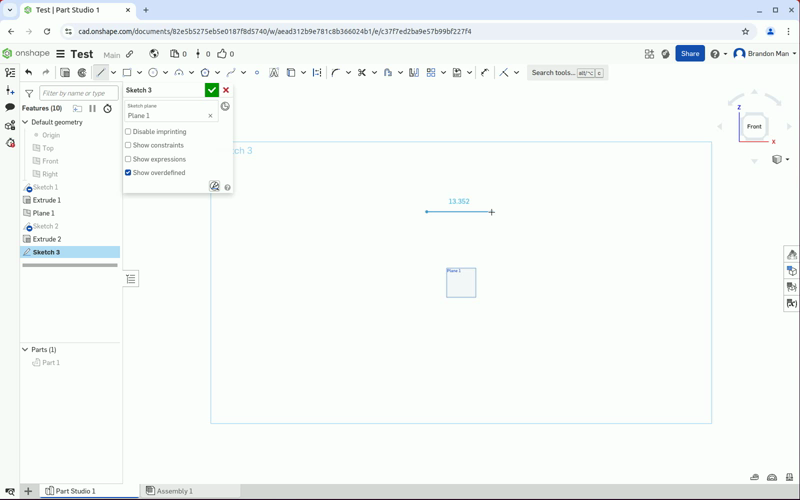
key_down(shift)
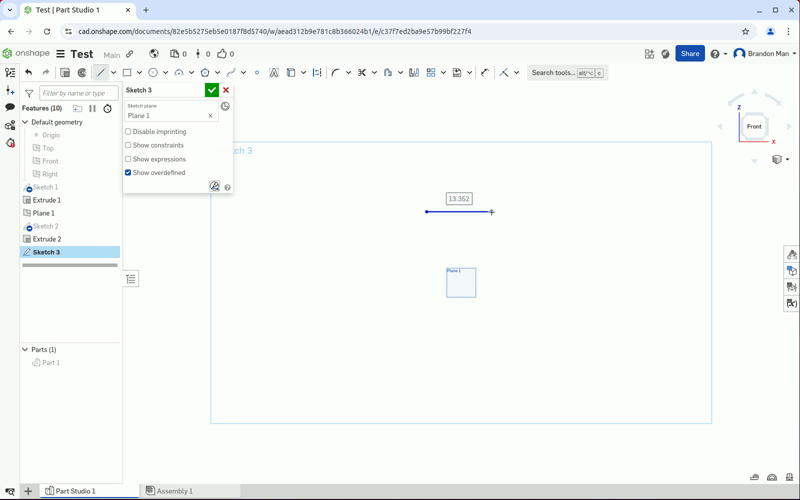
mouse_move(521, 211)
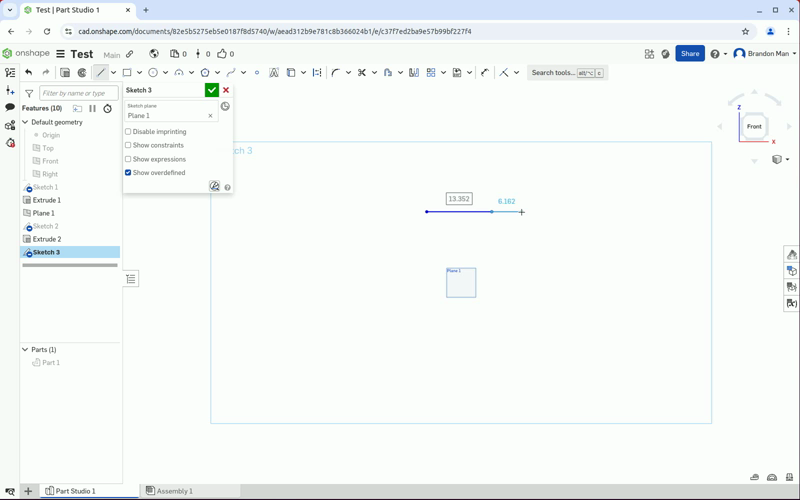
mouse_move(491, 204)
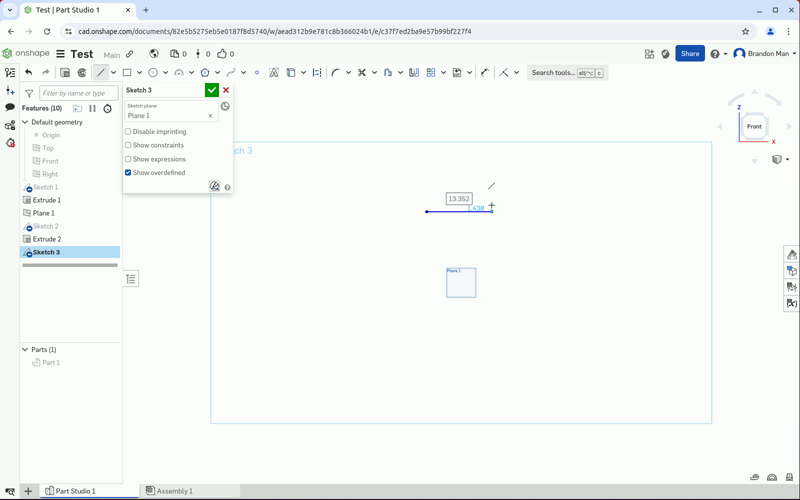
scroll(6)
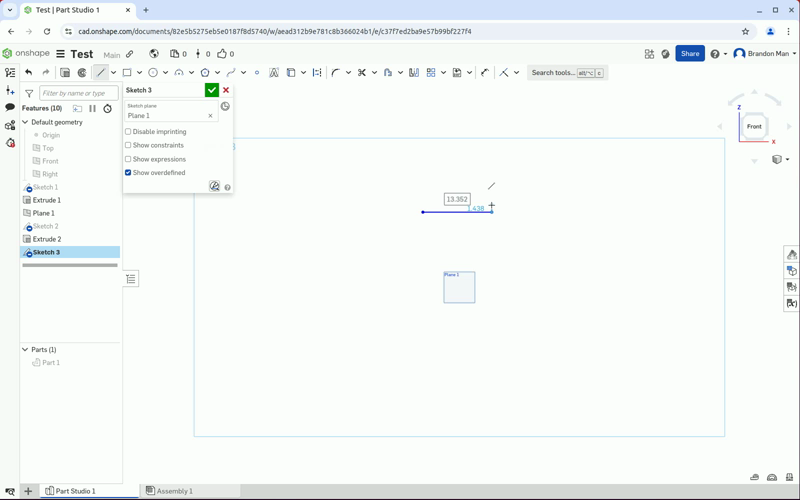
scroll(6)
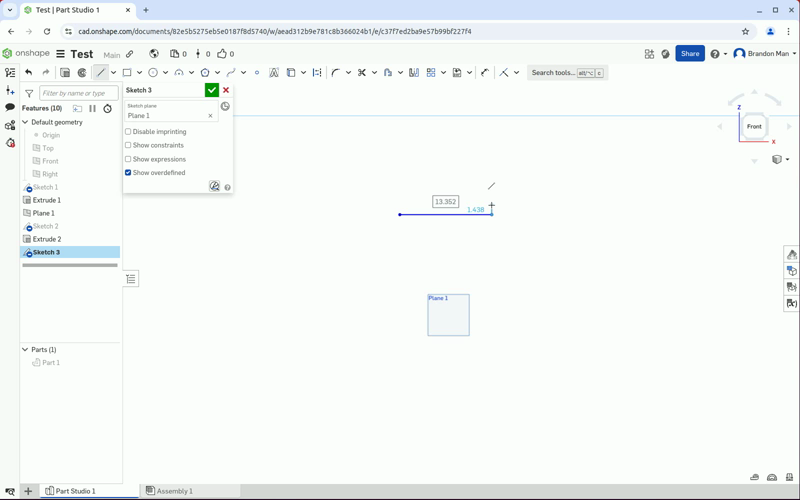
scroll(6)
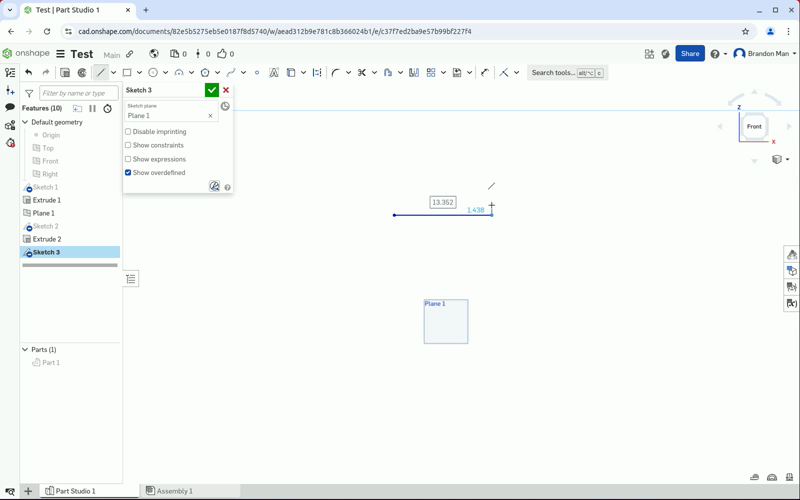
scroll(6)
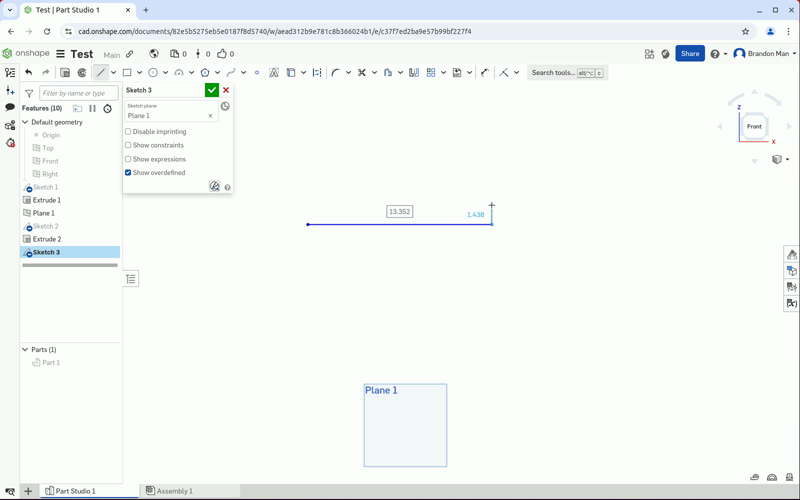
scroll(6)
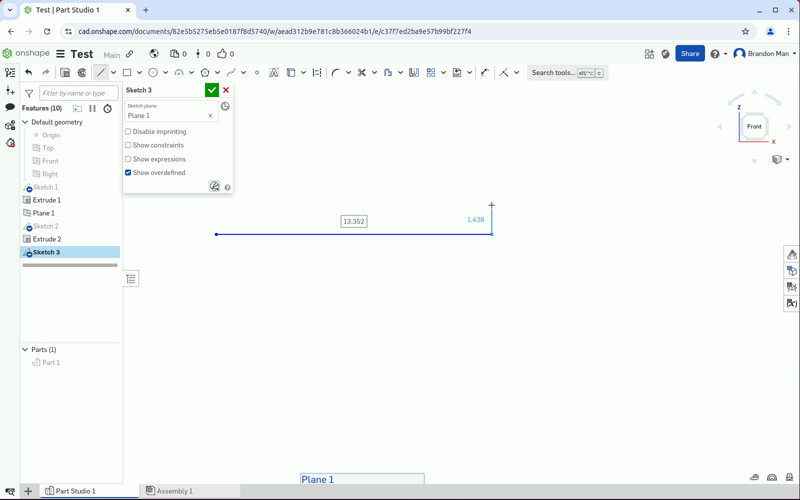
scroll(6)
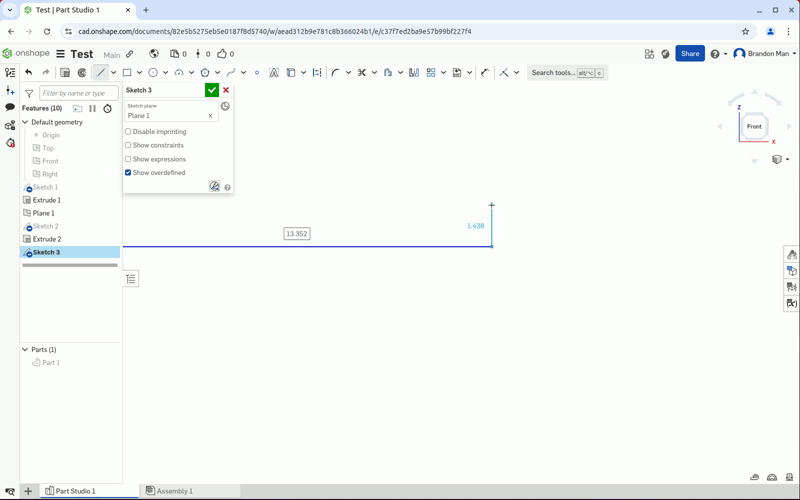
scroll(6)
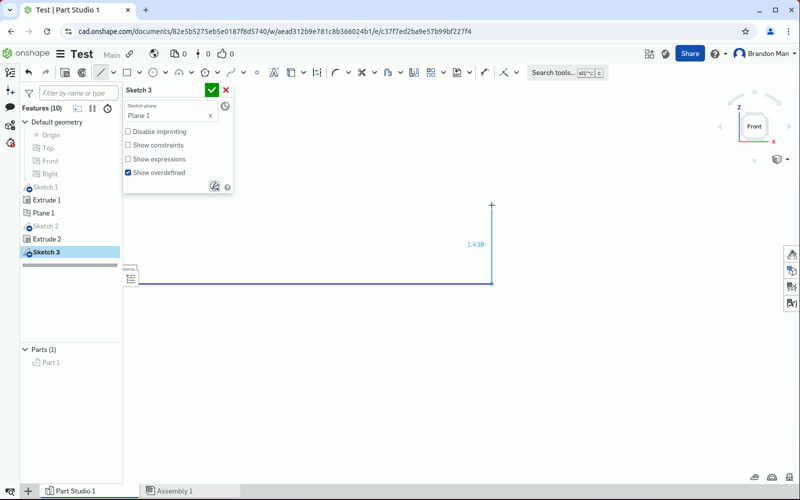
click(491, 204)
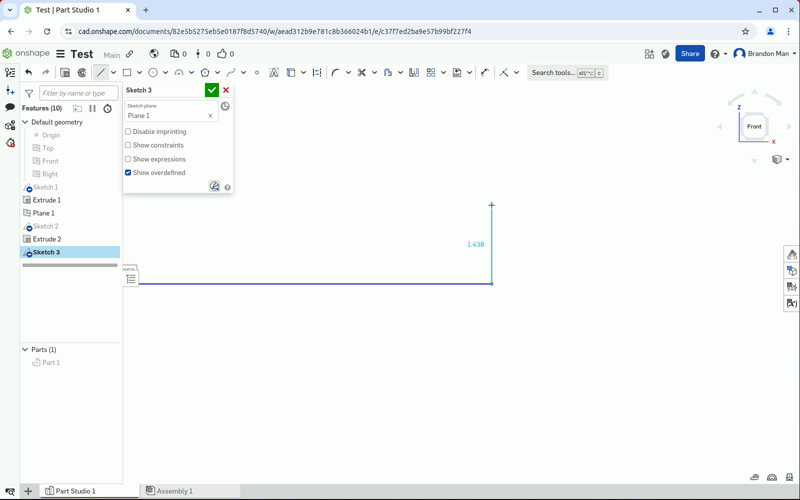
scroll(-6)
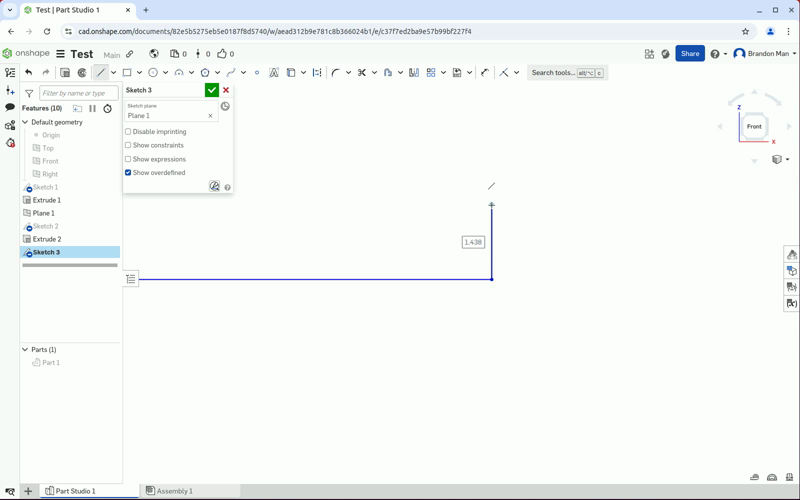
scroll(-6)
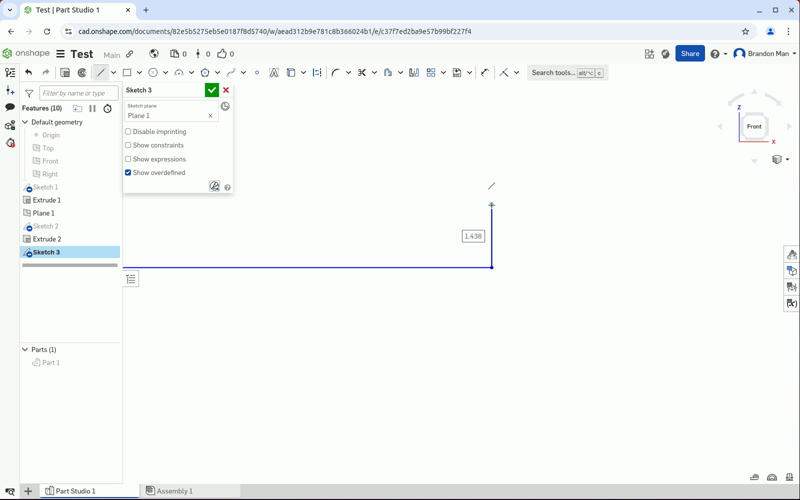
scroll(-6)
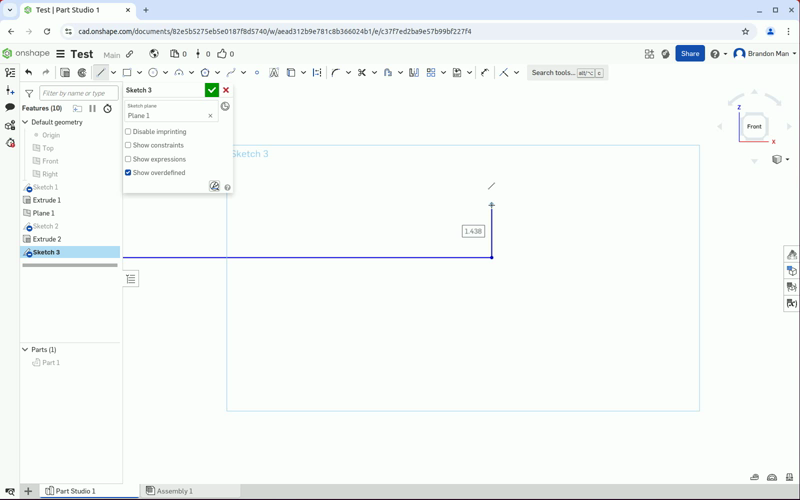
scroll(-6)
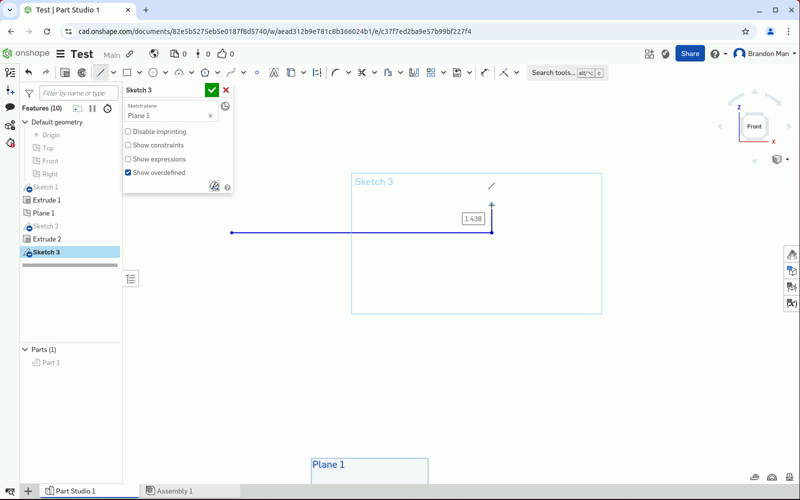
scroll(-6)
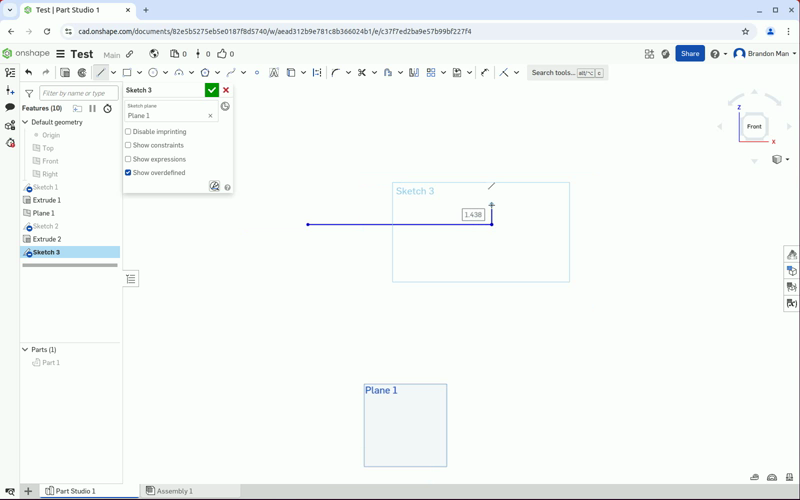
scroll(-6)
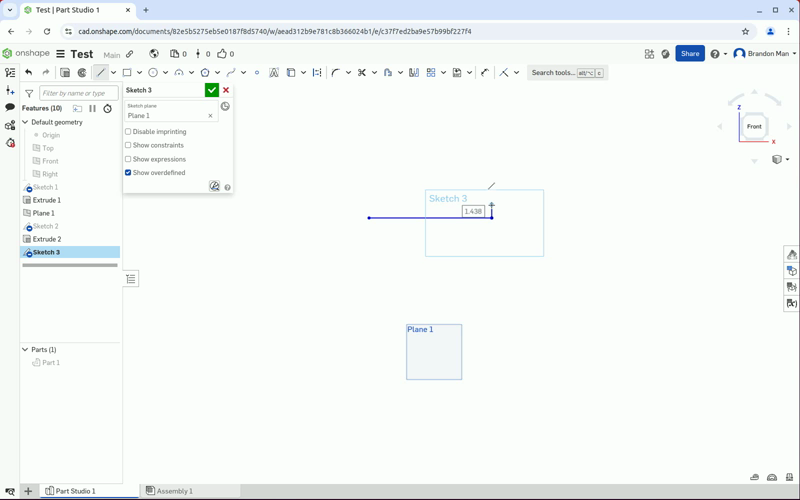
scroll(-6)
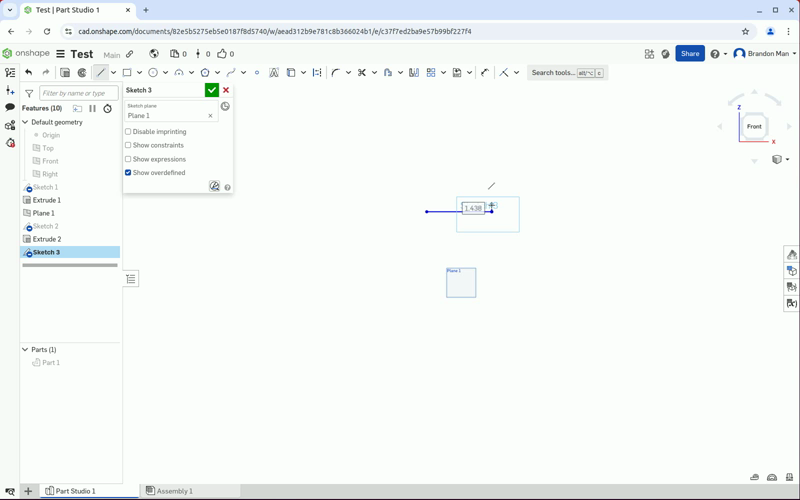
key_up(shift)
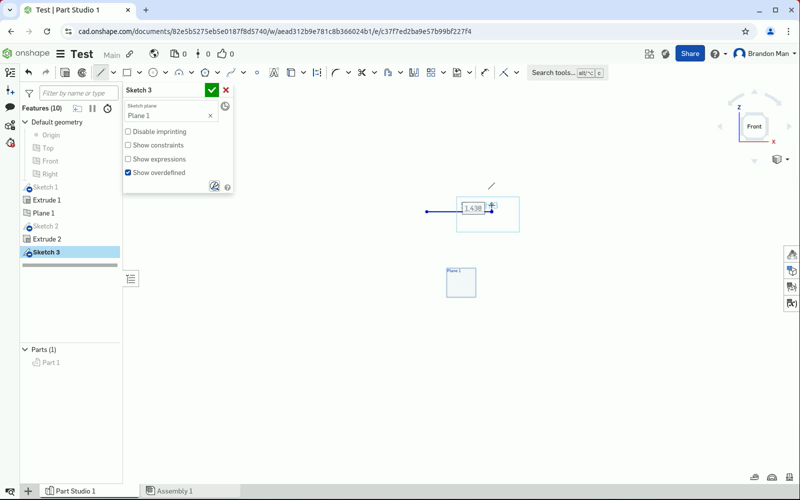
key_down(shift)
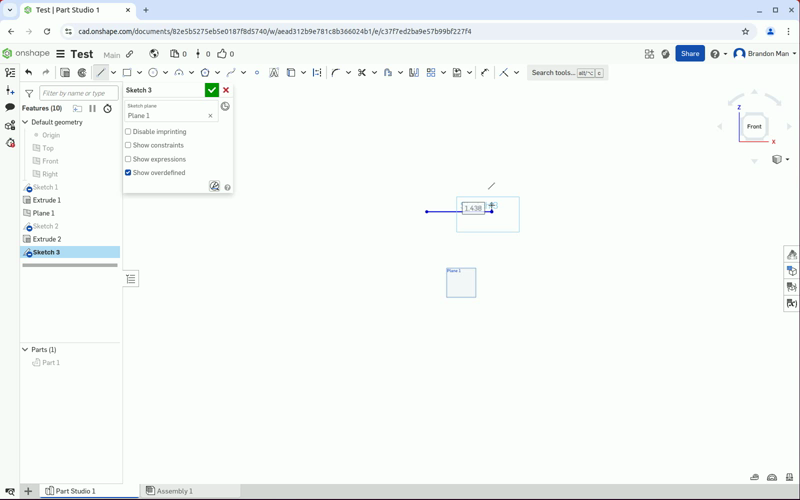
mouse_move(426, 204)
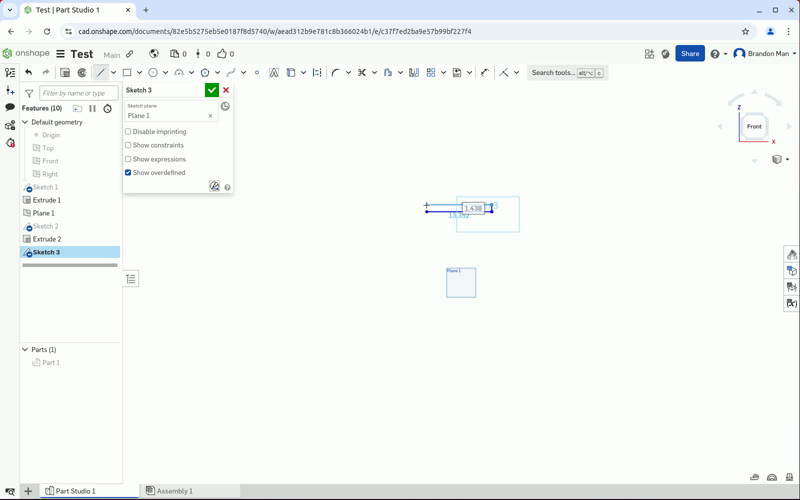
click(426, 204)
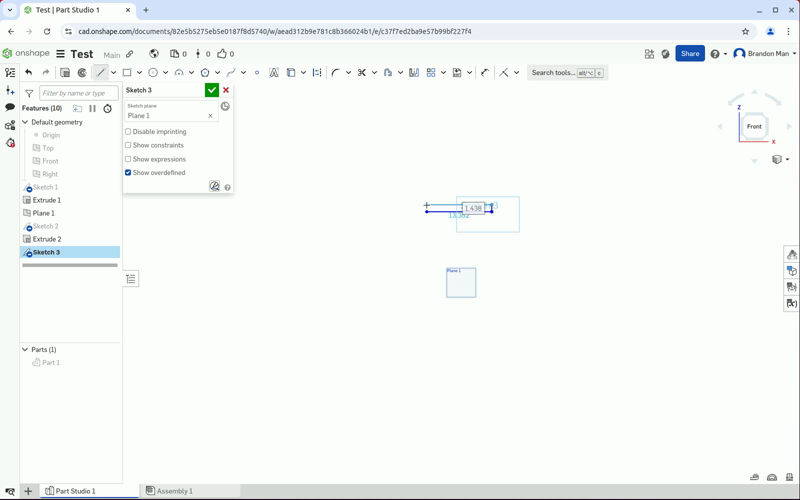
key_up(shift)
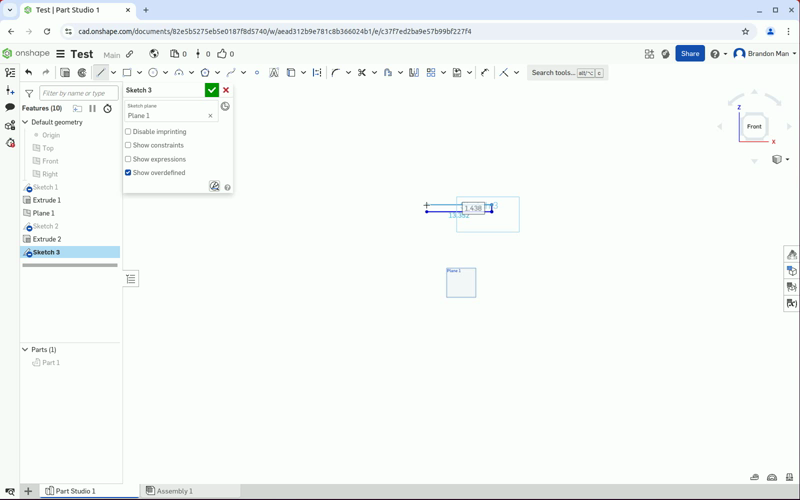
mouse_move(456, 204)
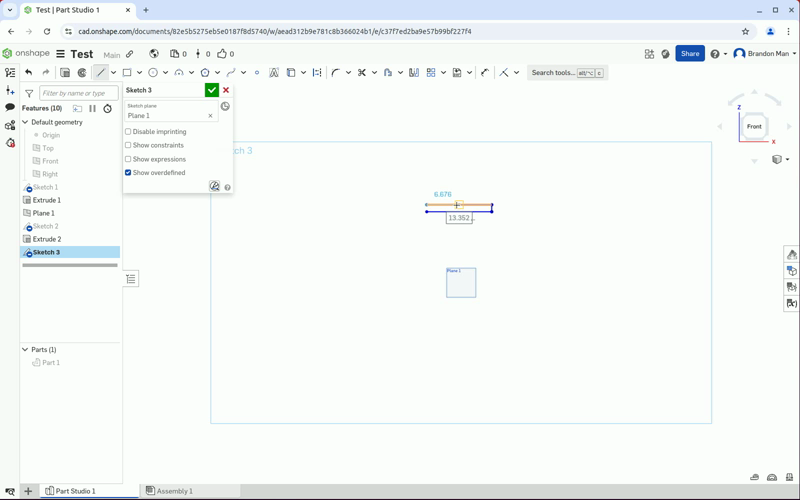
key_down(shift)
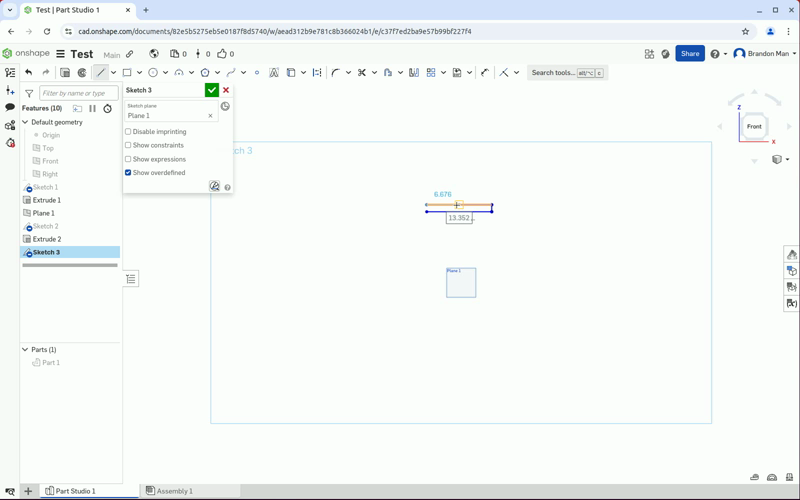
mouse_move(426, 211)
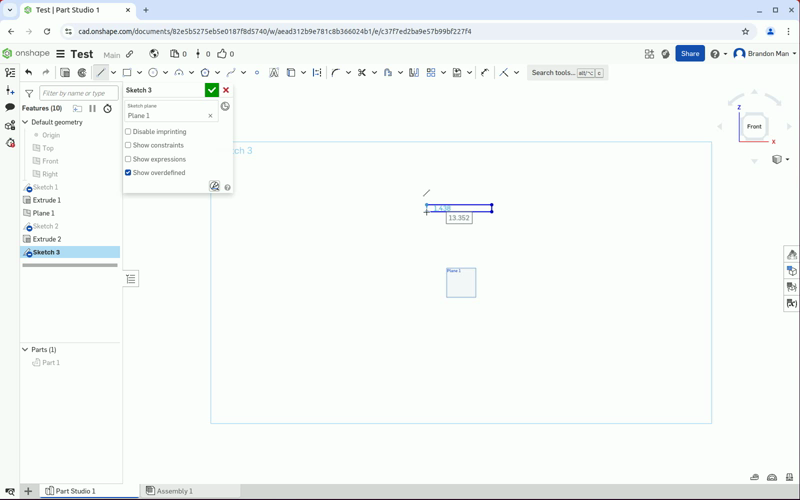
scroll(6)
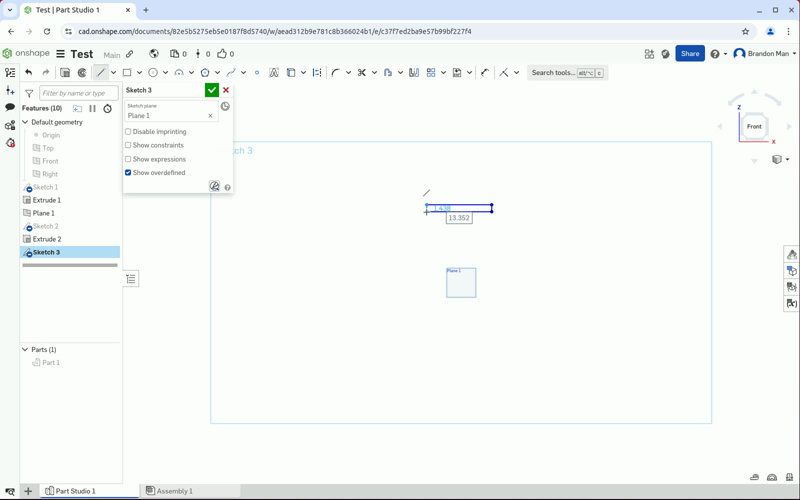
scroll(6)
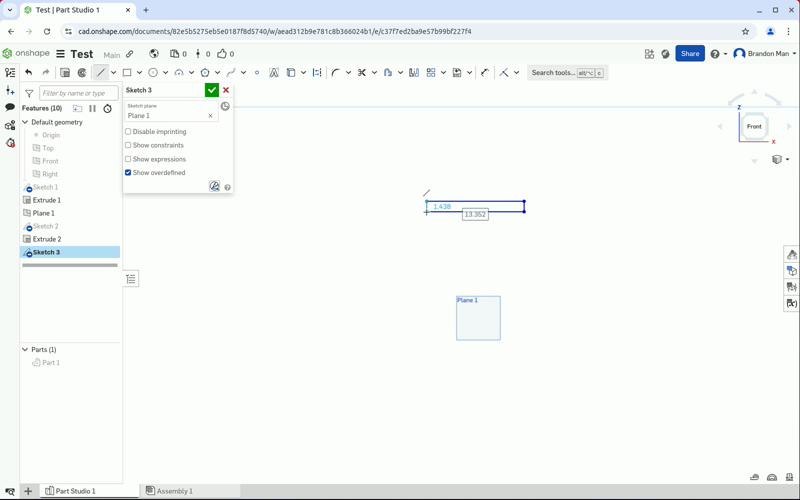
scroll(6)
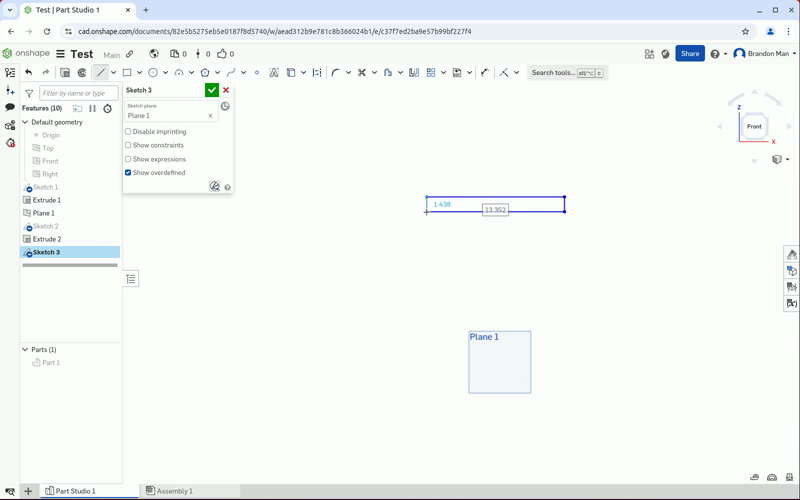
scroll(6)
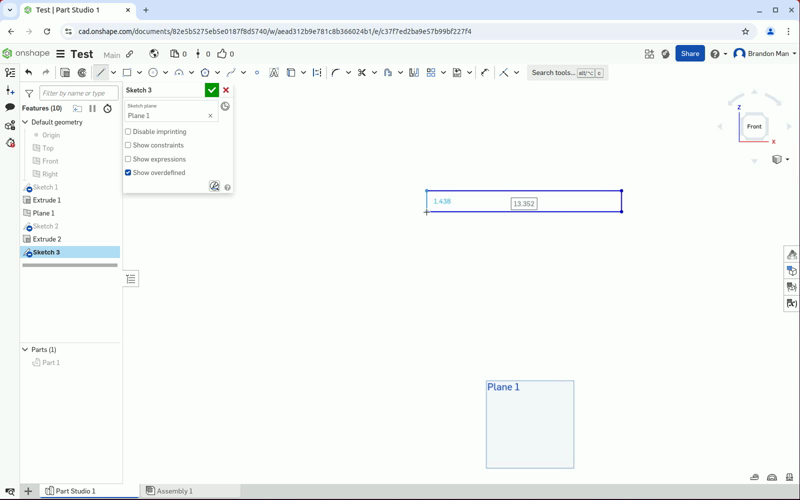
scroll(6)
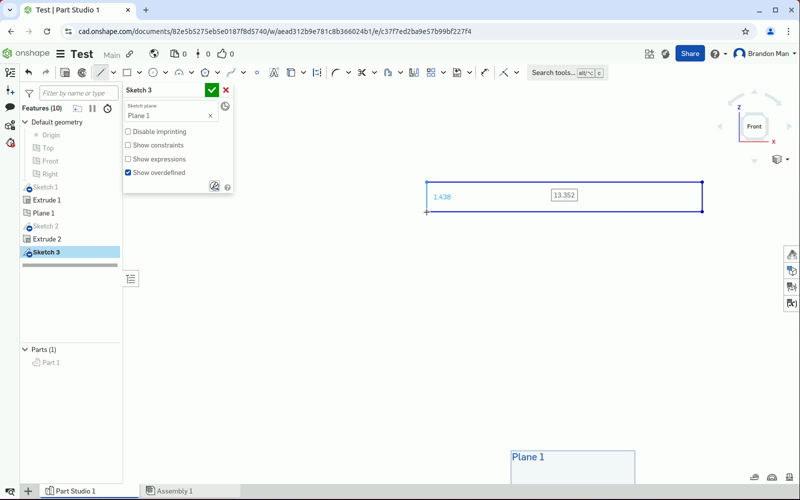
scroll(6)
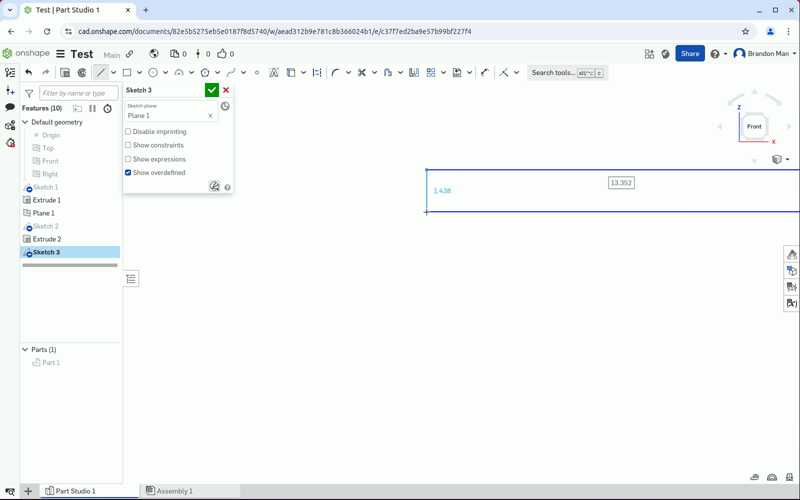
scroll(6)
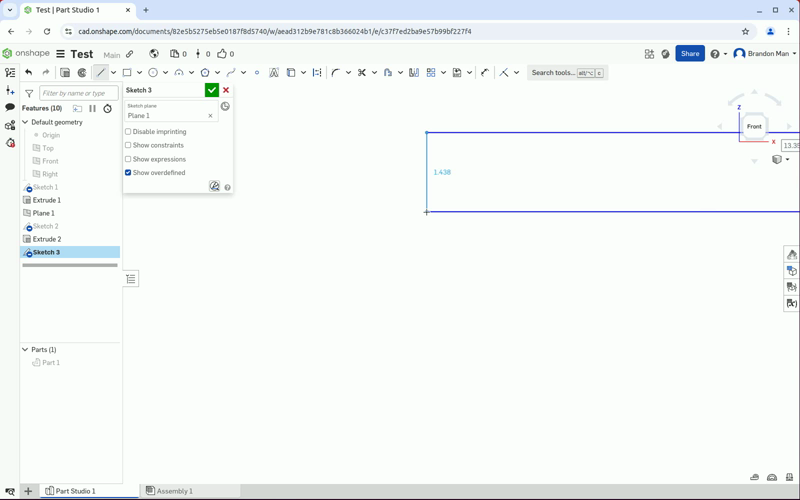
key_up(shift)
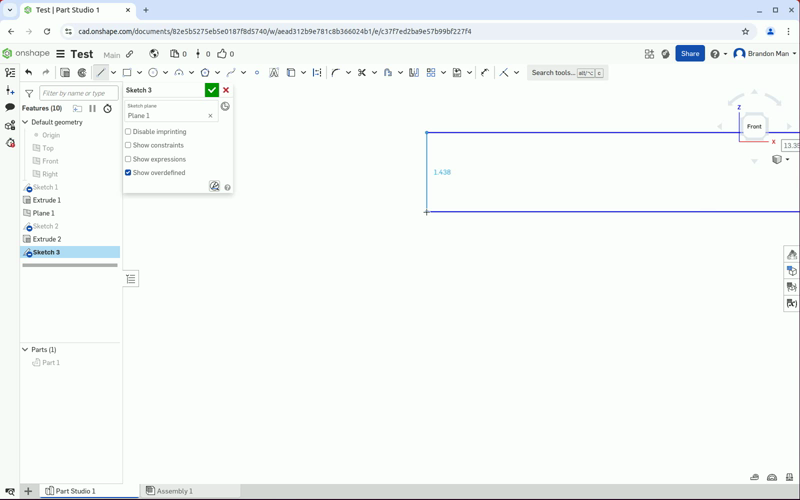
click(426, 211)
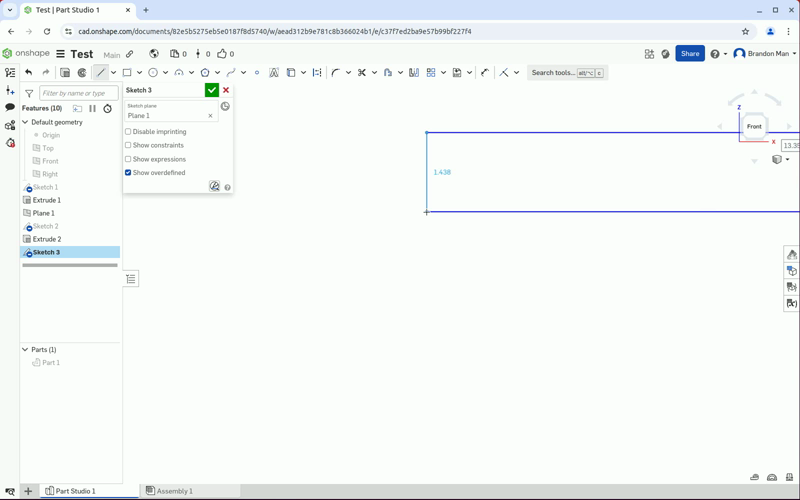
scroll(-6)
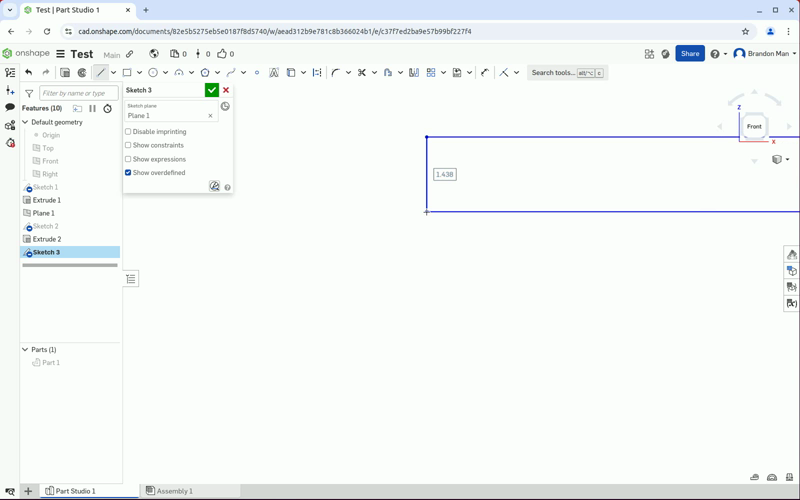
scroll(-6)
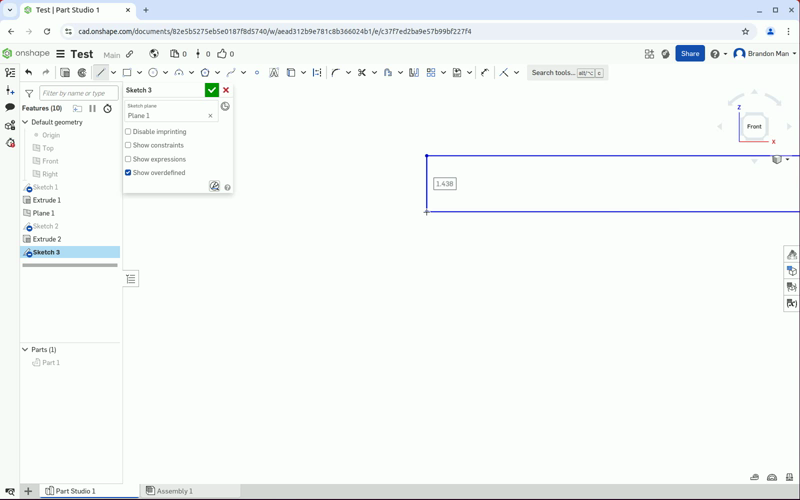
scroll(-6)
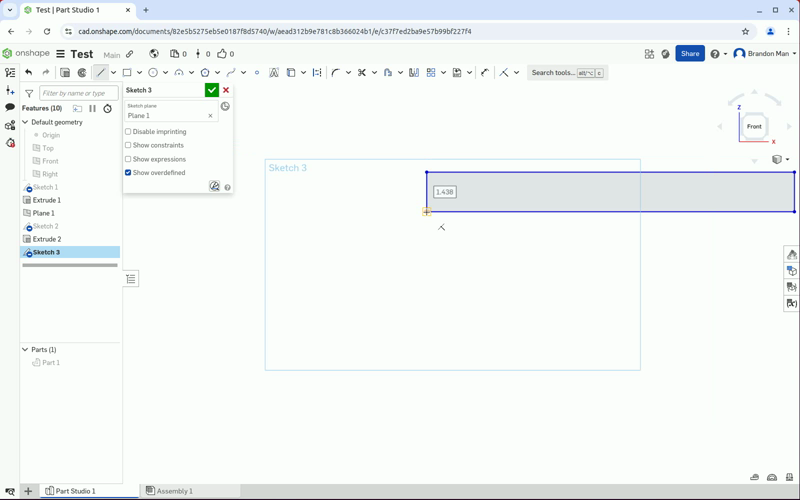
scroll(-6)
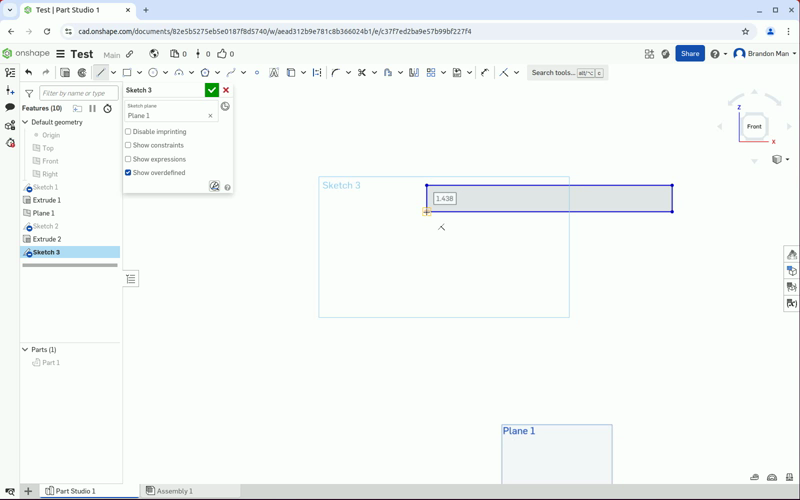
scroll(-6)
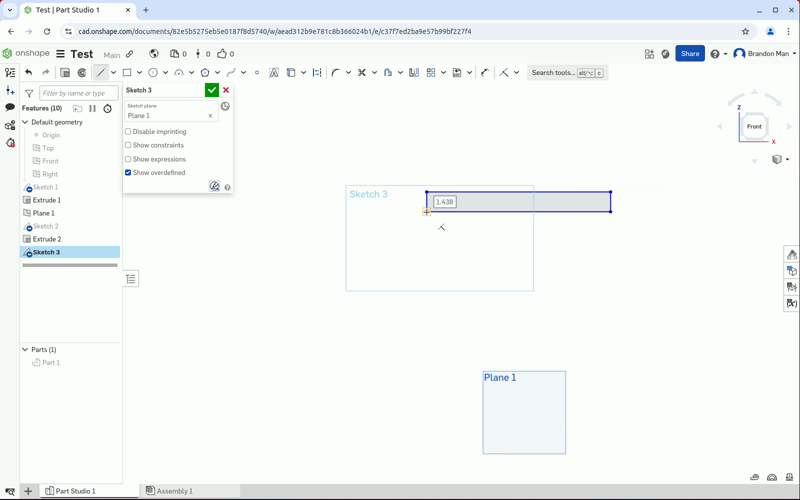
scroll(-6)
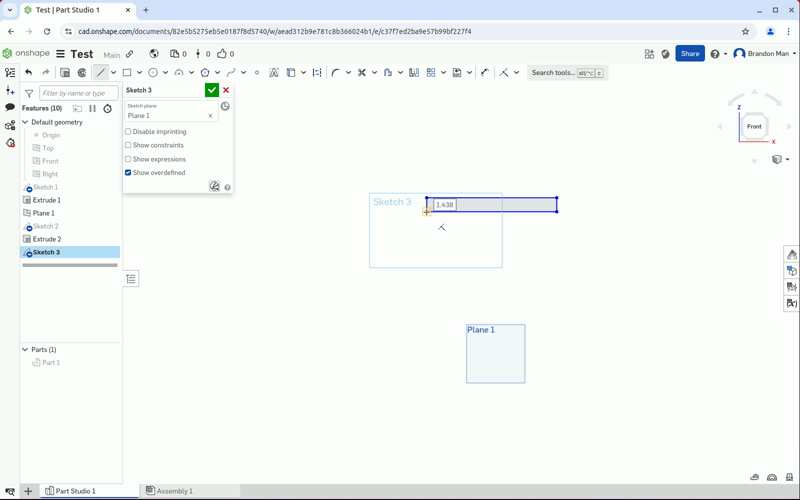
scroll(-6)
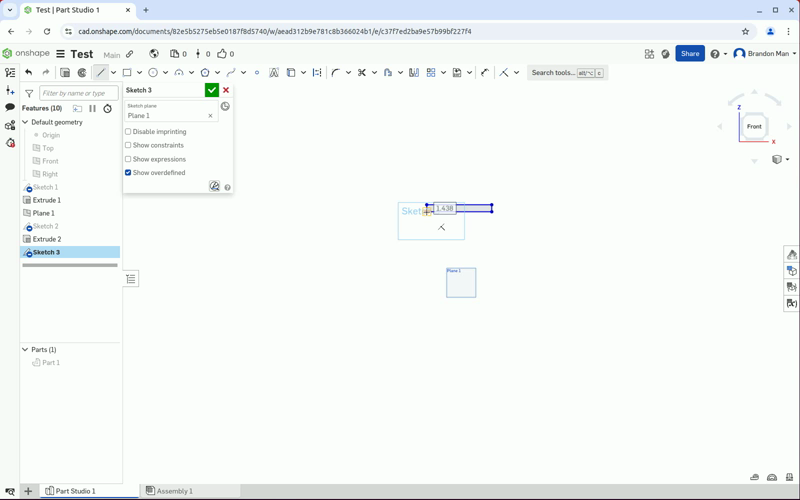
key(esc)
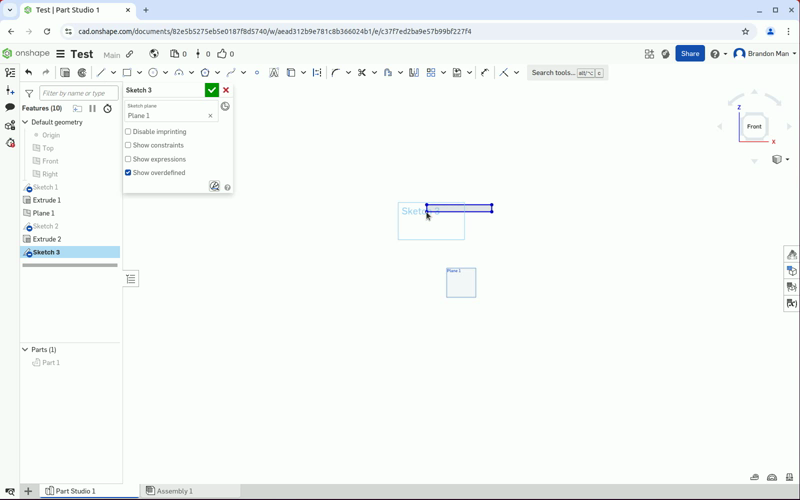
mouse_move(456, 209)
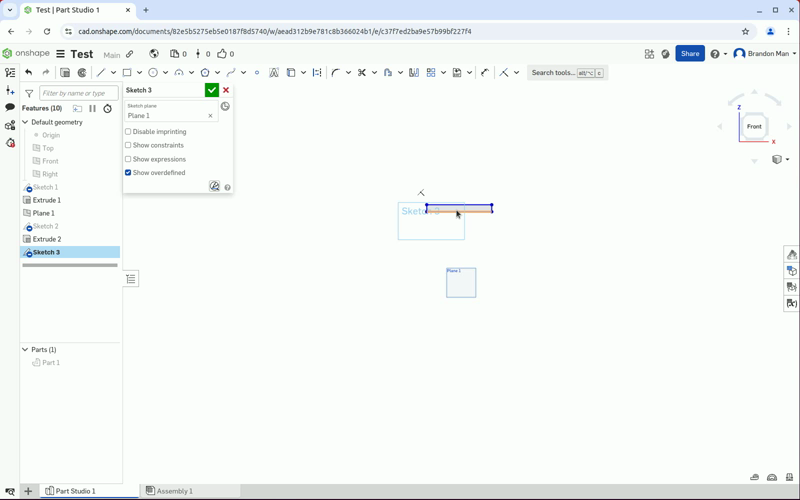
scroll(6)
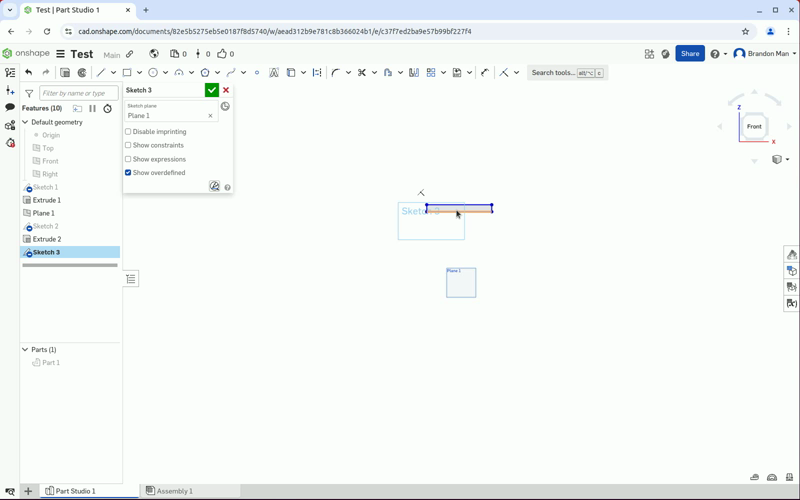
scroll(6)
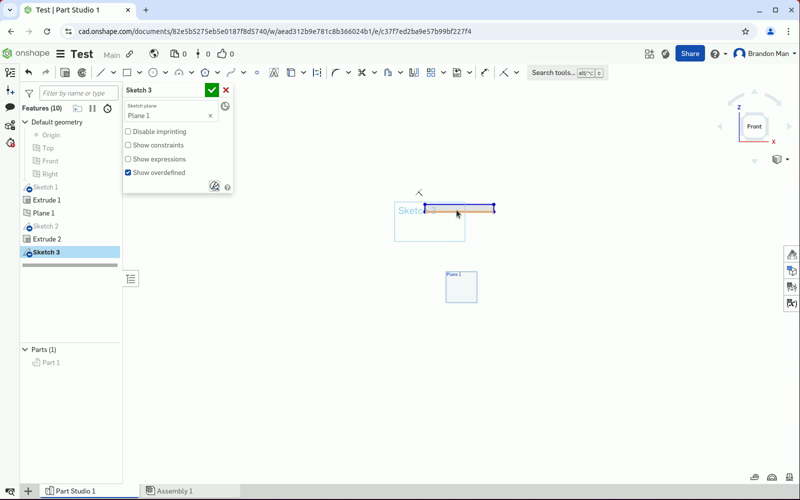
scroll(6)
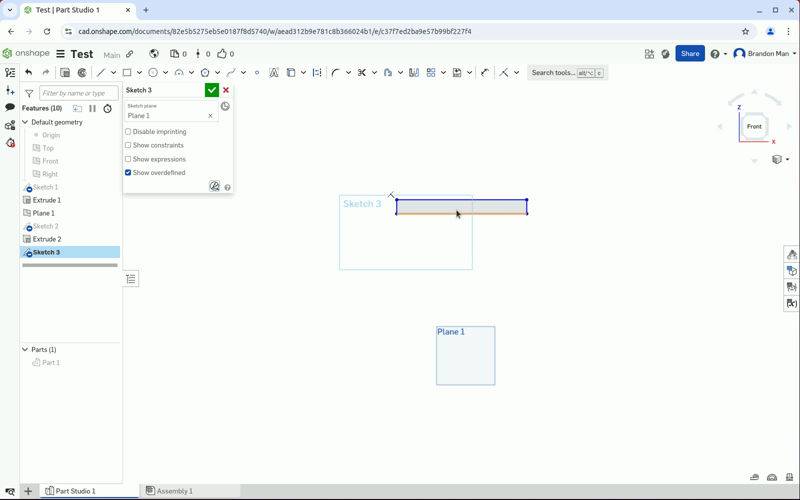
scroll(6)
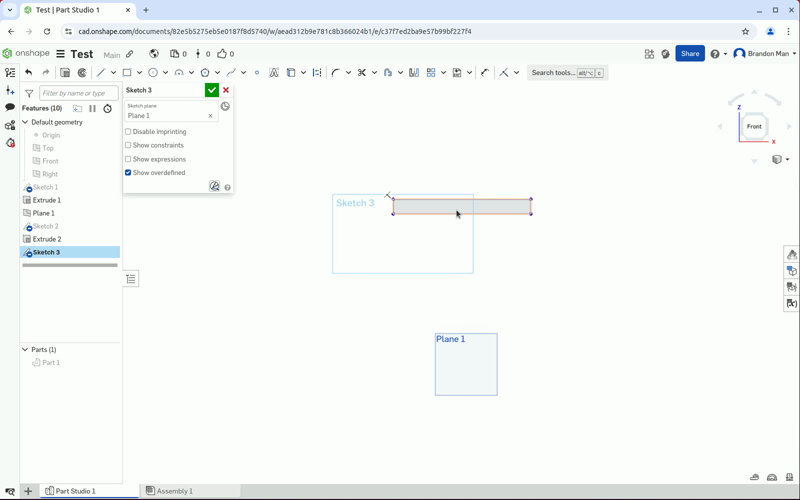
scroll(6)
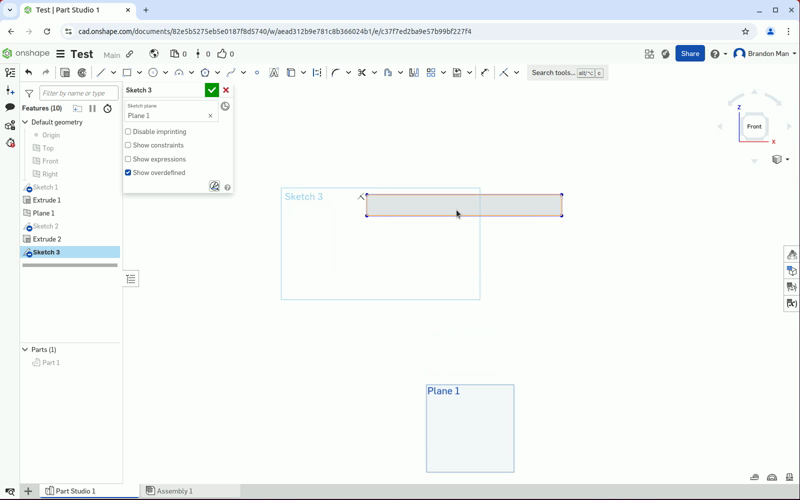
scroll(6)
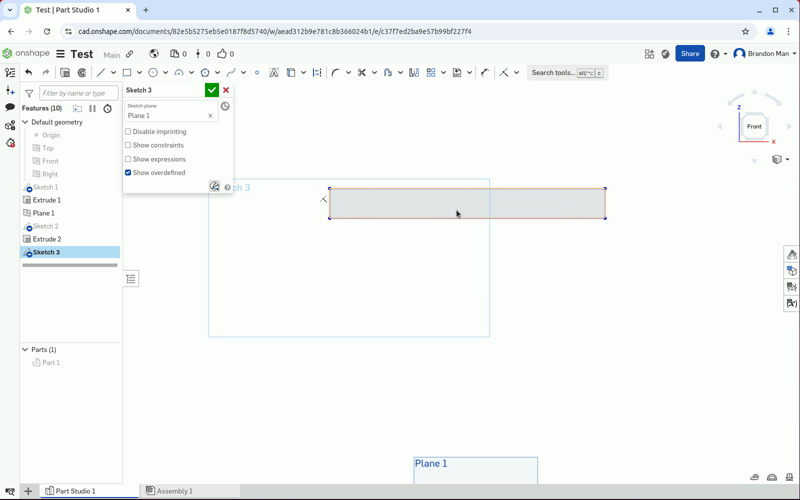
scroll(6)
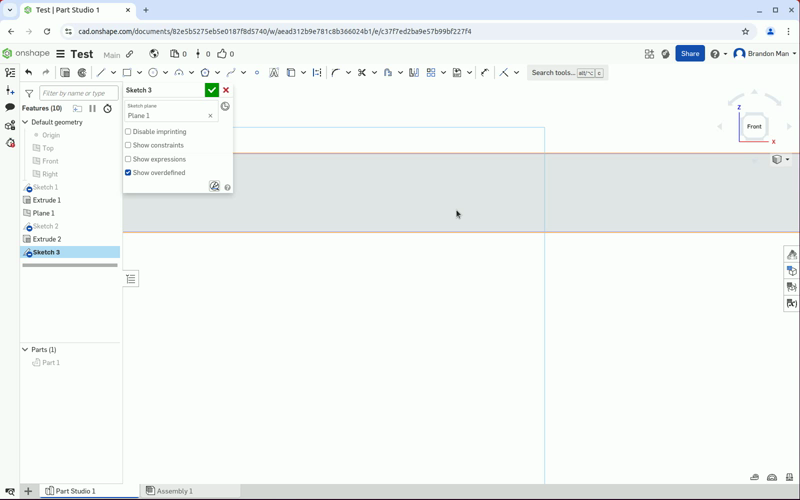
click(456, 209)
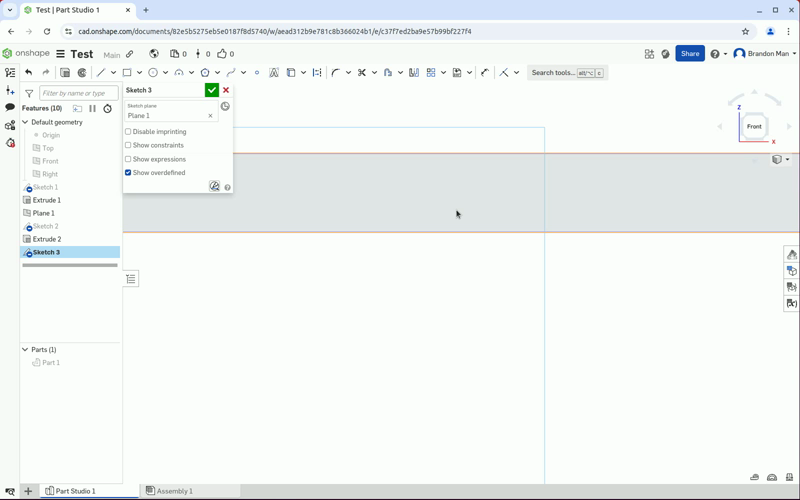
scroll(-6)
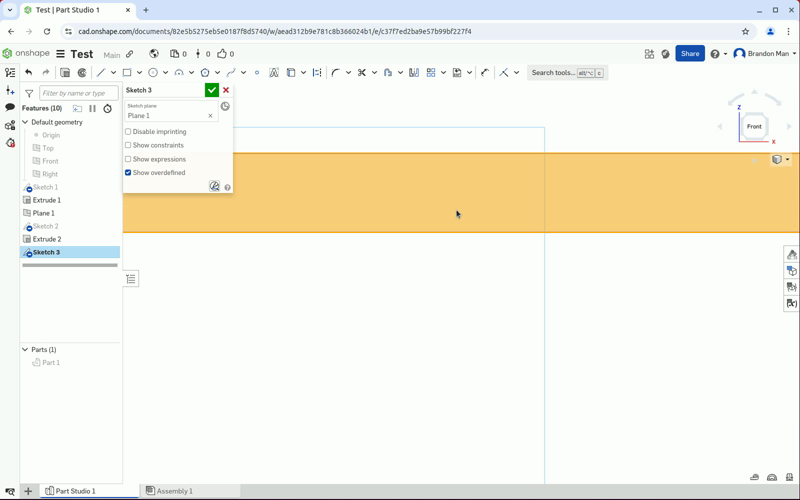
scroll(-6)
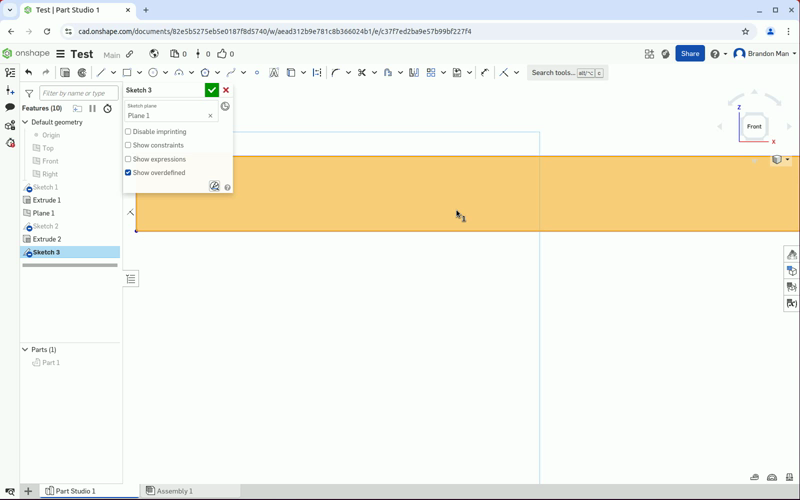
scroll(-6)
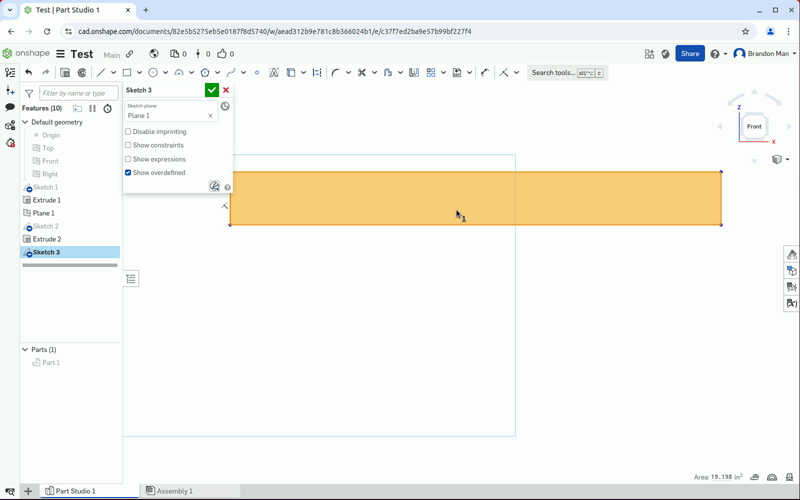
scroll(-6)
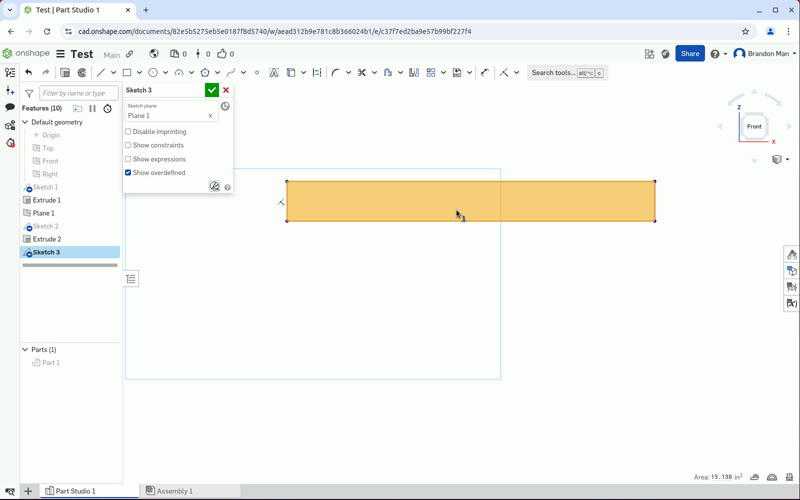
scroll(-6)
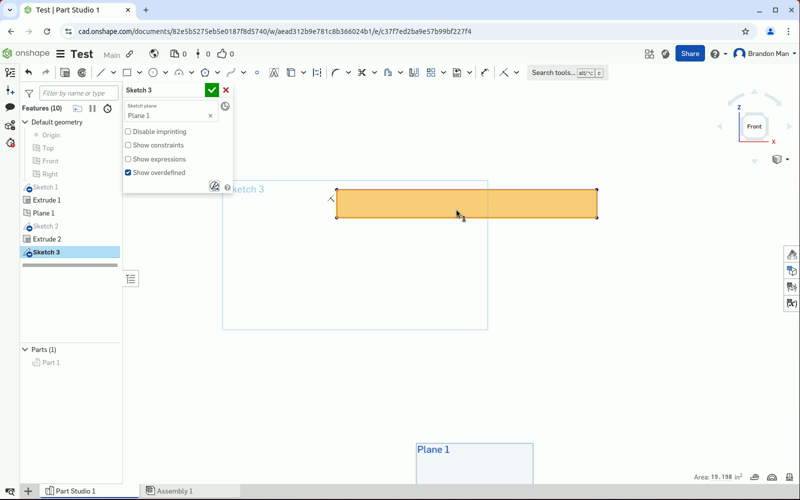
scroll(-6)
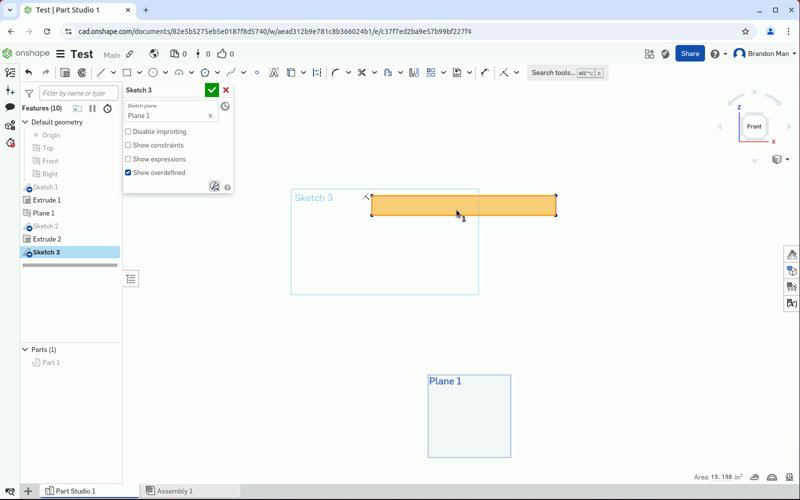
scroll(-6)
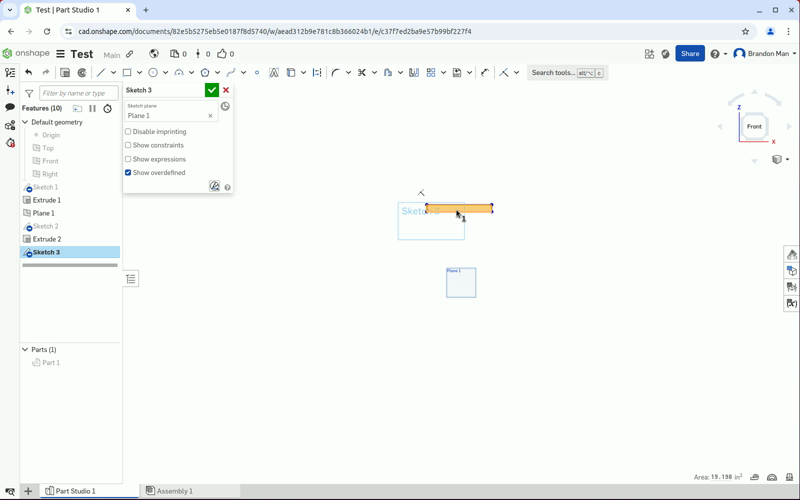
mouse_move(73, 352)
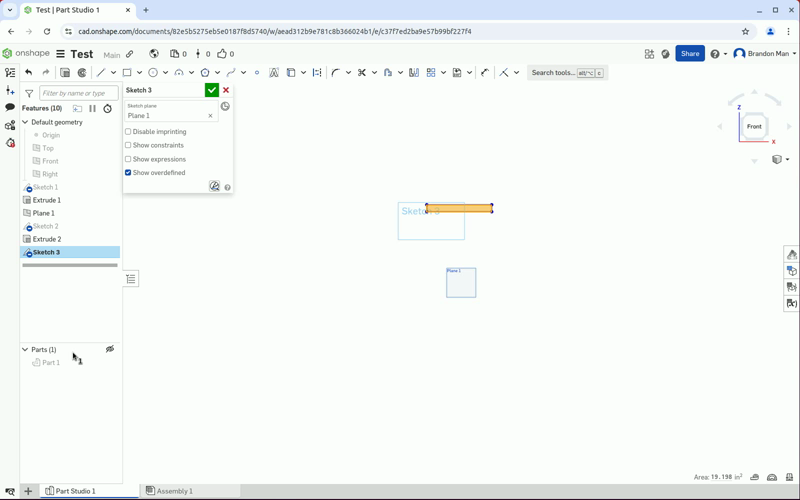
key(shift+y)
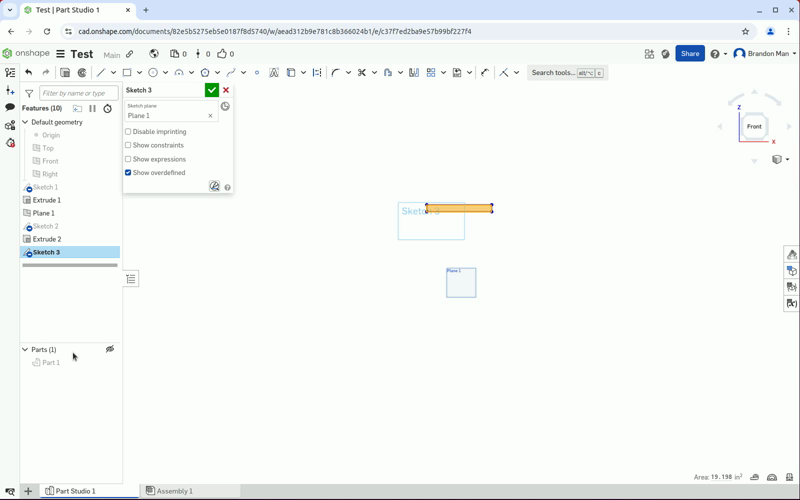
key(shift+e)
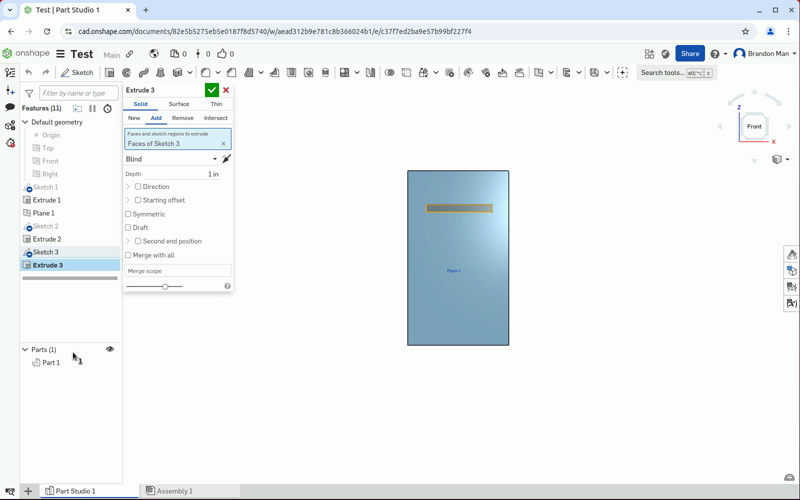
mouse_move(143, 106)
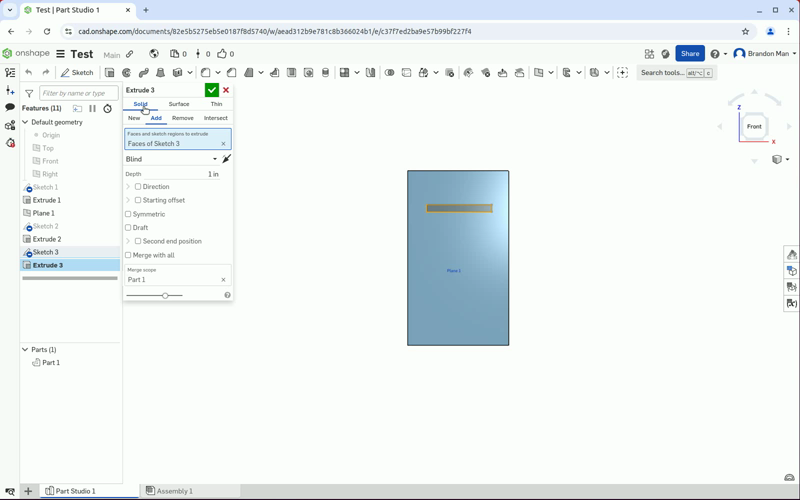
click(143, 106)
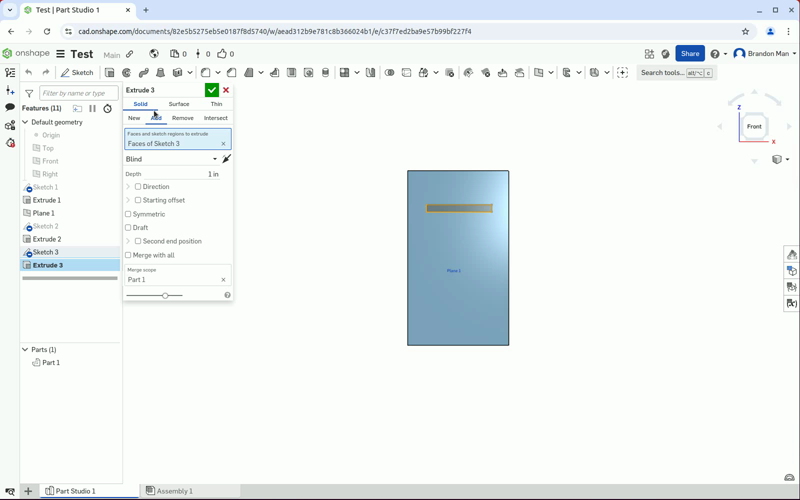
mouse_move(186, 120)
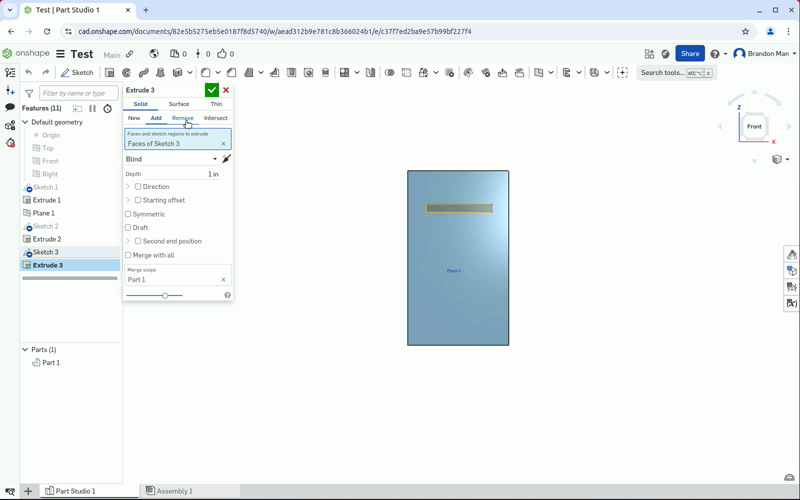
click(186, 120)
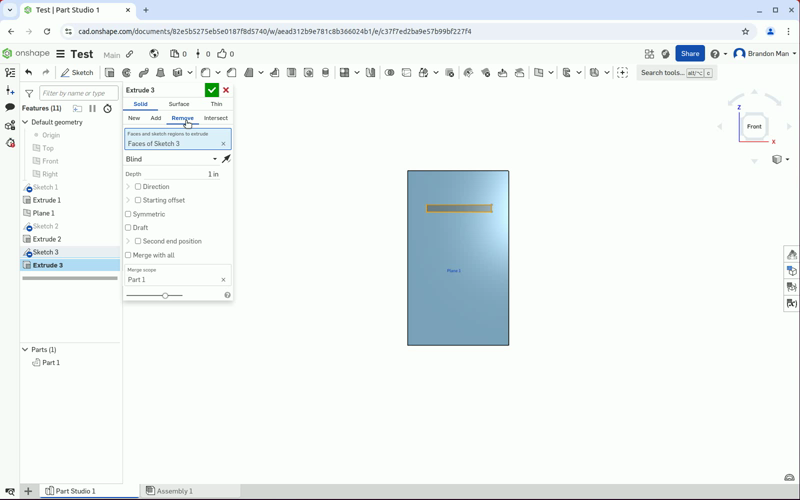
key(tab, 4)
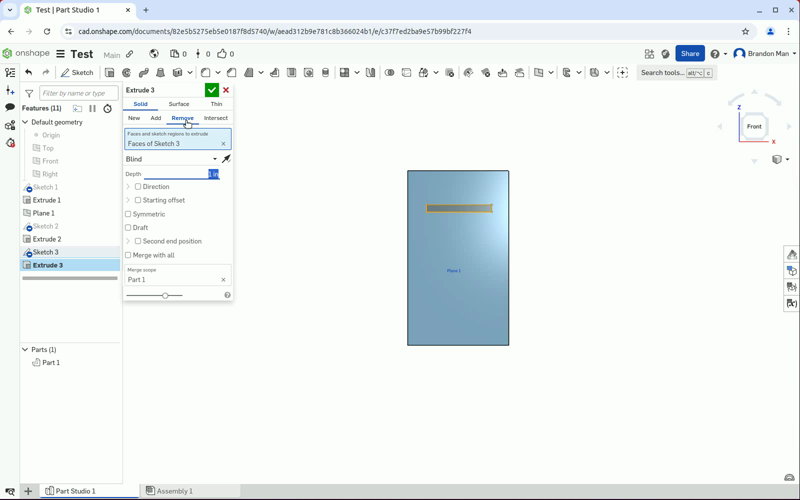
text(1.926)
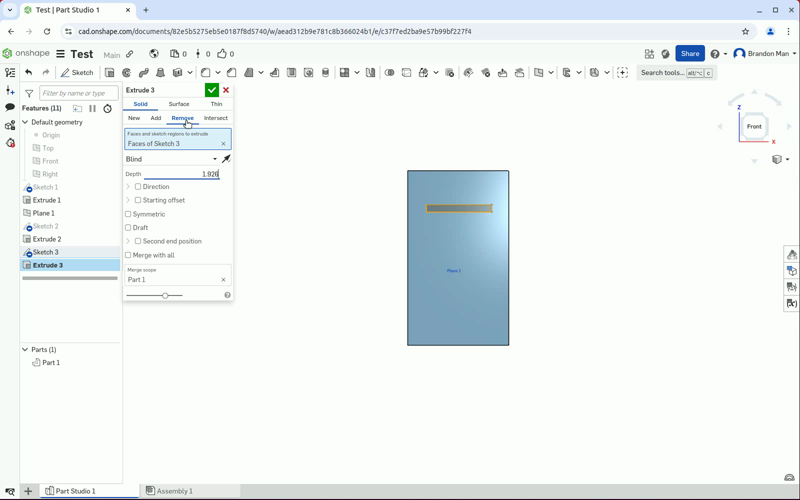
key(tab, 6)
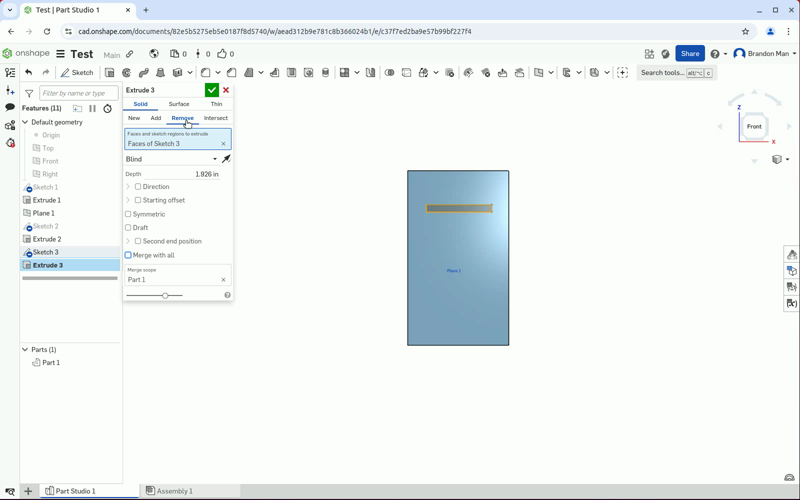
key(space)
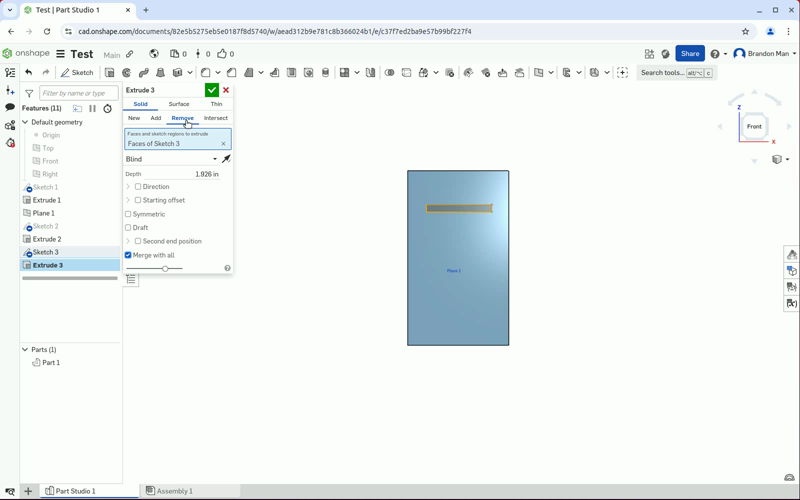
key(enter)
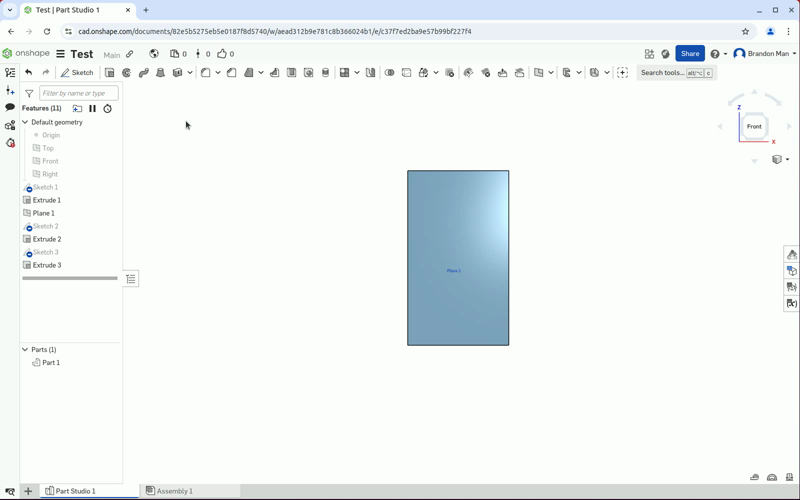
key(shift+h)
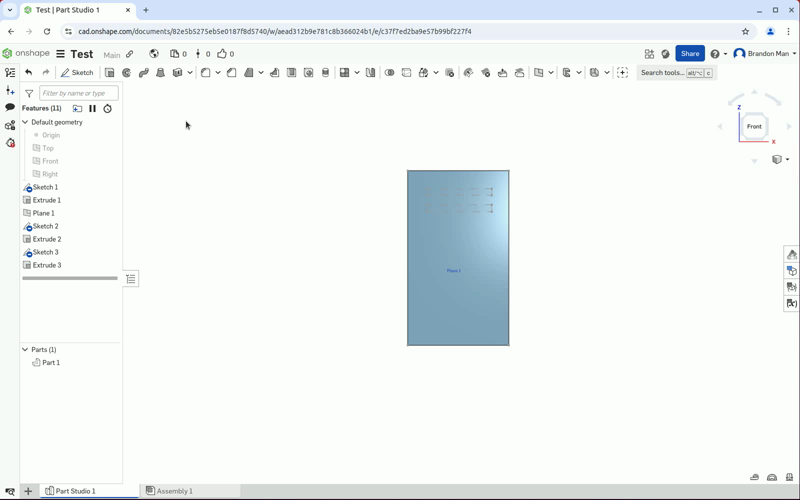
key(shift+h)
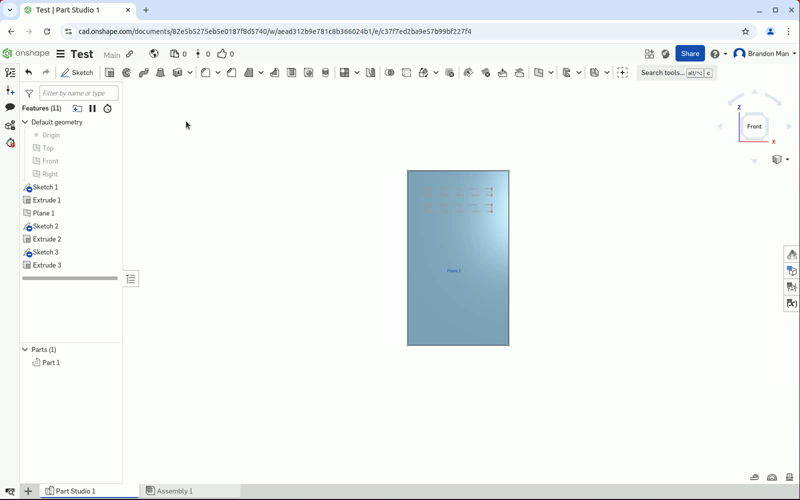
key(shift+7)
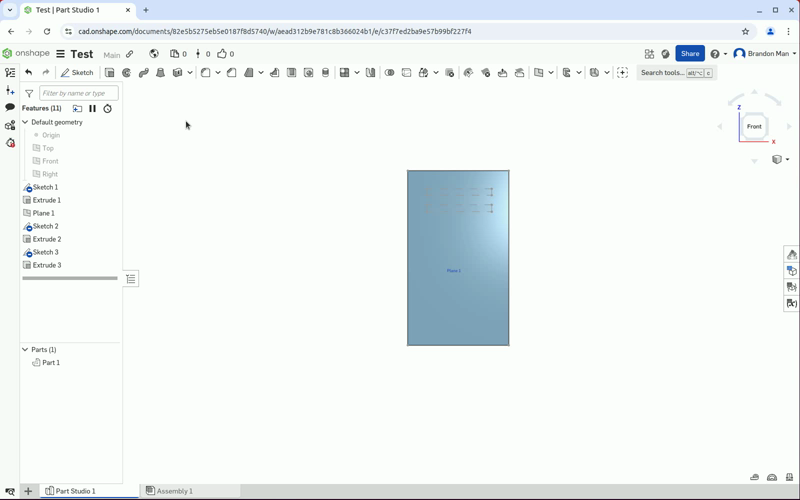
key(left, 2)
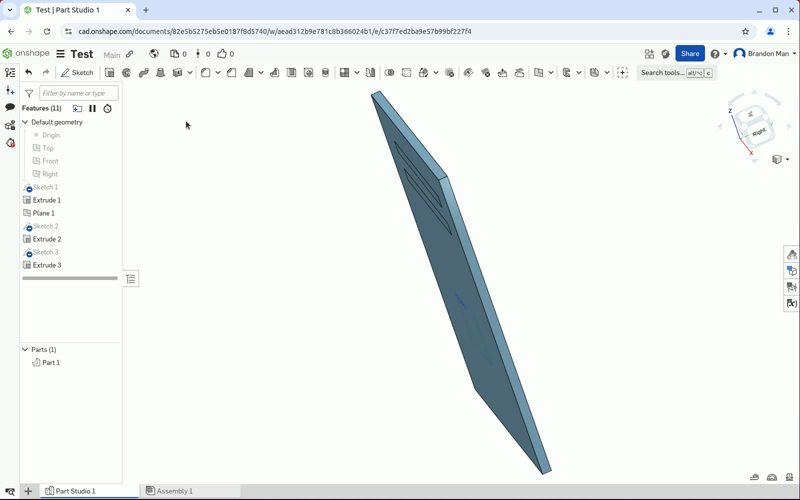
key(down, 2)
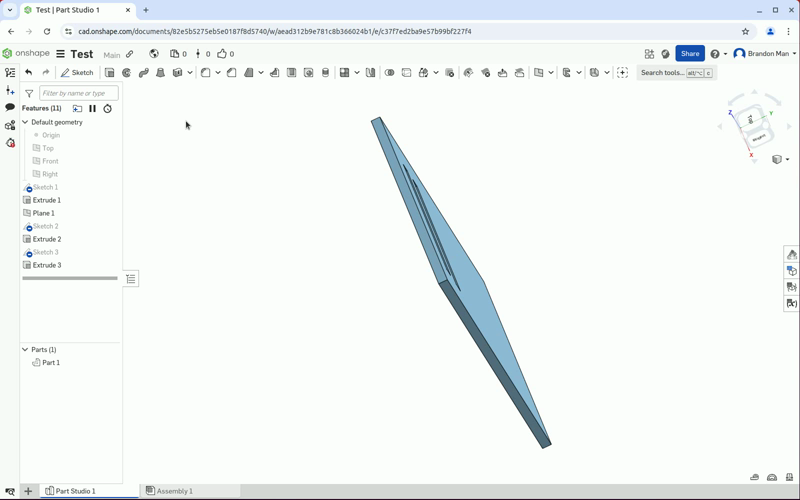
key(up, 2)
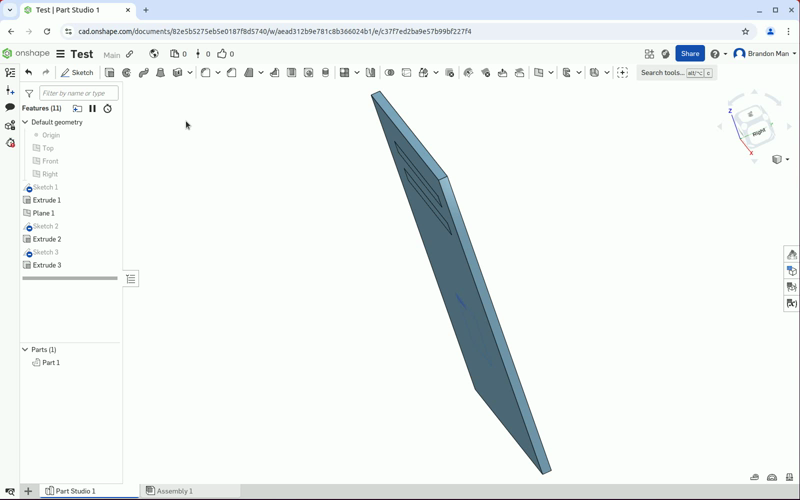
key(right, 2)
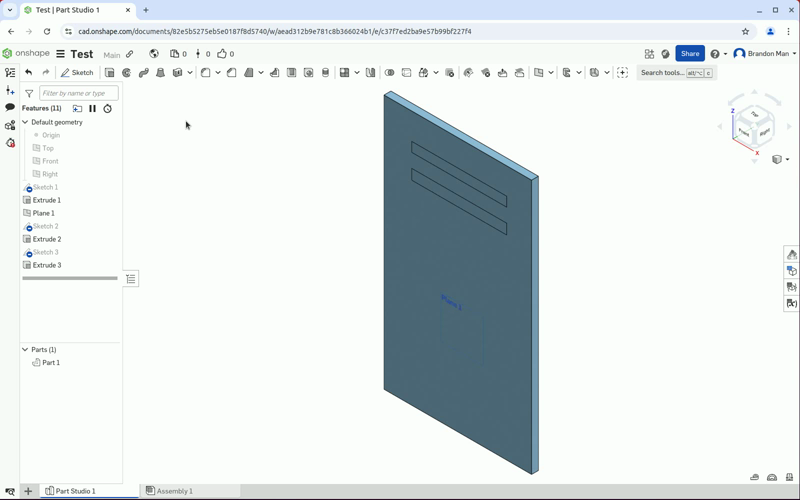
mouse_move(73, 189)
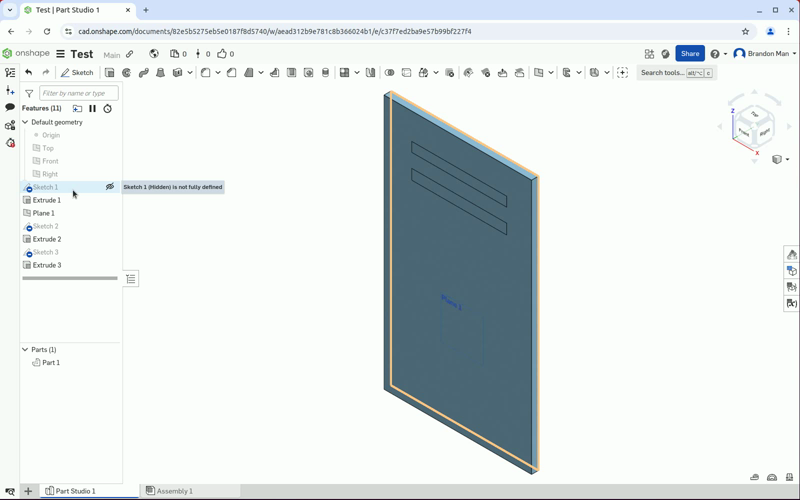
click(73, 189)